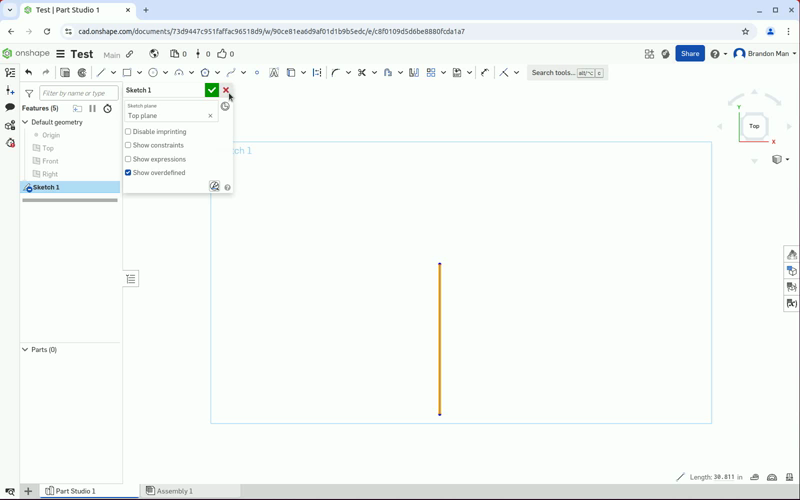
key(shift+h)
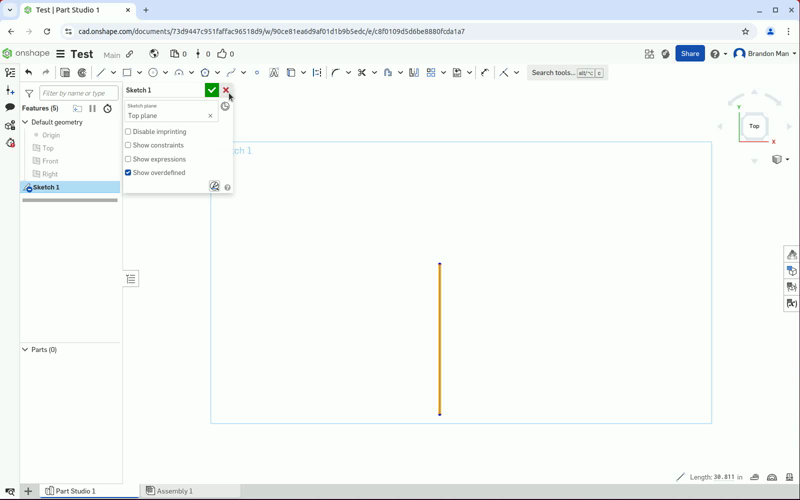
key(shift+s)
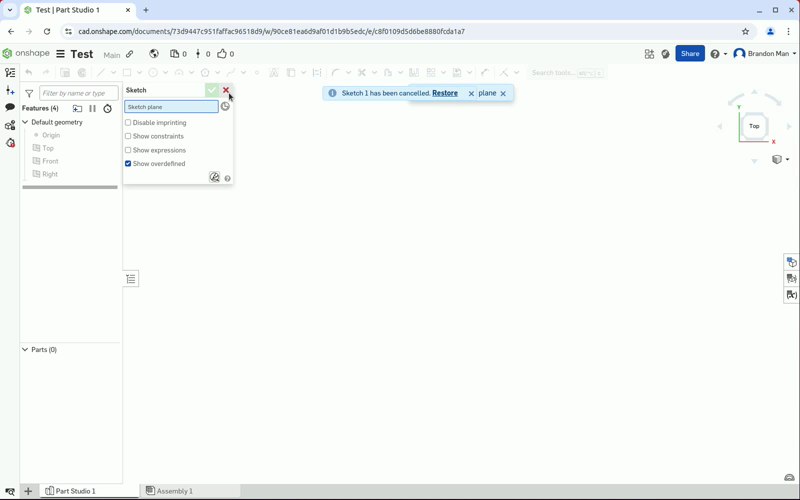
mouse_move(73, 150)
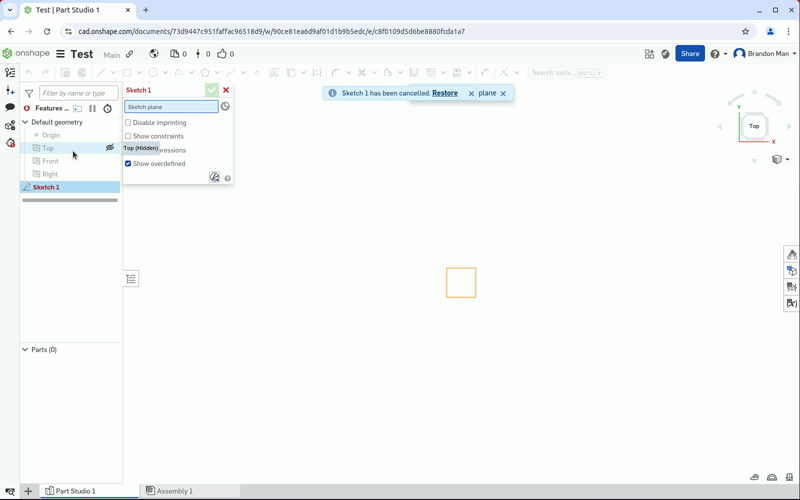
click(73, 150)
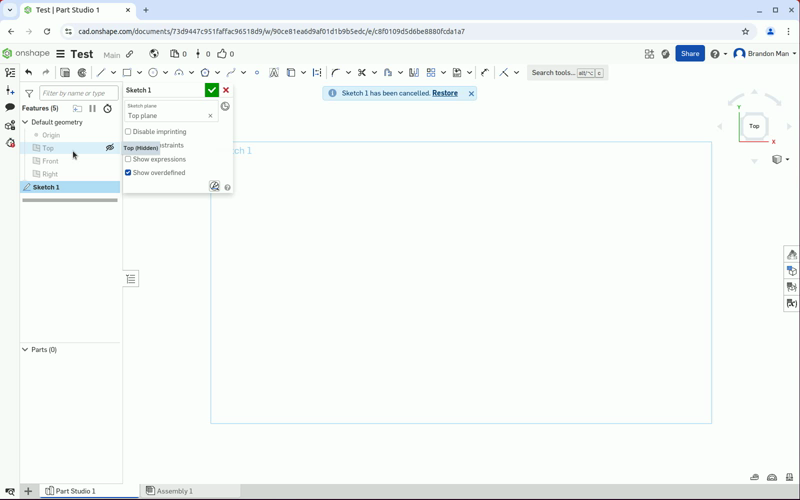
mouse_move(73, 352)
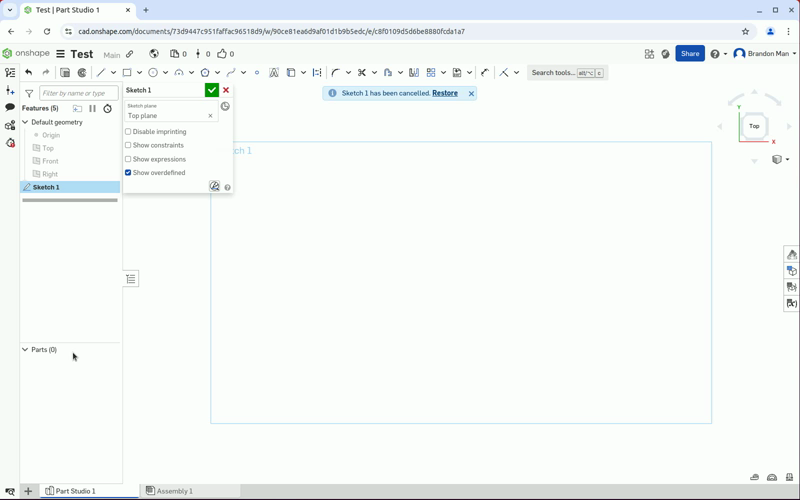
key(y)
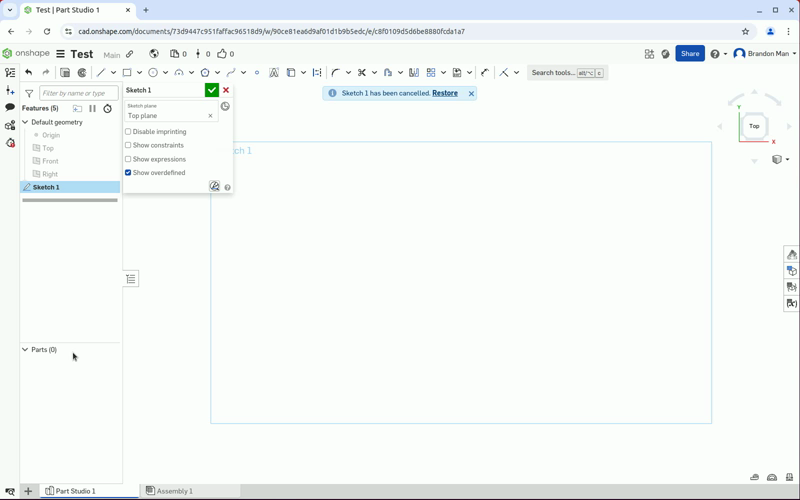
key(l)
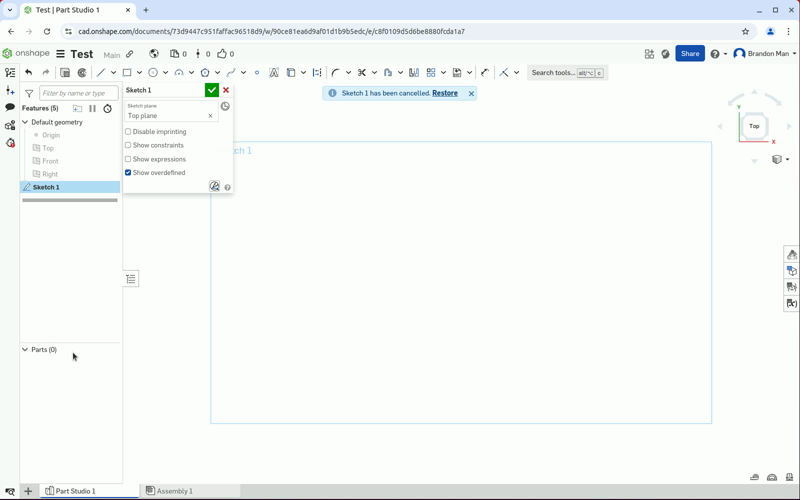
key_down(shift)
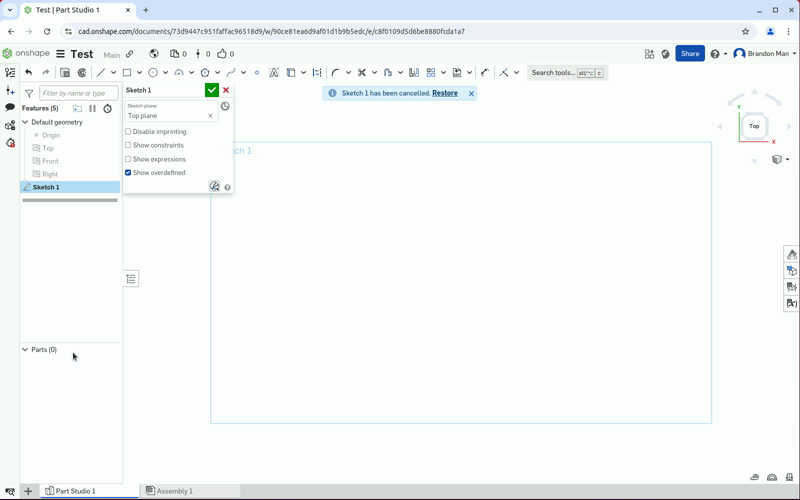
mouse_move(359, 395)
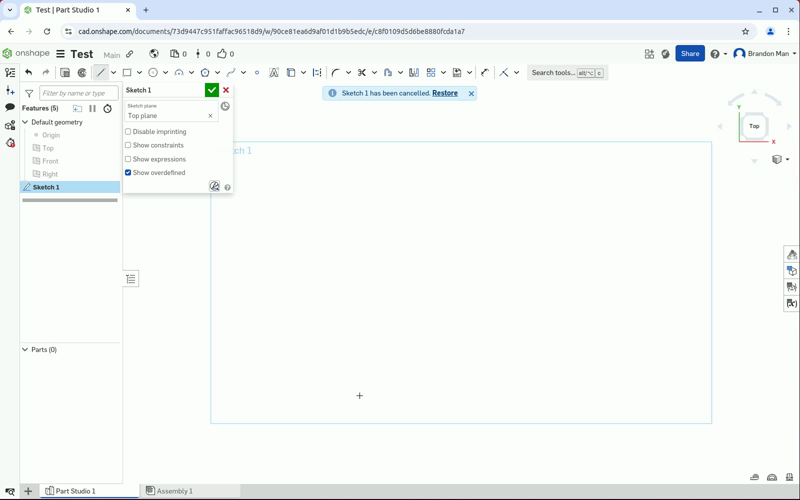
click(359, 395)
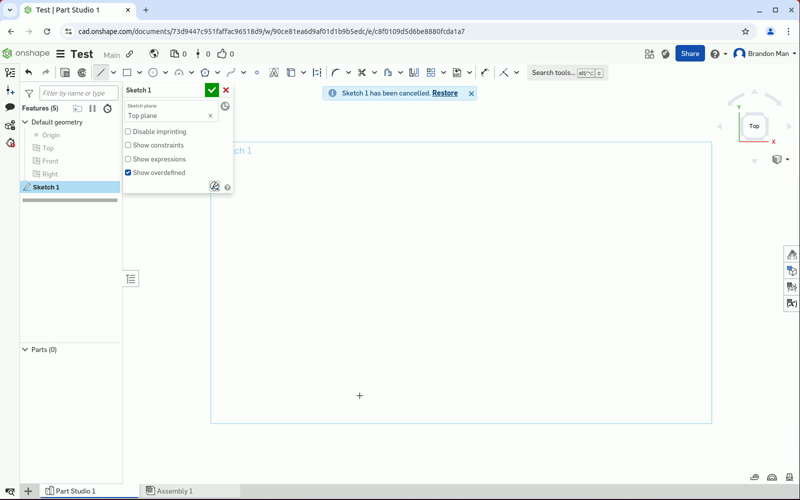
key_up(shift)
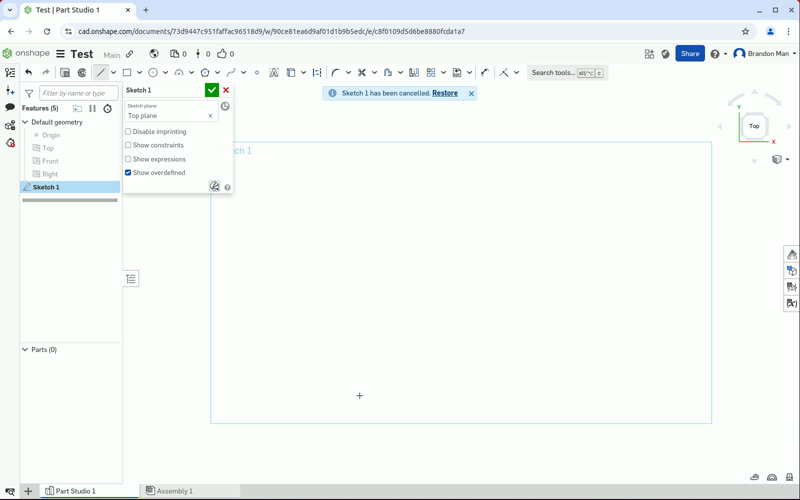
key_down(shift)
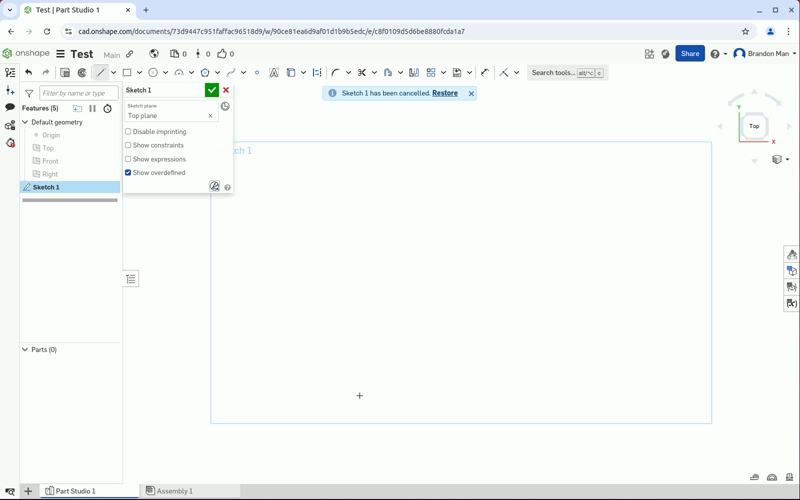
mouse_move(560, 395)
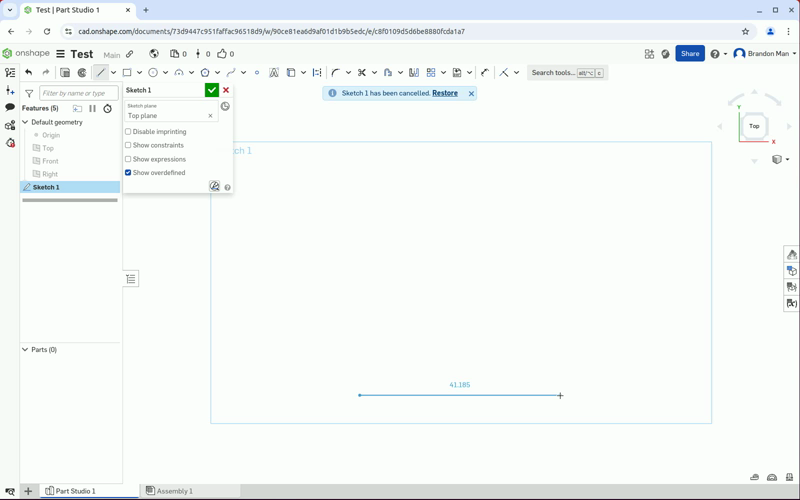
click(560, 395)
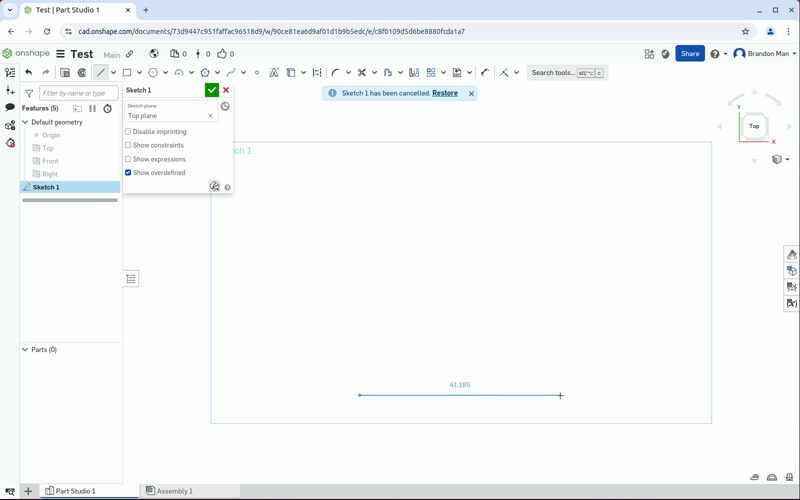
key_up(shift)
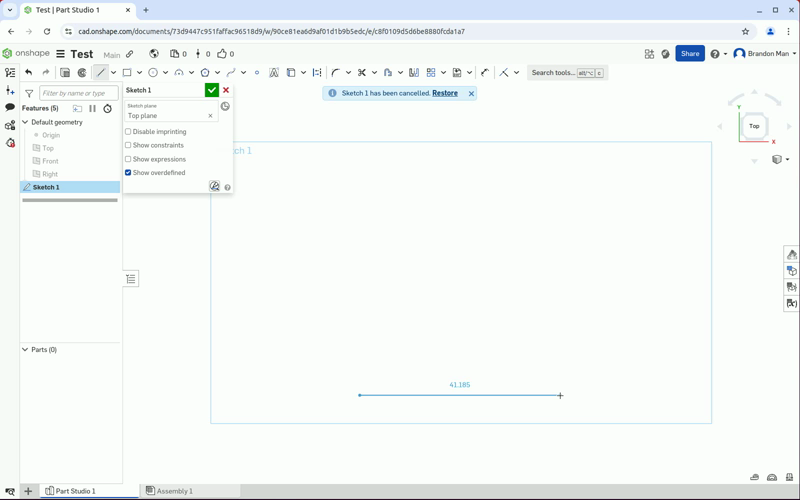
key_down(shift)
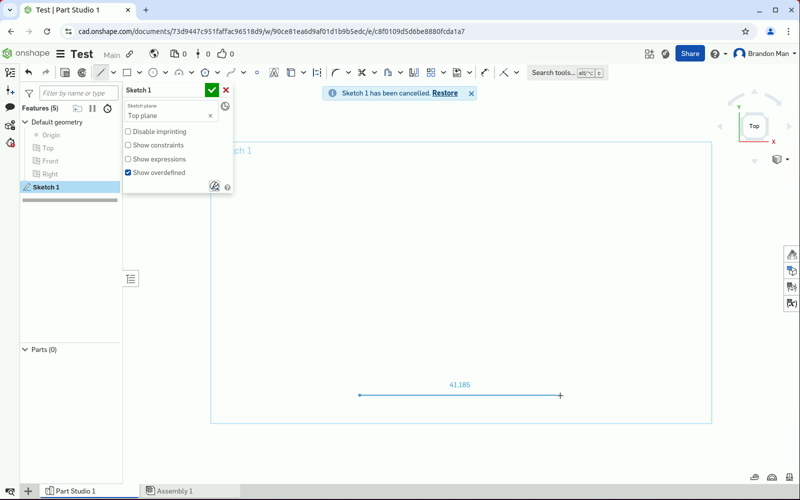
mouse_move(560, 171)
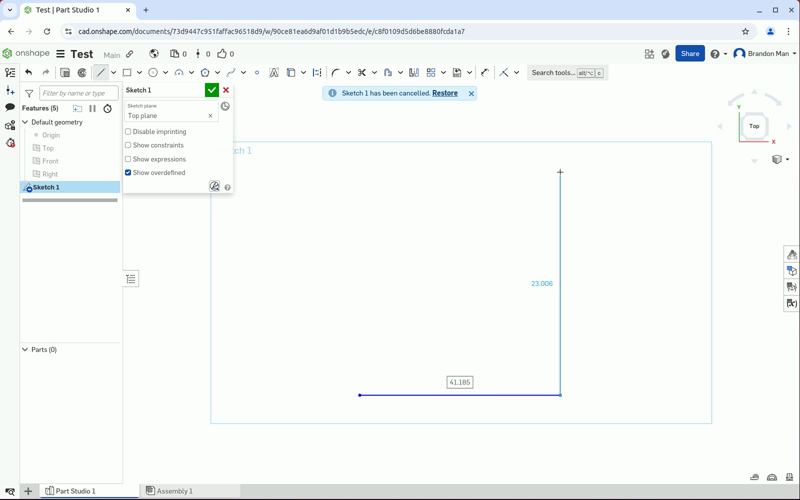
click(560, 171)
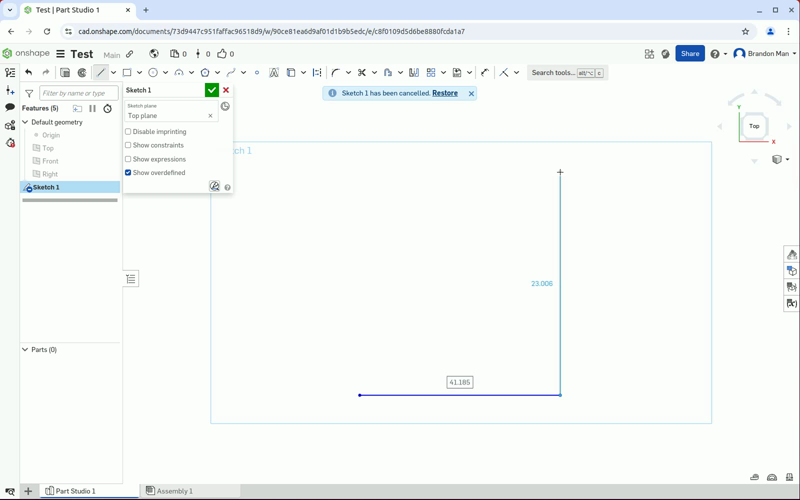
key_up(shift)
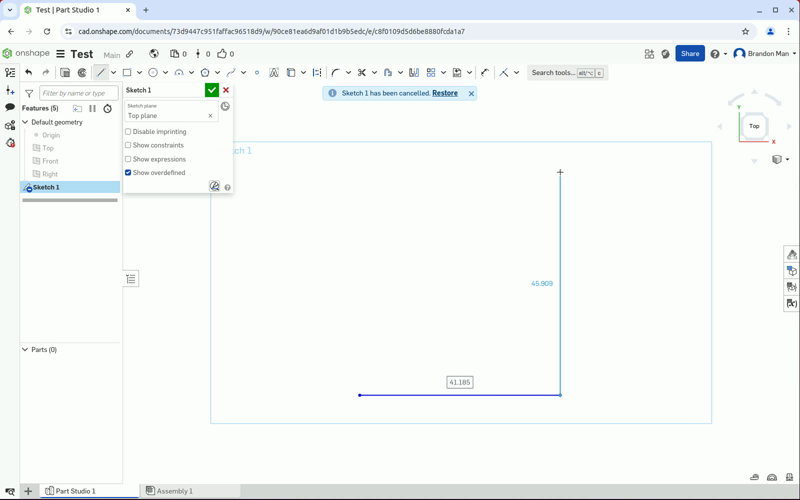
key_down(shift)
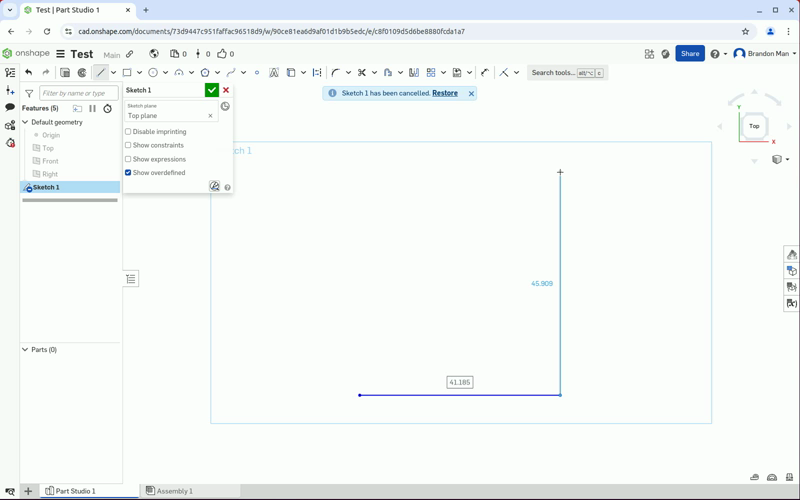
mouse_move(359, 171)
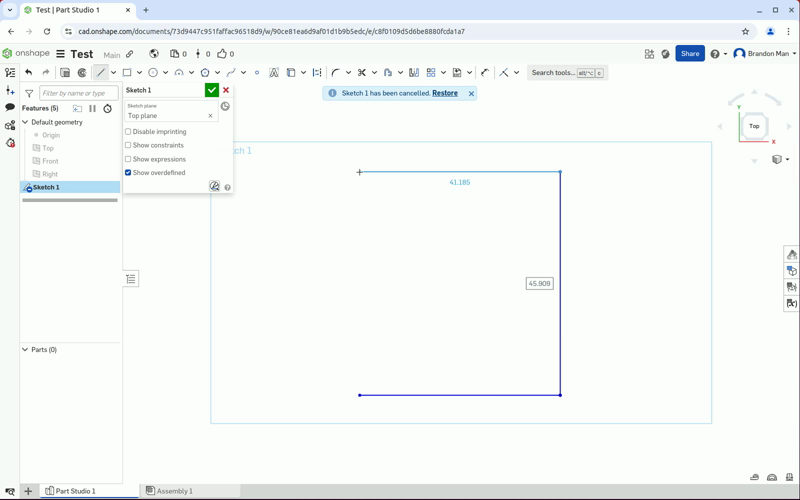
click(359, 171)
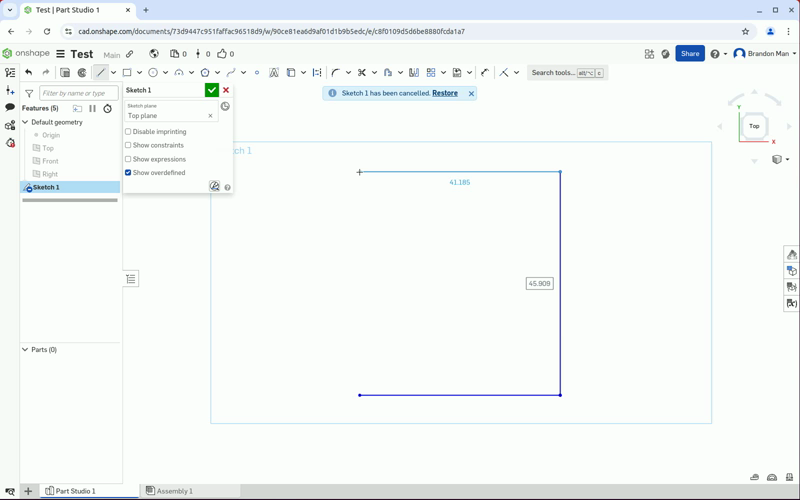
key_up(shift)
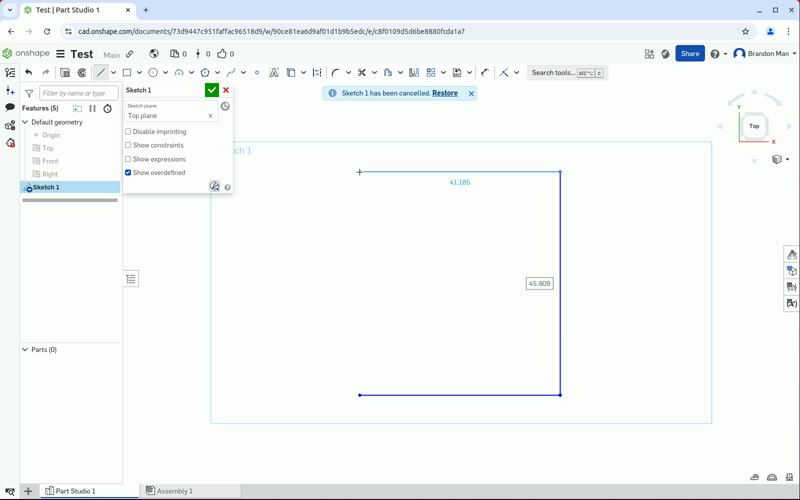
key_down(shift)
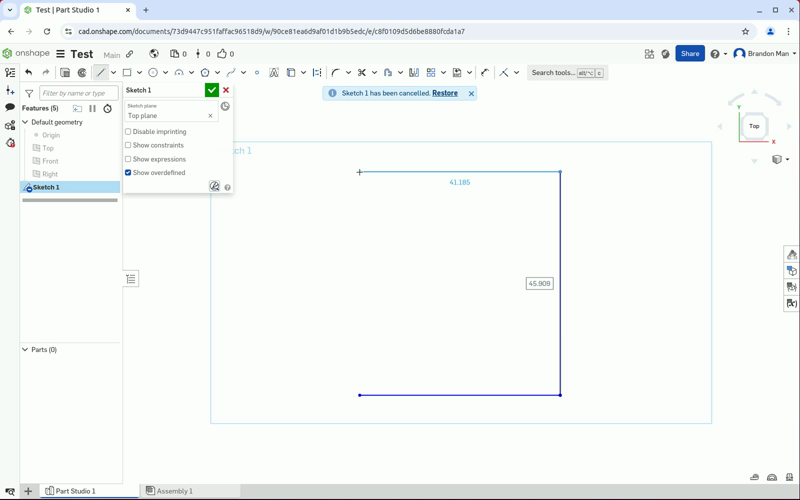
mouse_move(359, 395)
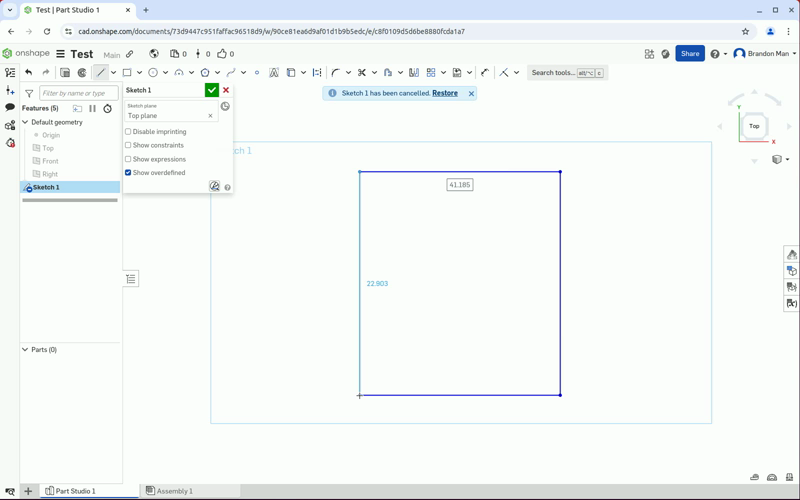
key_up(shift)
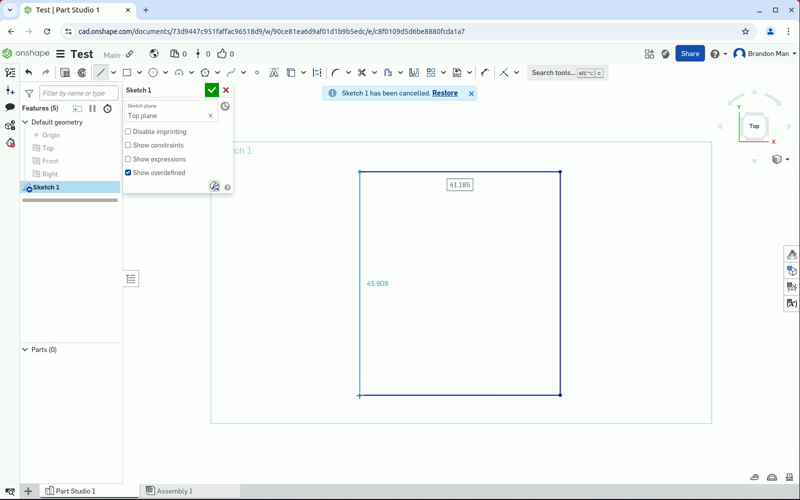
click(359, 395)
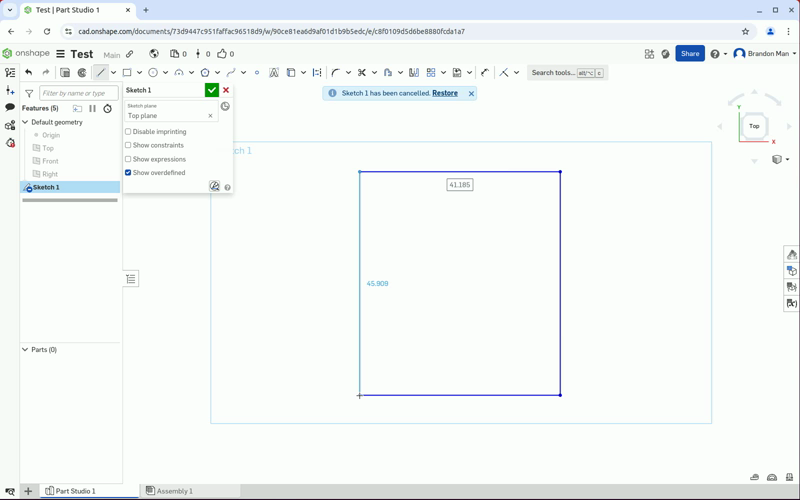
key(esc)
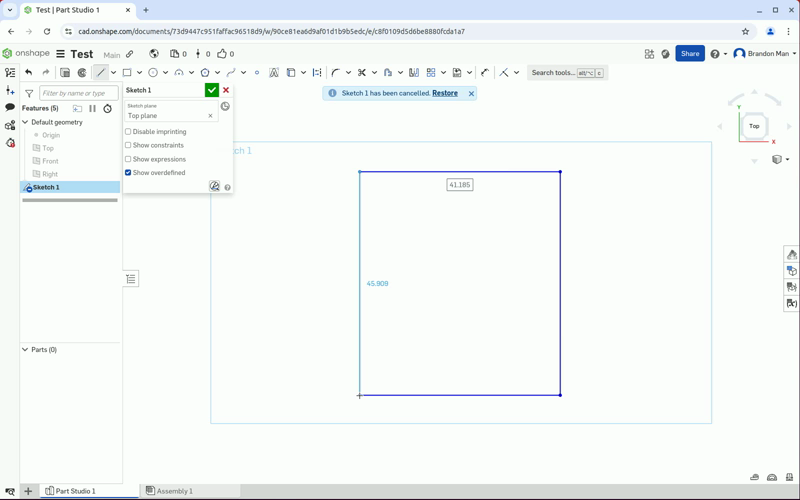
key(c)
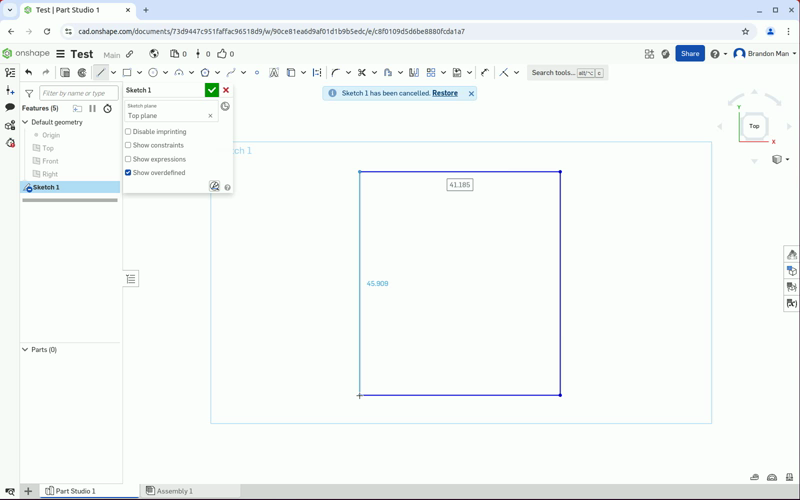
key_down(shift)
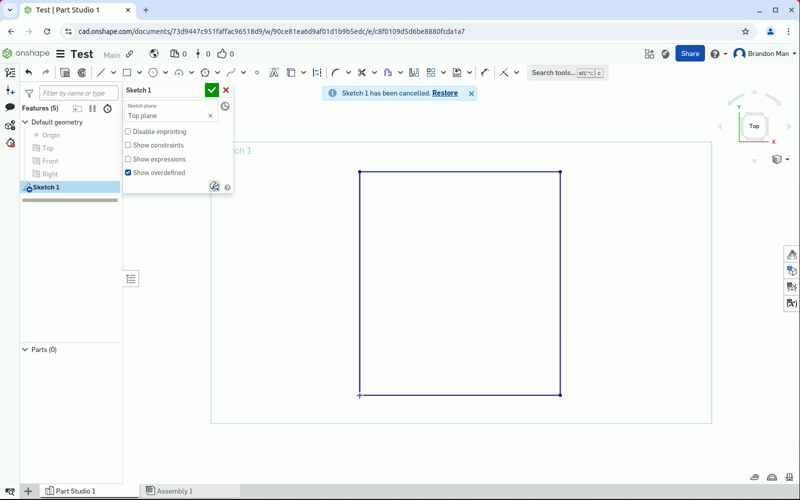
mouse_move(383, 376)
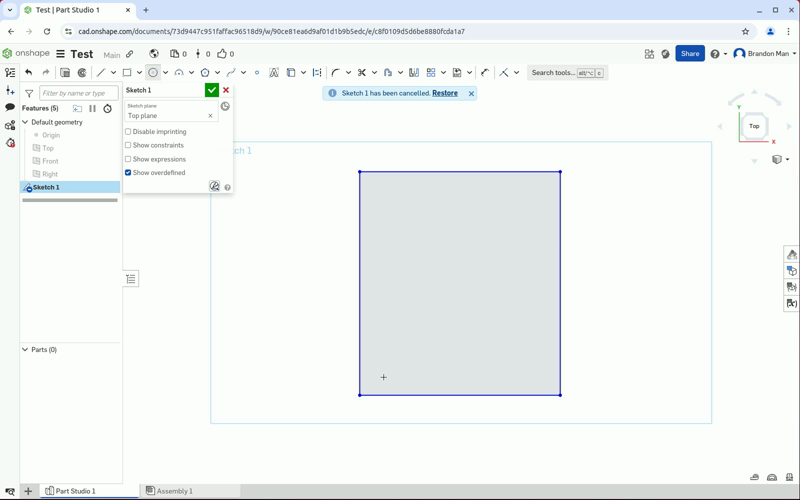
click(383, 376)
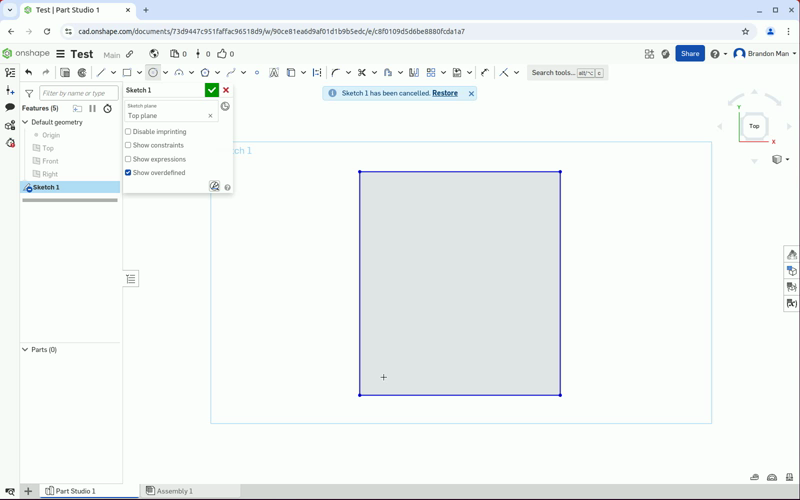
key_up(shift)
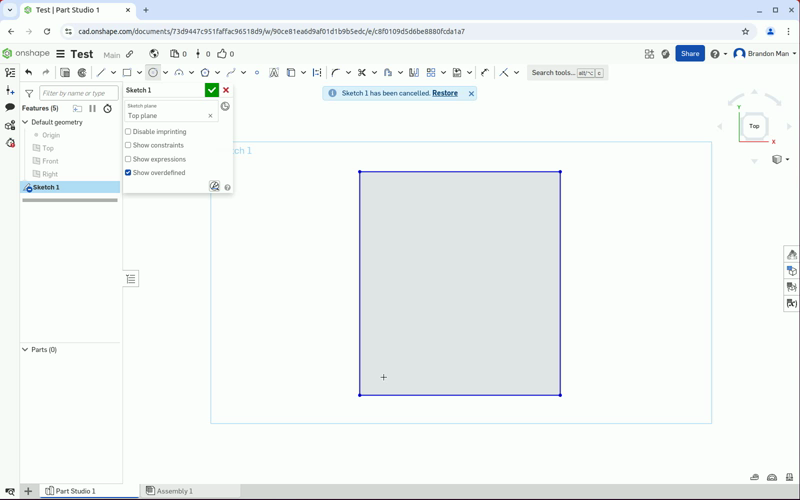
mouse_move(388, 376)
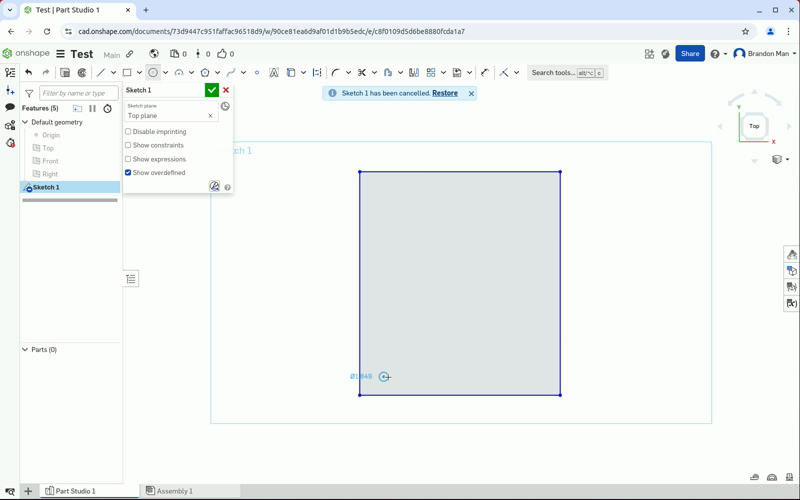
click(388, 376)
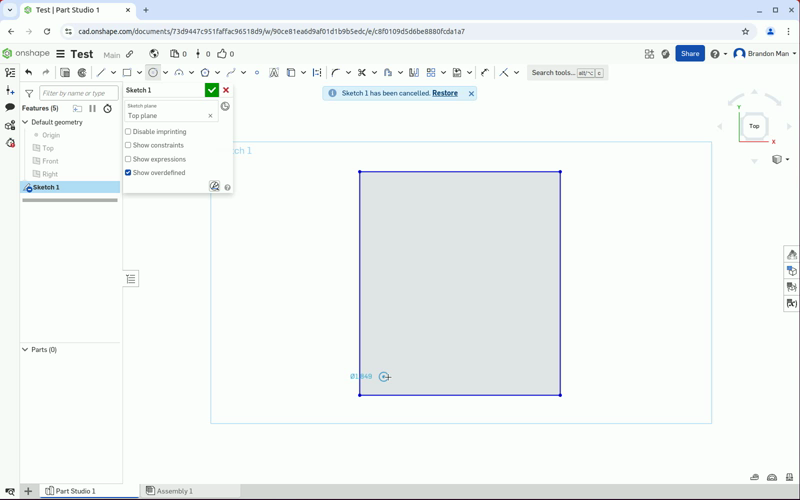
key(esc)
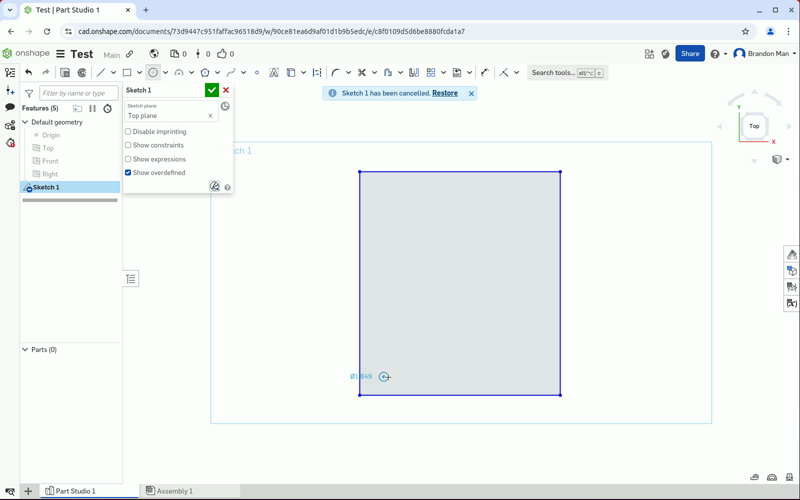
key(c)
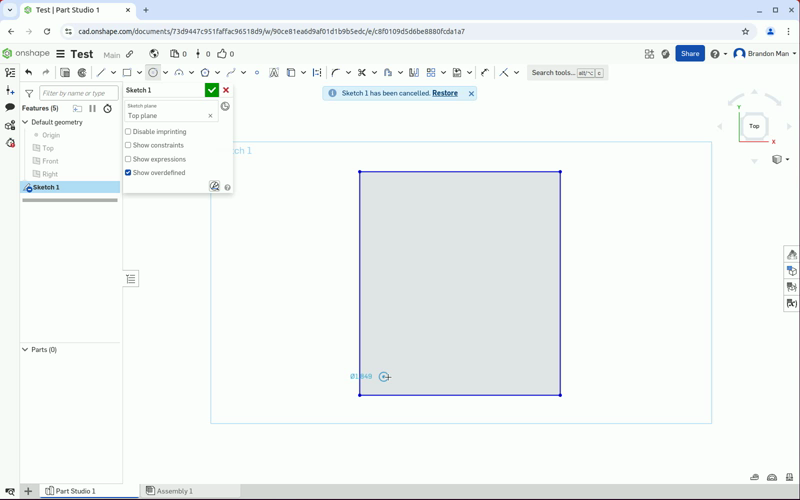
key_down(shift)
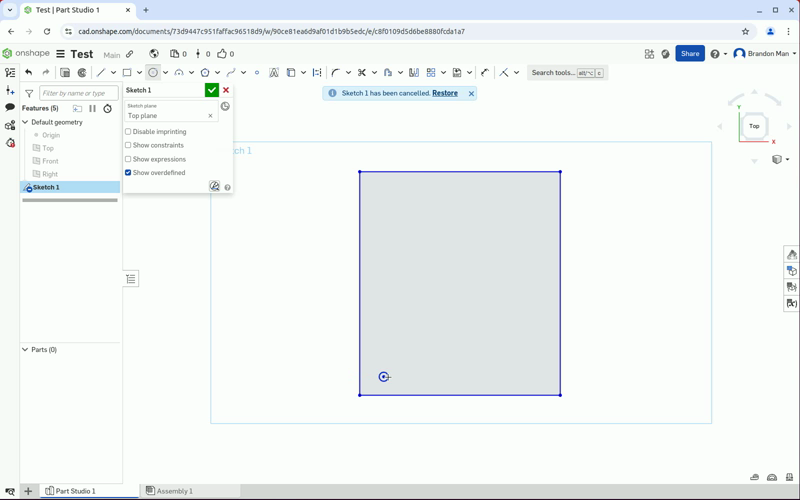
mouse_move(383, 209)
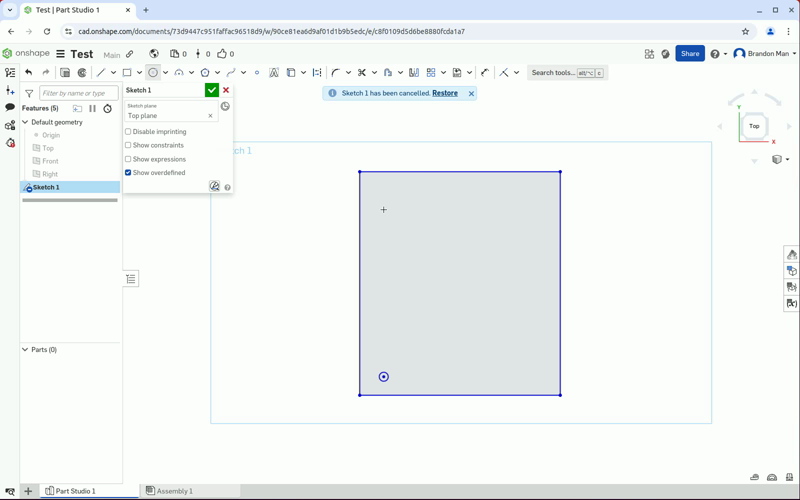
click(383, 209)
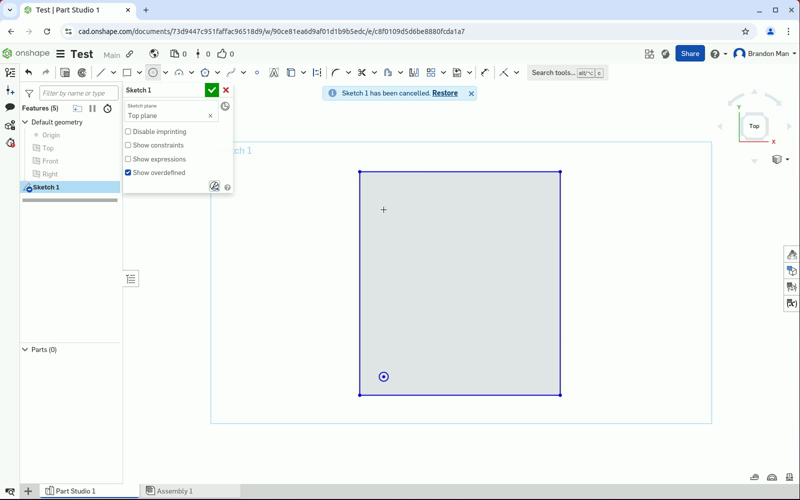
key_up(shift)
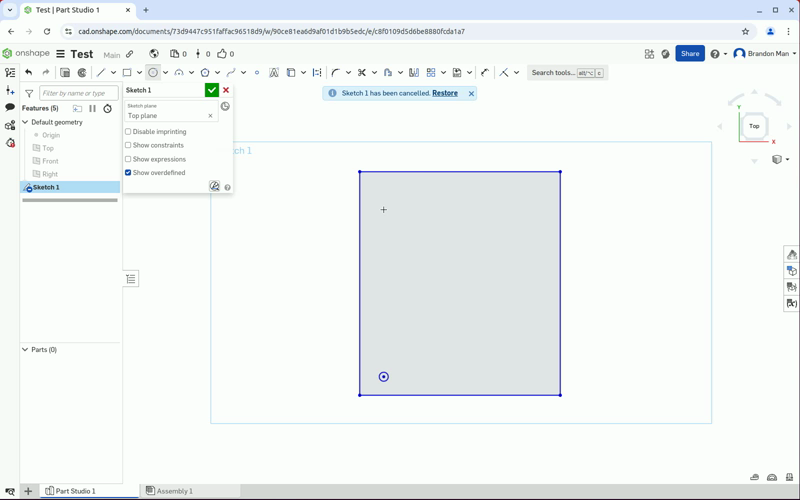
mouse_move(388, 209)
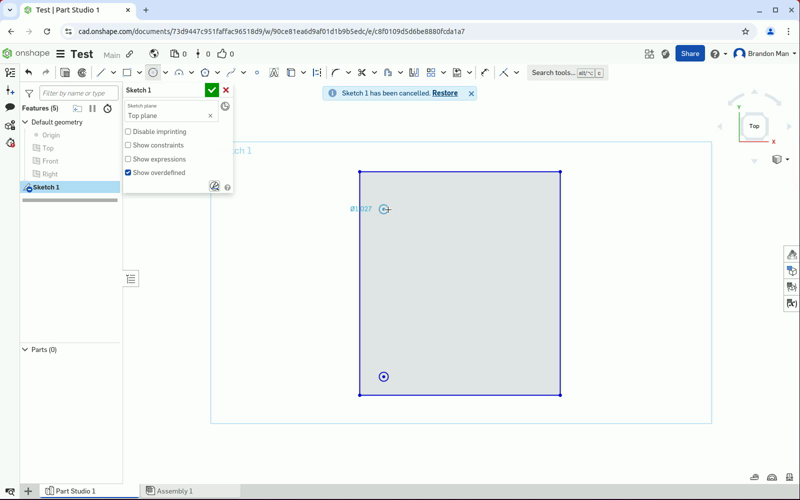
click(388, 209)
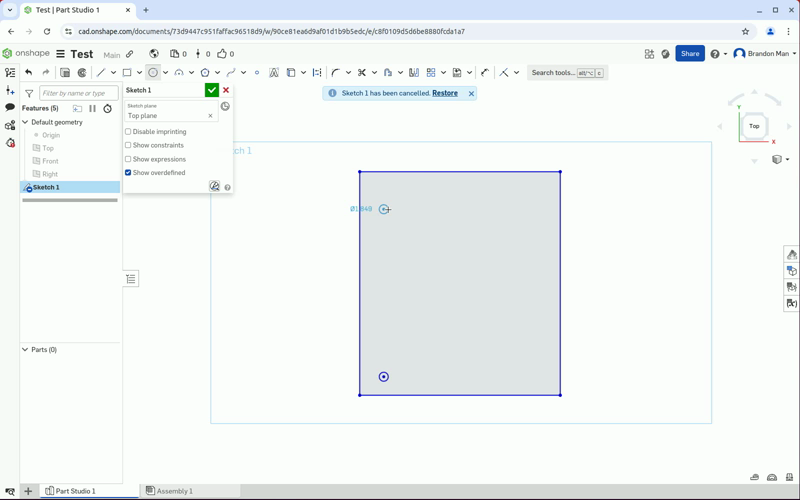
key(esc)
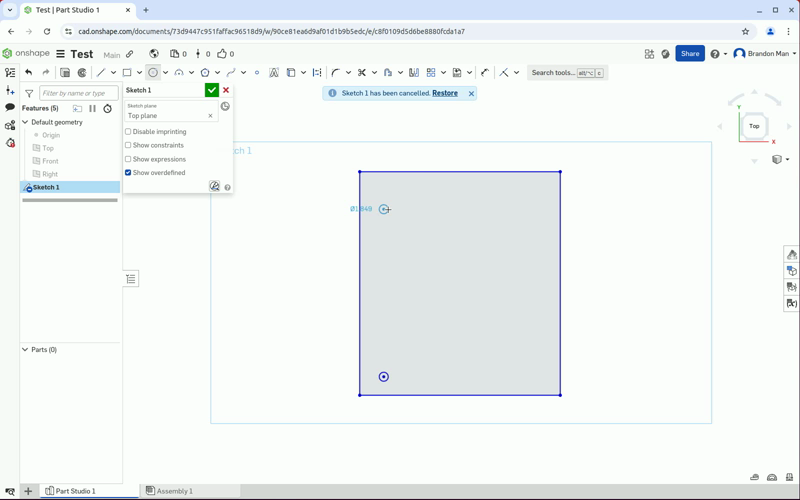
key(c)
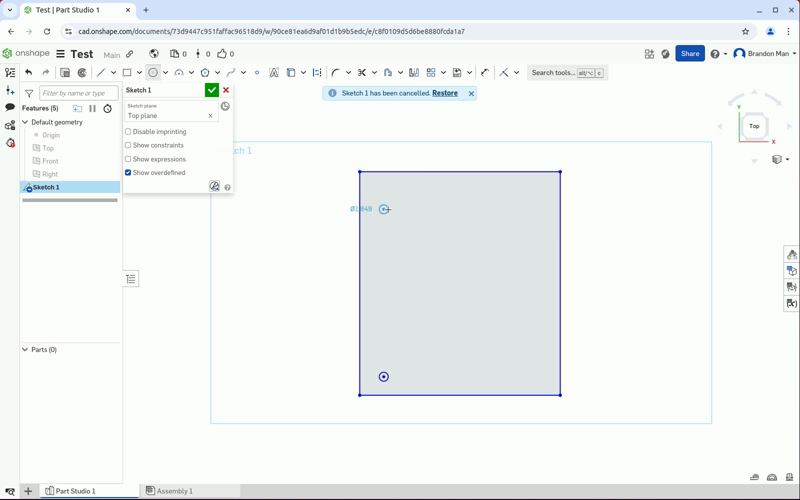
key_down(shift)
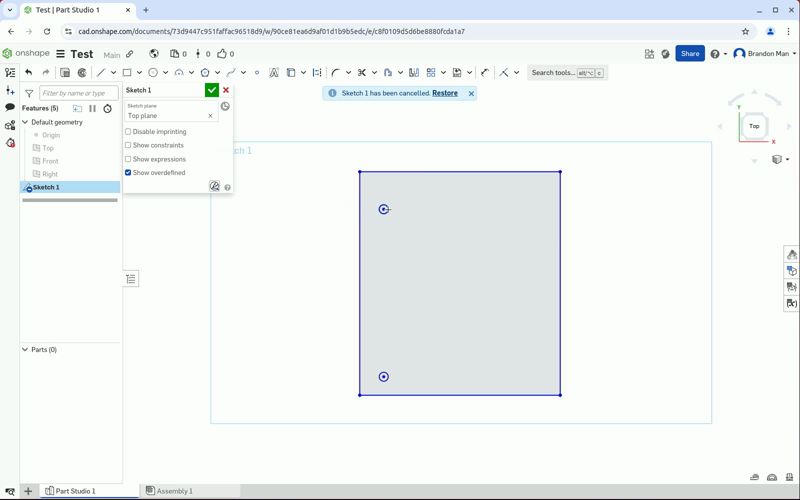
mouse_move(536, 376)
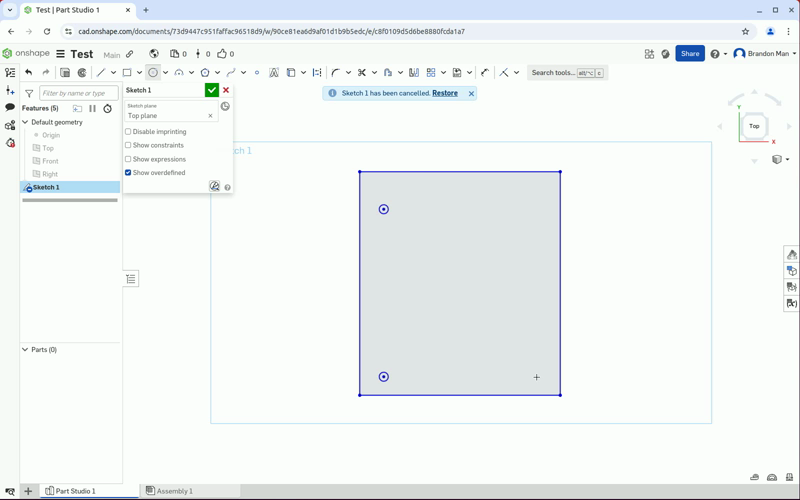
click(536, 376)
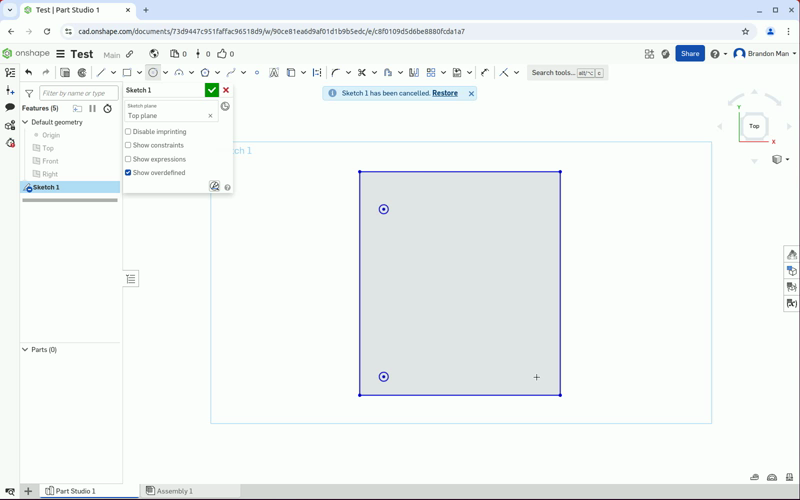
key_up(shift)
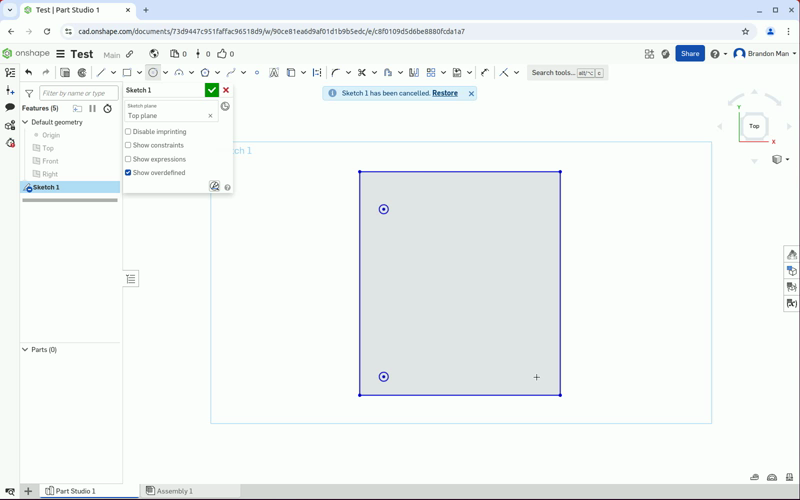
mouse_move(541, 376)
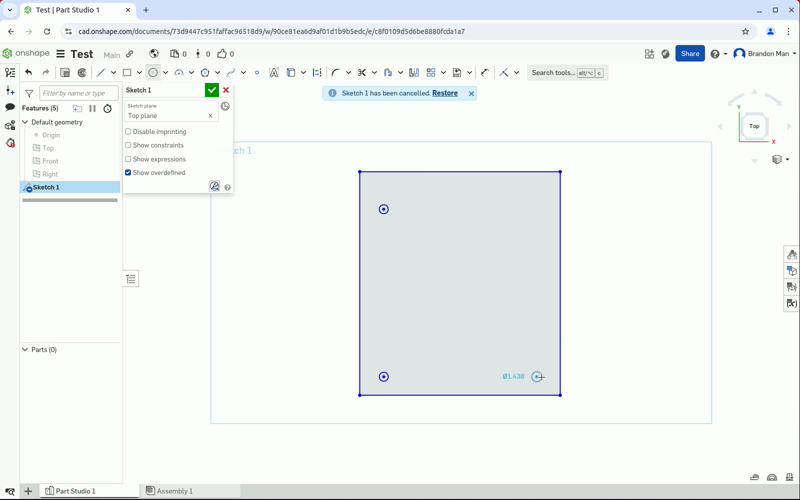
click(541, 376)
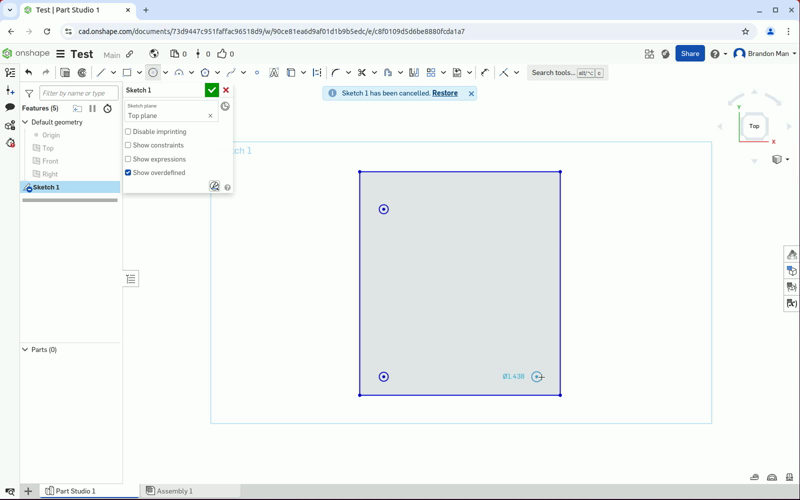
key(esc)
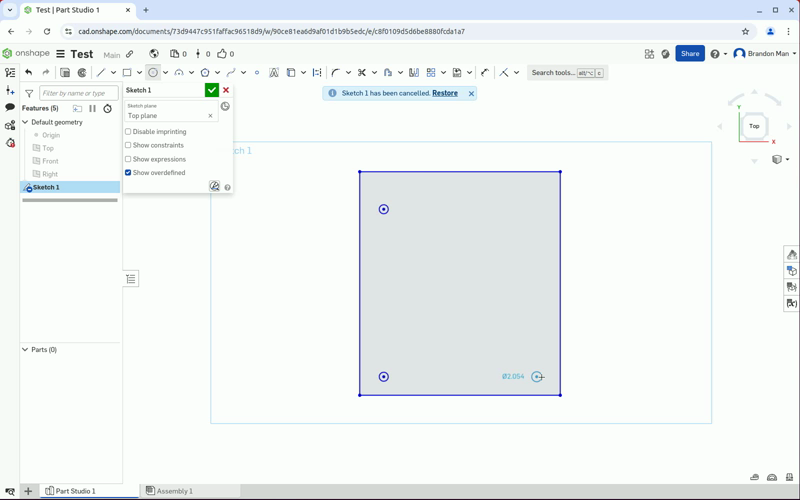
key(c)
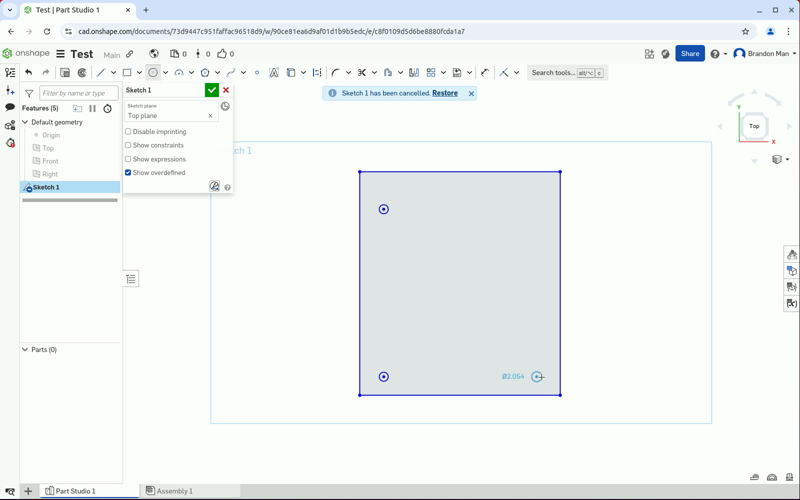
key_down(shift)
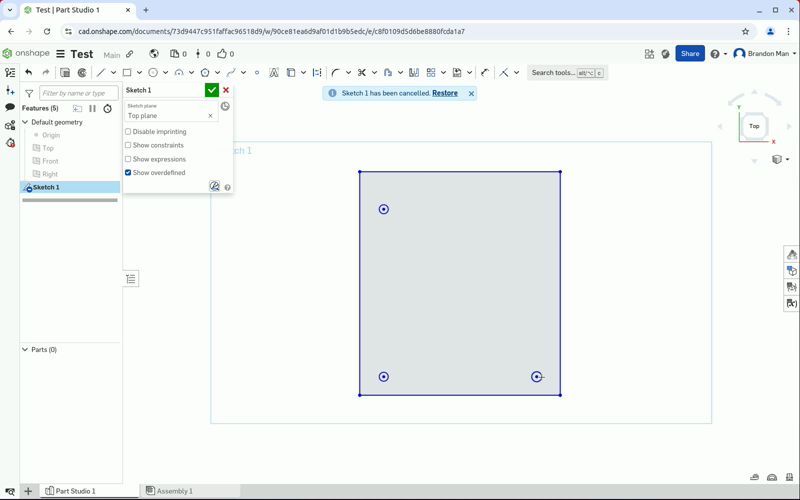
mouse_move(536, 209)
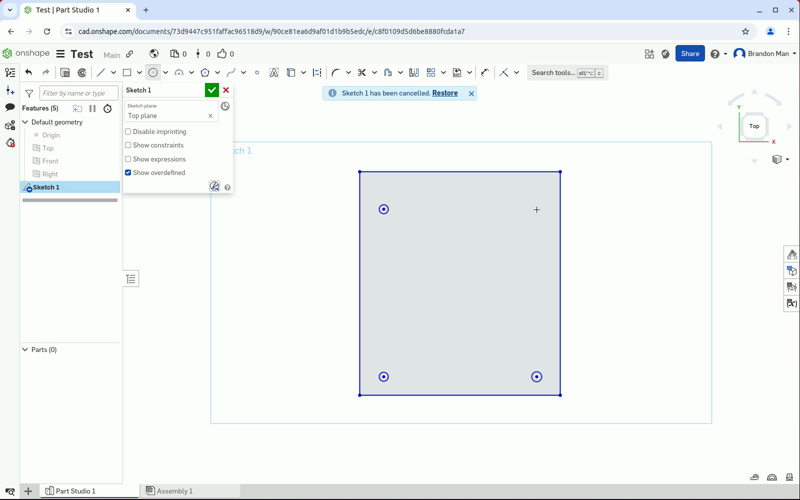
click(536, 209)
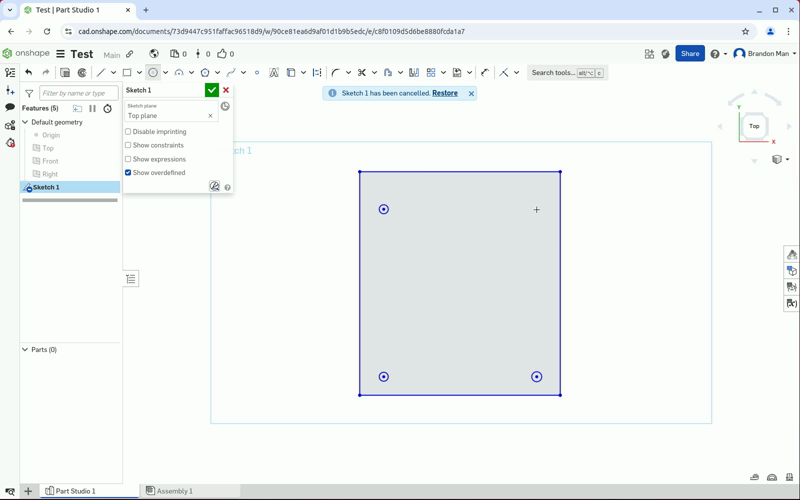
key_up(shift)
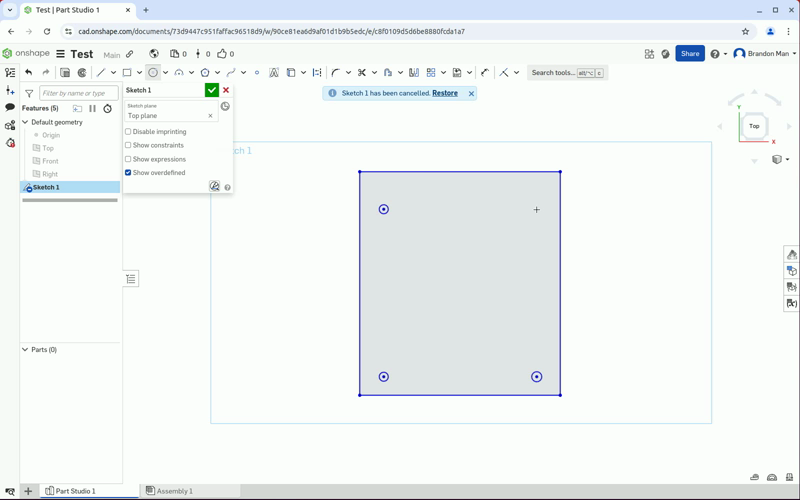
mouse_move(541, 209)
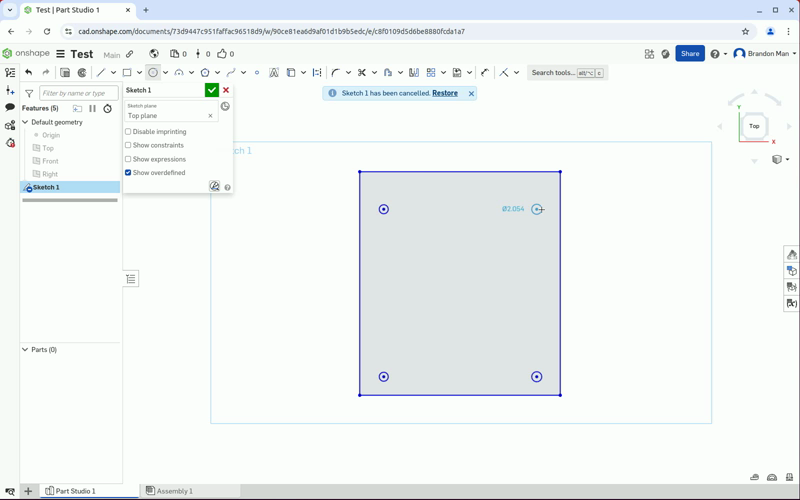
click(541, 209)
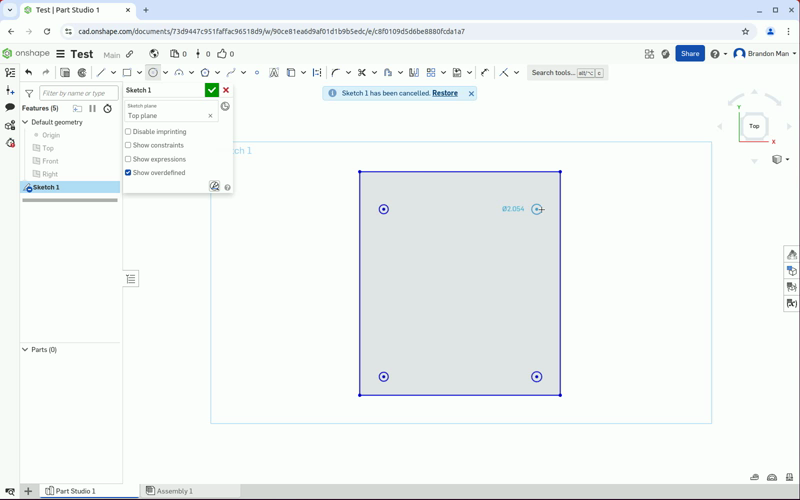
key(esc)
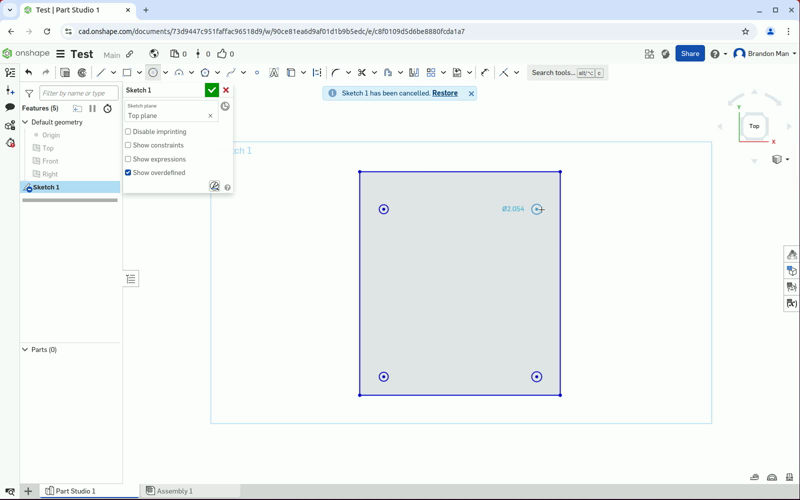
mouse_move(423, 203)
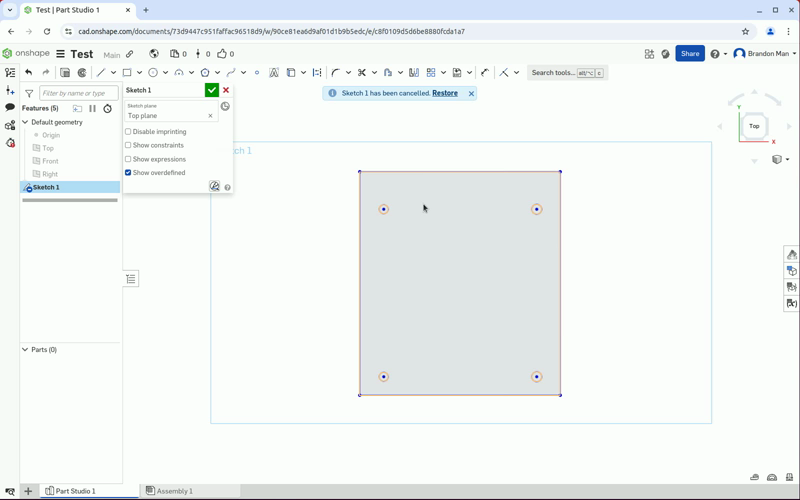
click(423, 203)
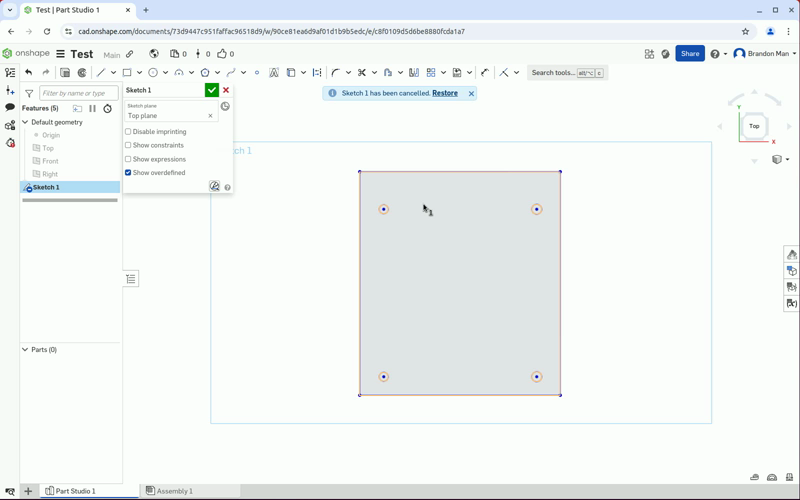
mouse_move(73, 352)
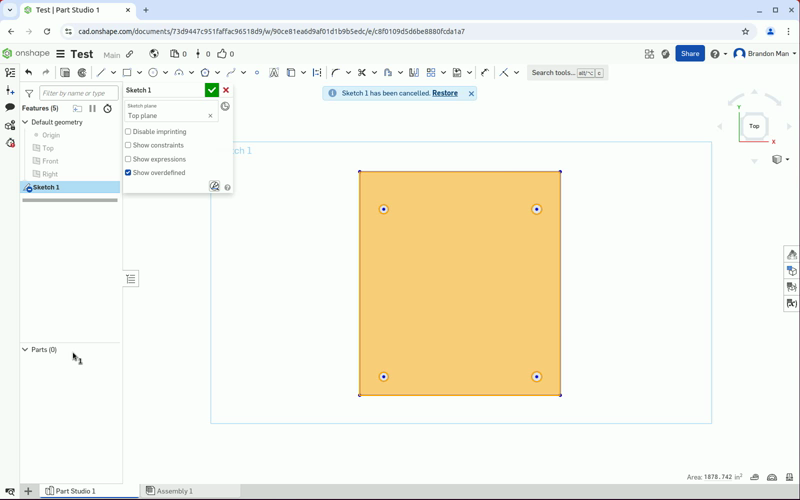
key(shift+y)
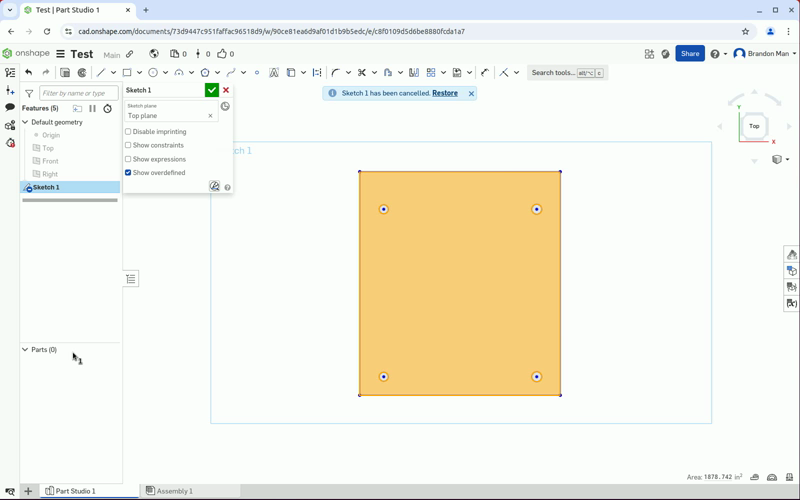
key(shift+e)
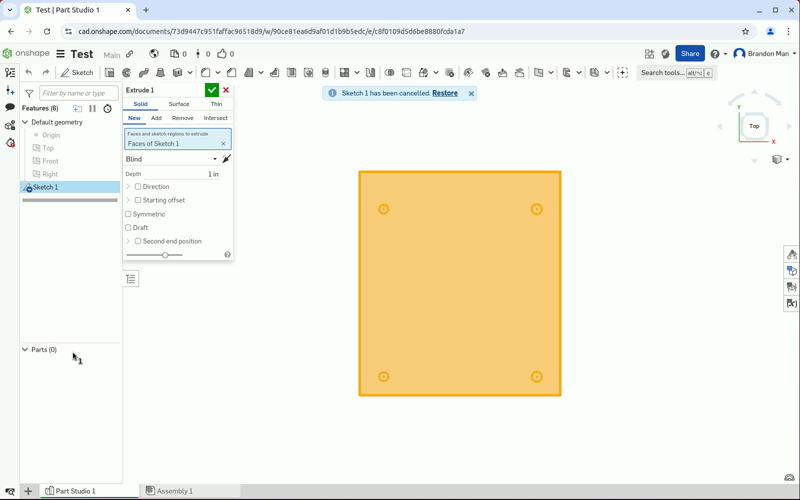
mouse_move(143, 106)
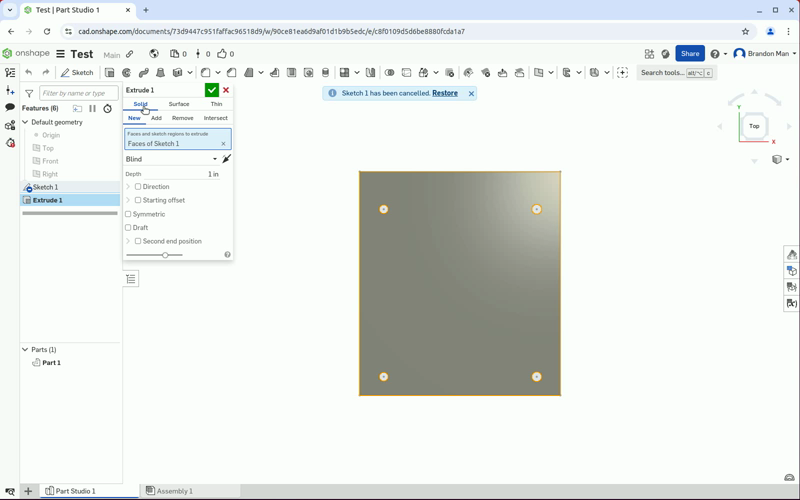
click(143, 106)
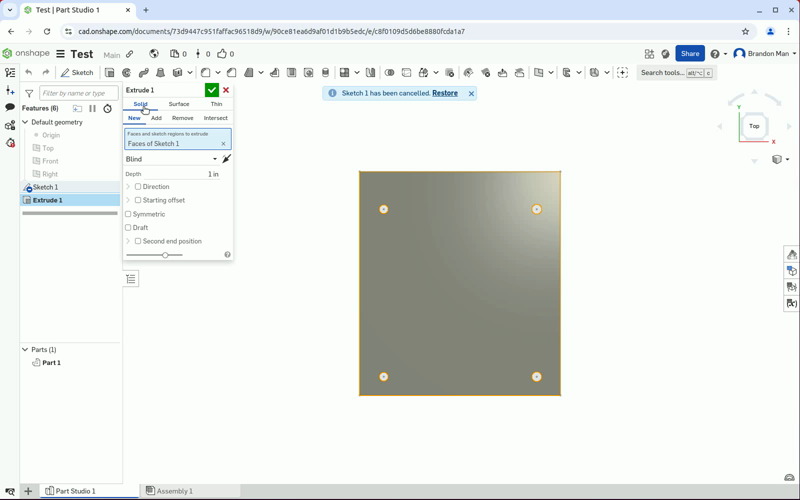
mouse_move(137, 120)
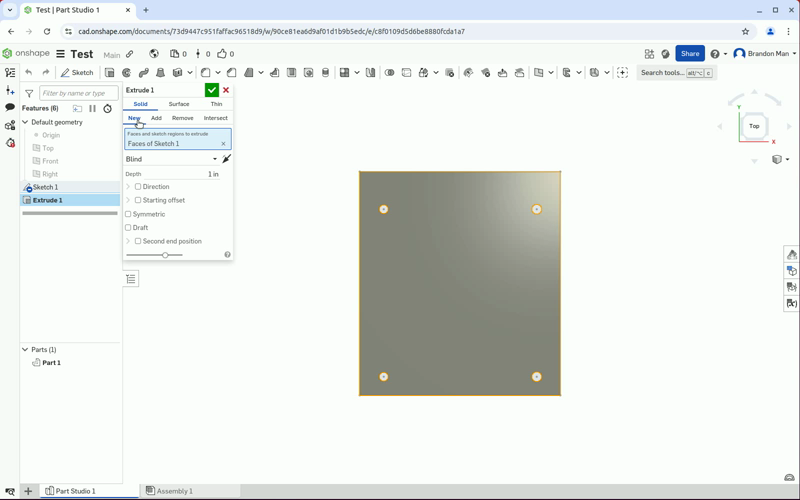
click(137, 120)
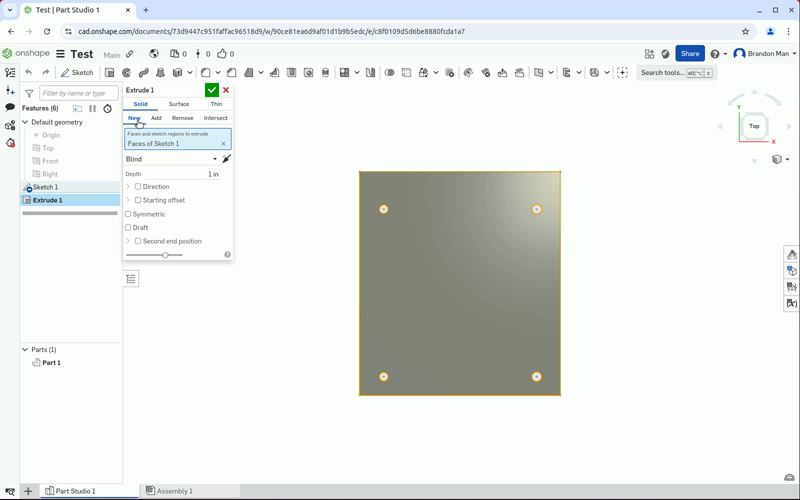
key(tab, 4)
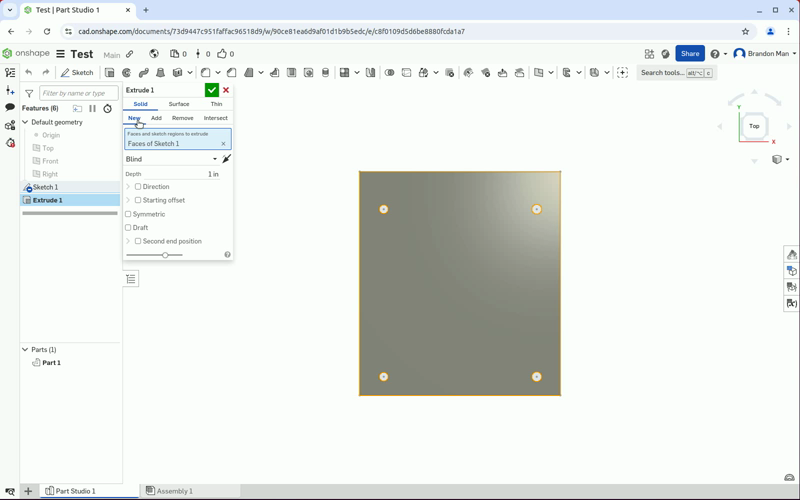
text(0.481)
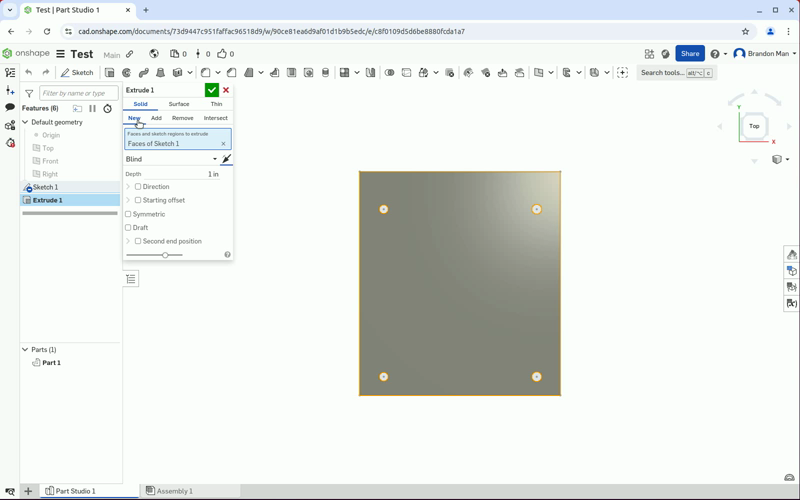
key(enter)
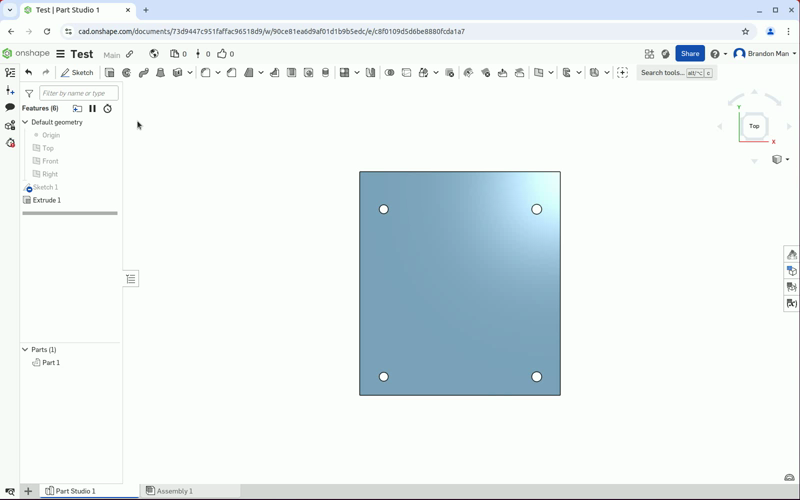
key(shift+h)
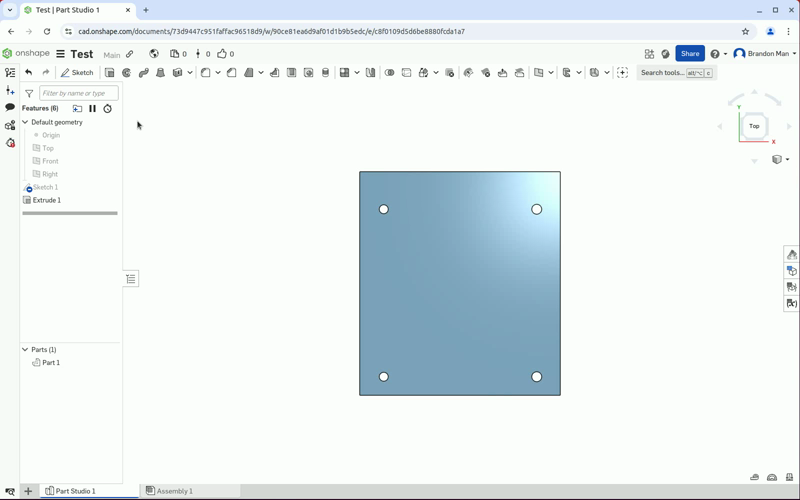
key(shift+h)
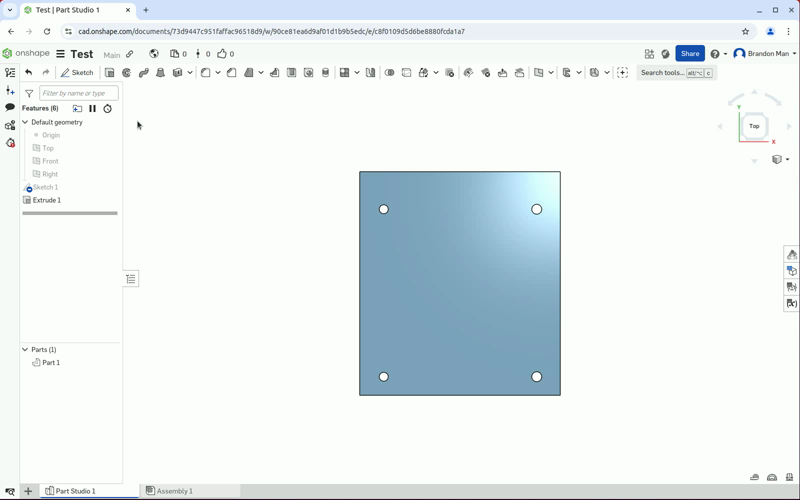
mouse_move(73, 189)
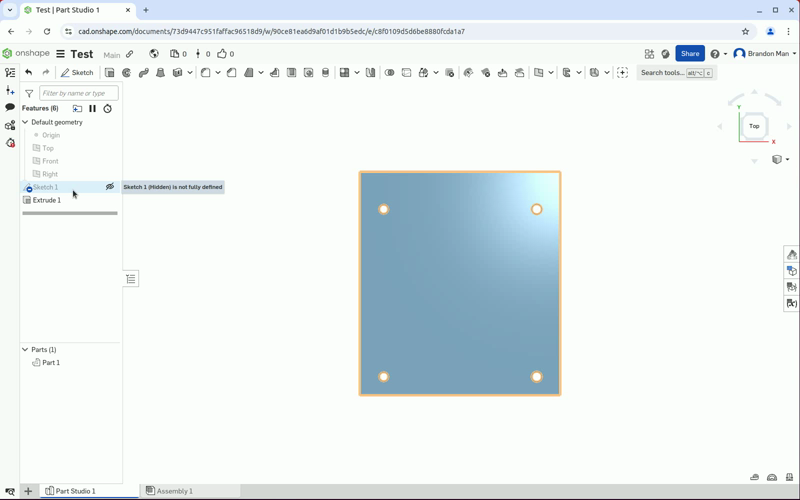
click(73, 189)
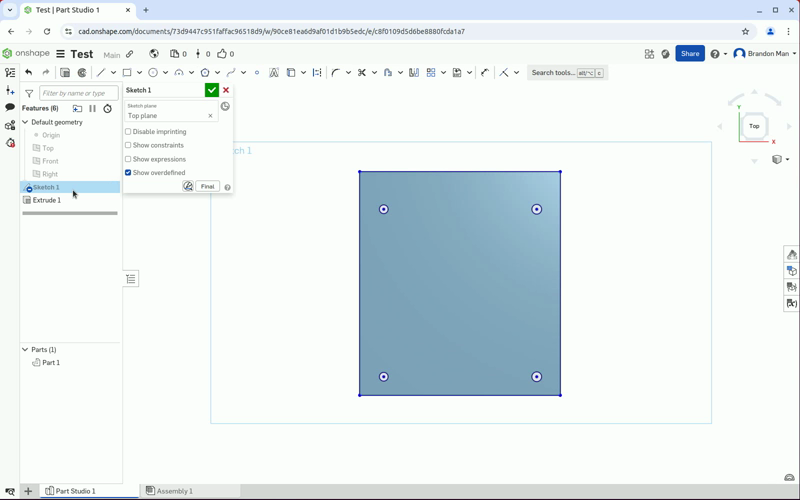
mouse_move(229, 92)
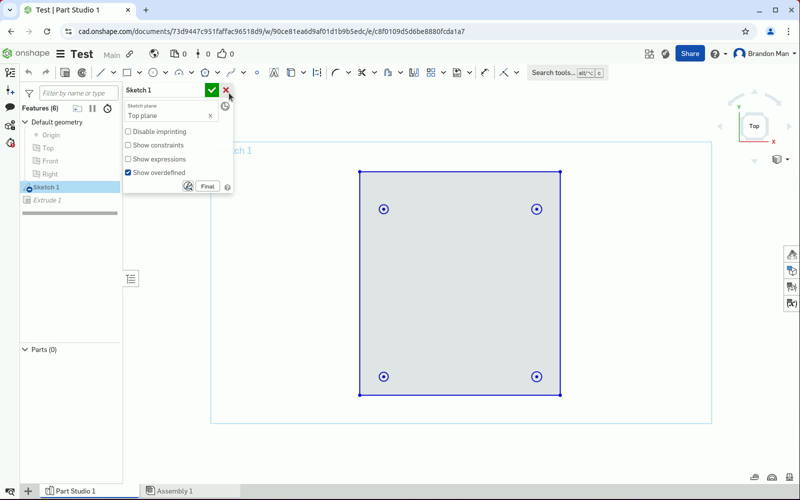
click(229, 92)
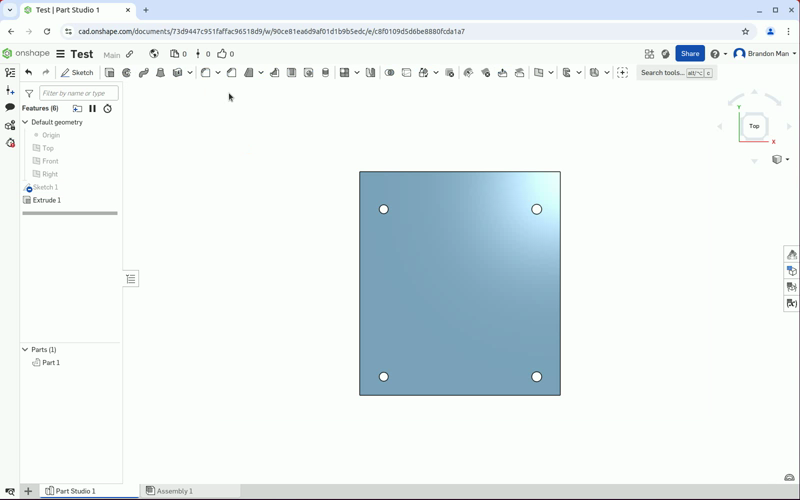
mouse_move(541, 75)
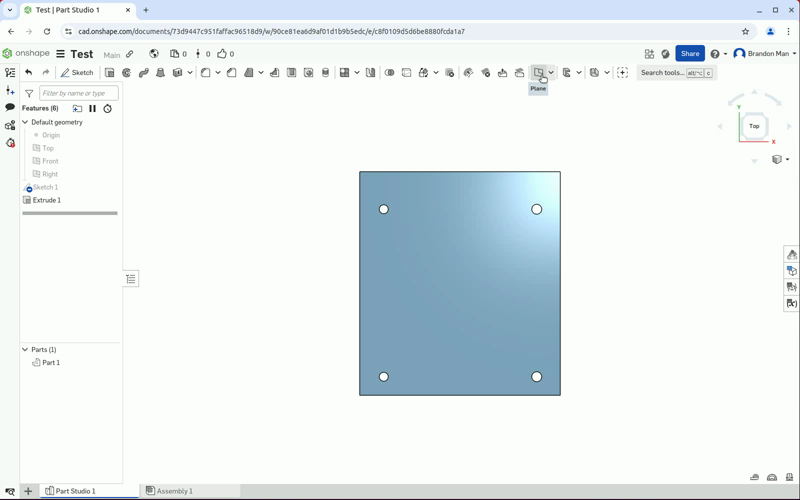
click(541, 75)
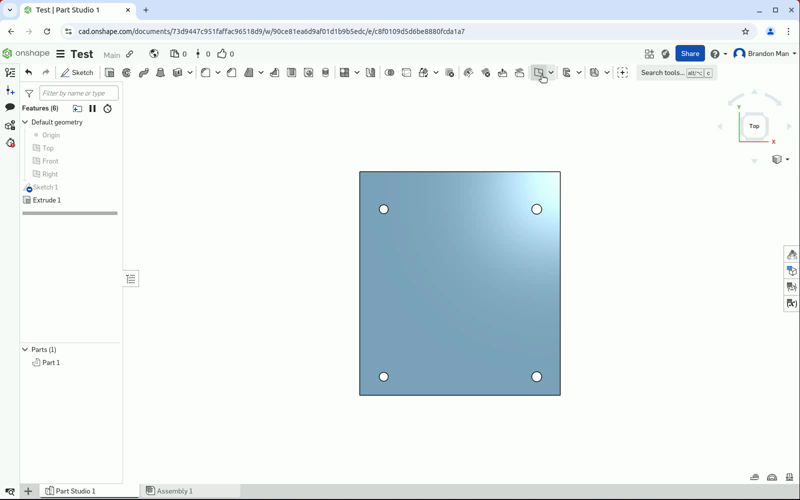
mouse_move(73, 150)
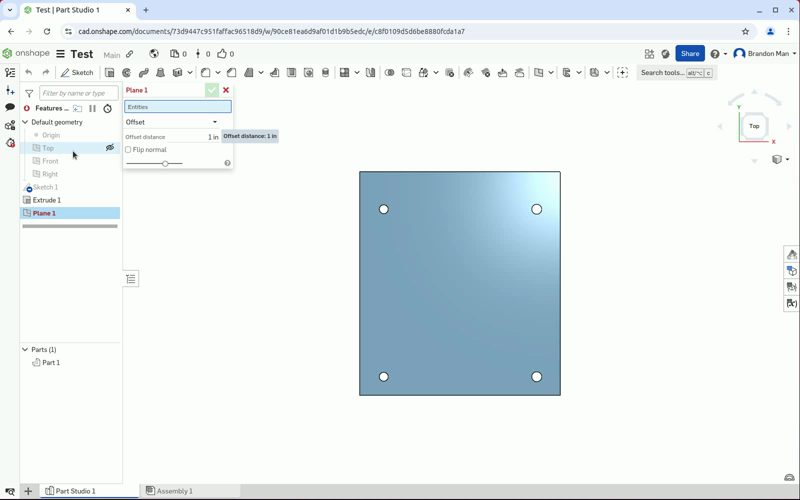
click(73, 150)
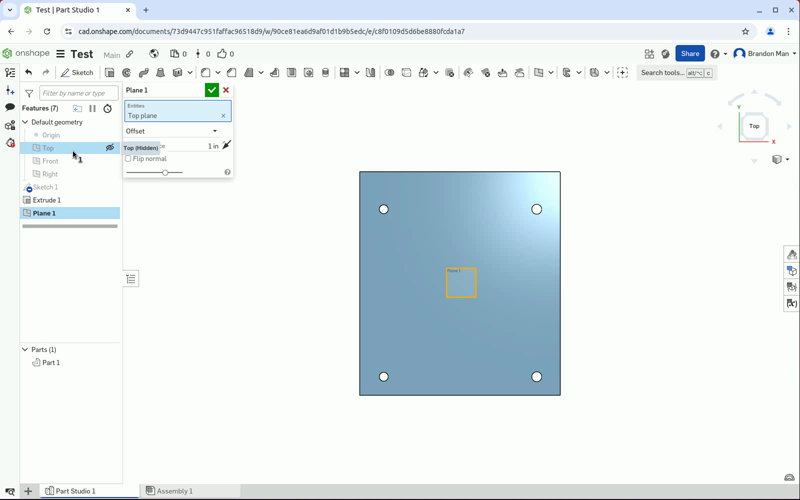
key(tab, 2)
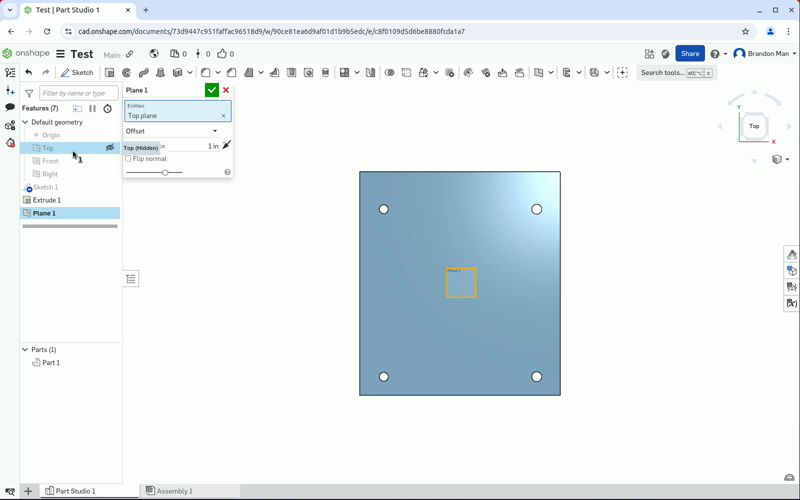
text(0.493)
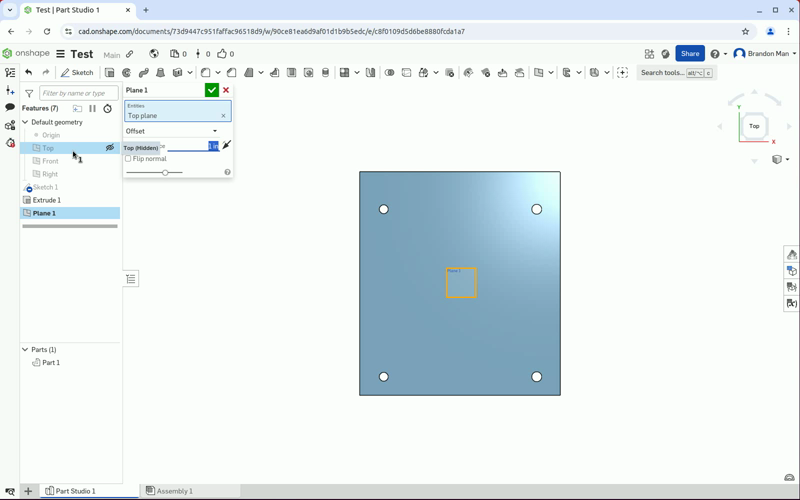
key(enter, 2)
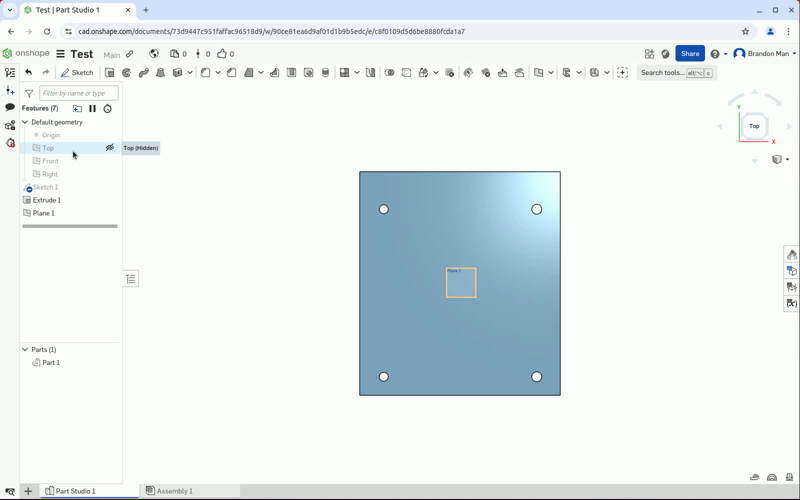
key(shift+s)
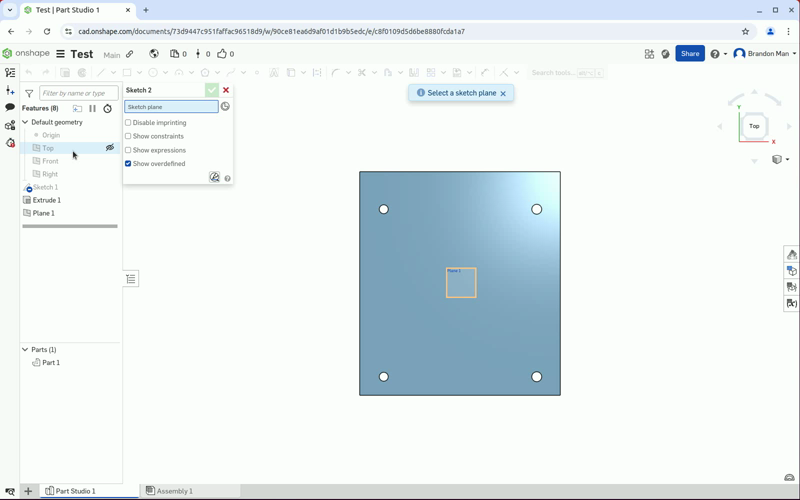
mouse_move(73, 215)
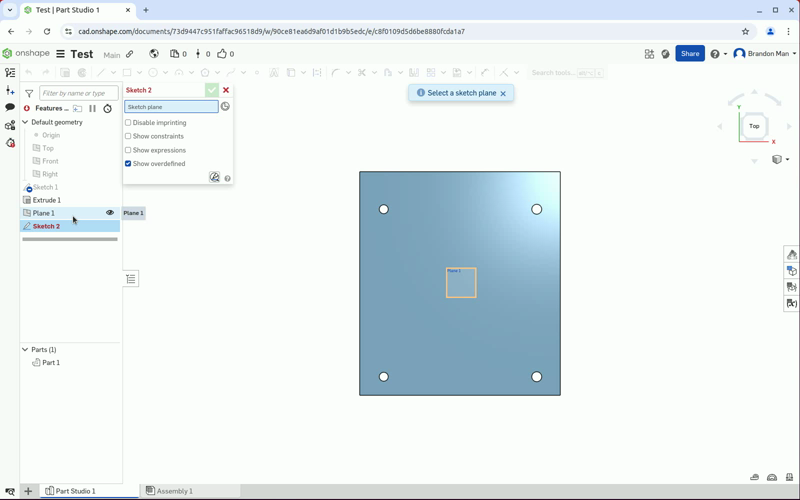
click(73, 215)
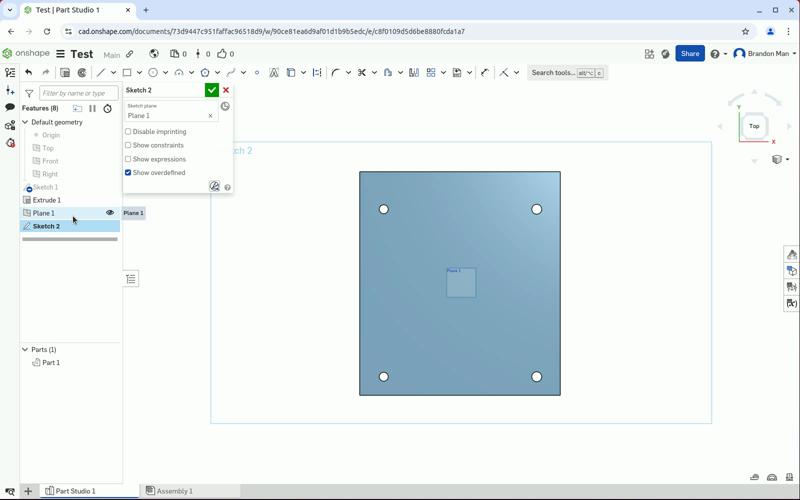
mouse_move(73, 352)
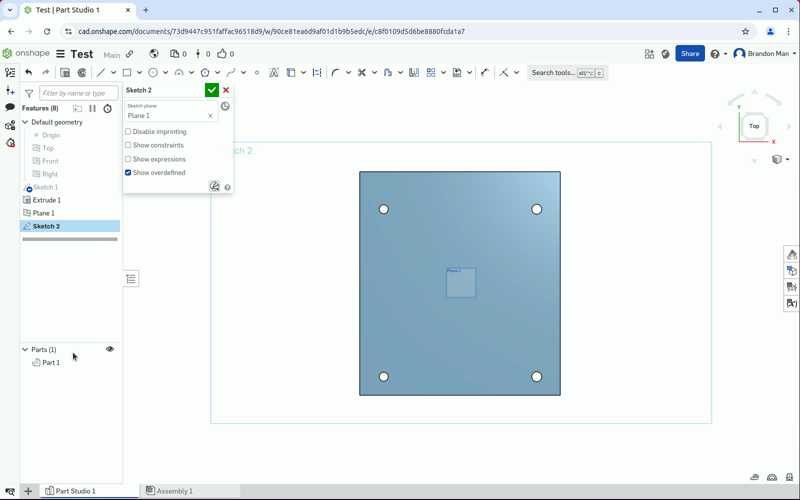
key(y)
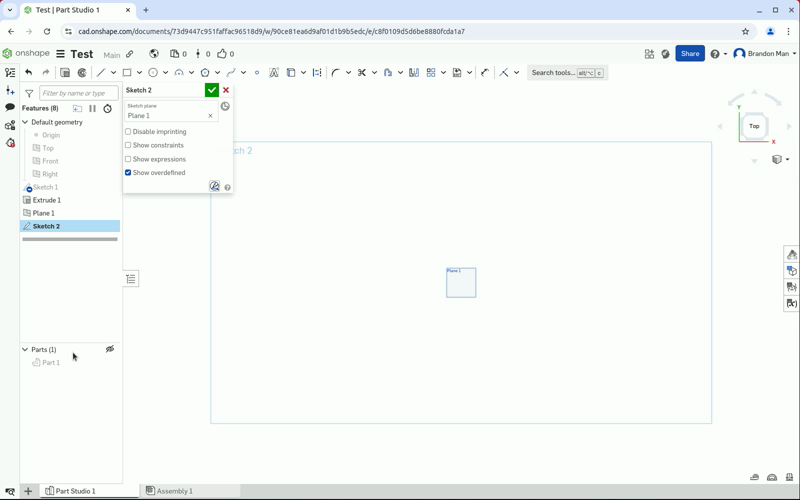
key(l)
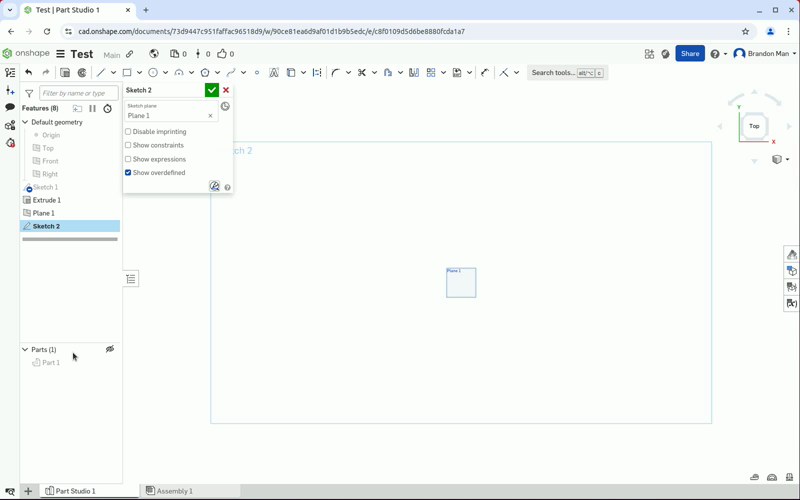
key_down(shift)
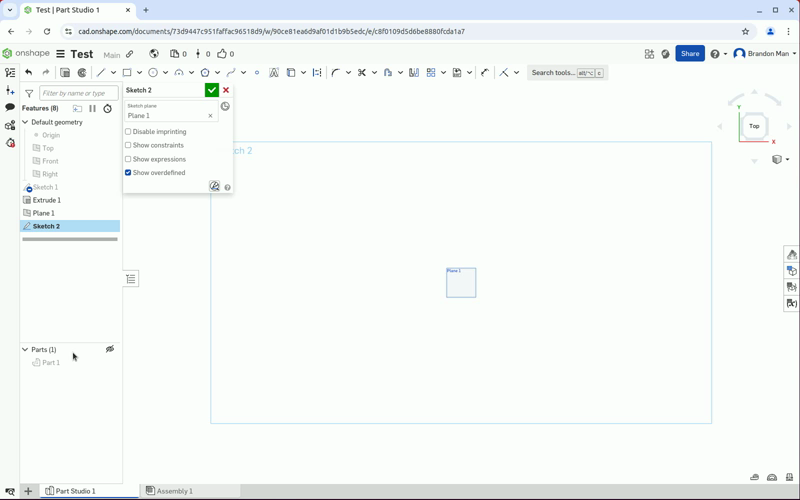
mouse_move(376, 303)
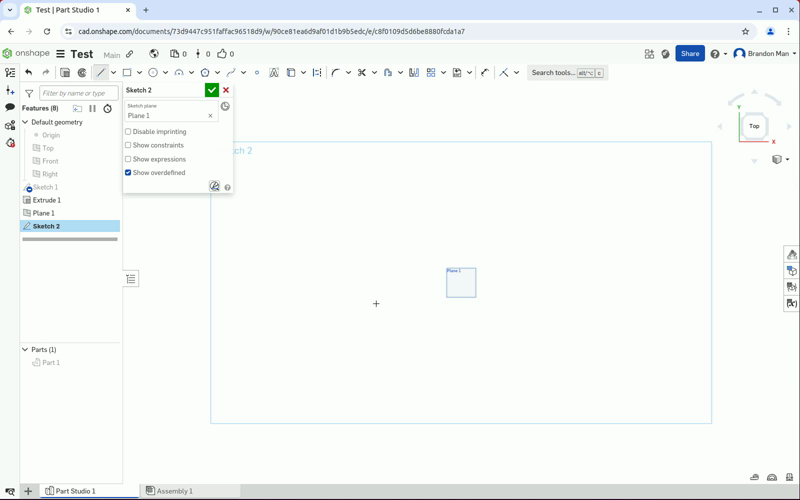
click(376, 303)
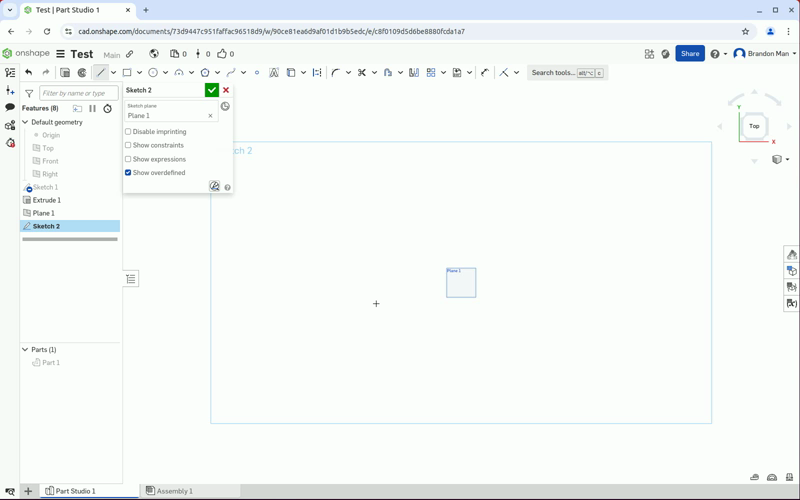
key_up(shift)
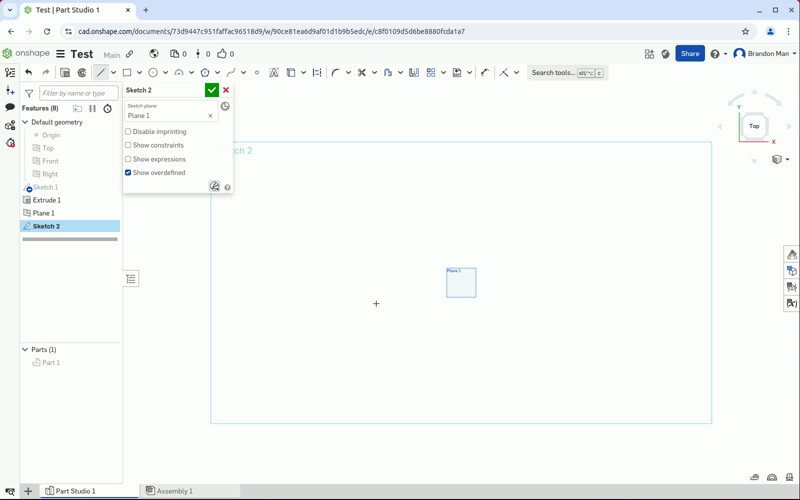
key_down(shift)
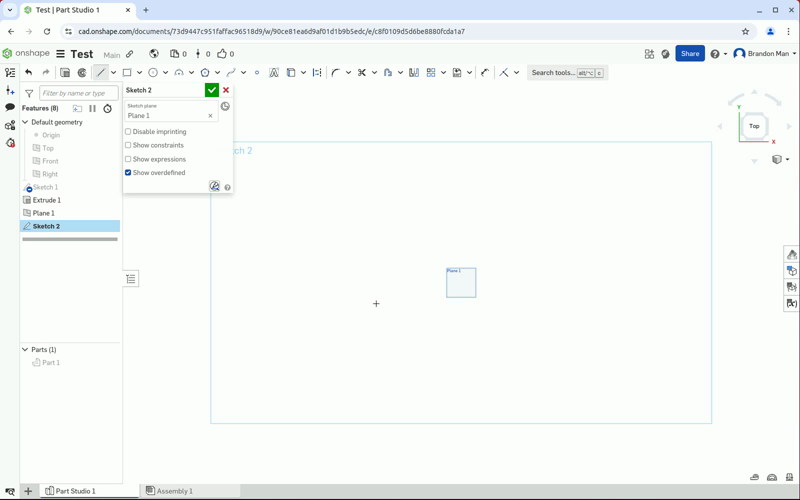
mouse_move(406, 303)
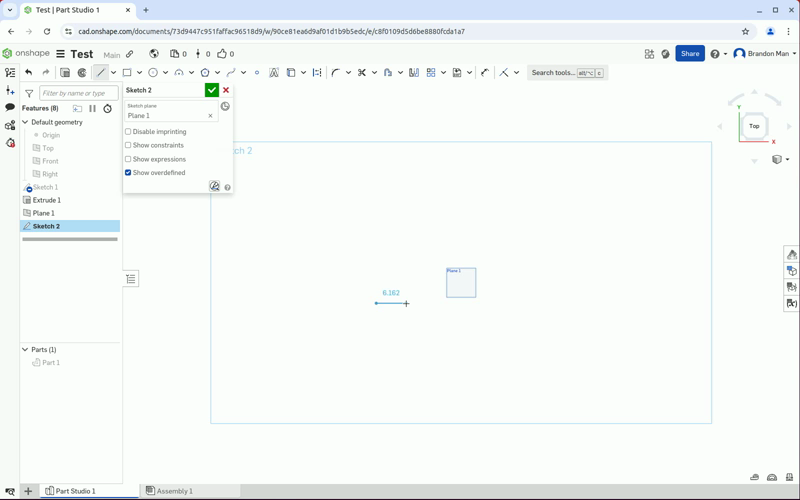
mouse_move(390, 303)
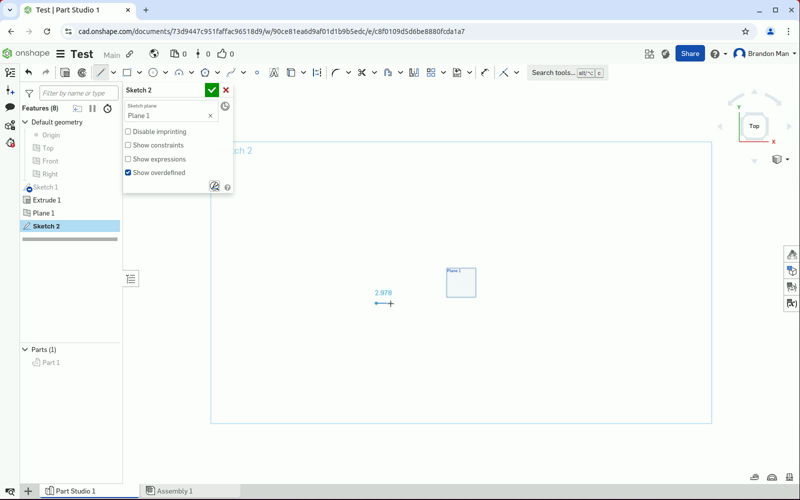
click(390, 303)
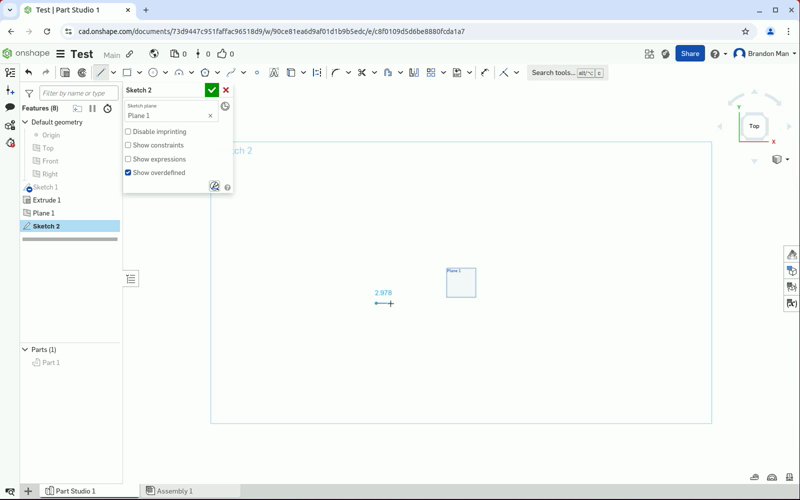
key_up(shift)
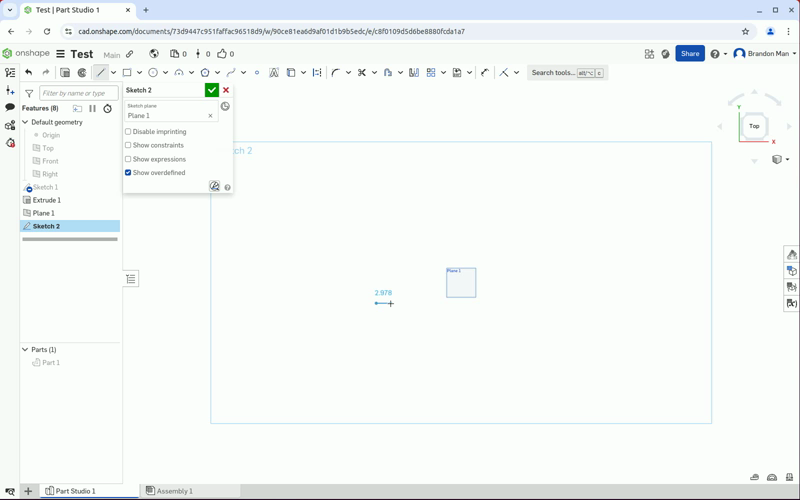
key_down(shift)
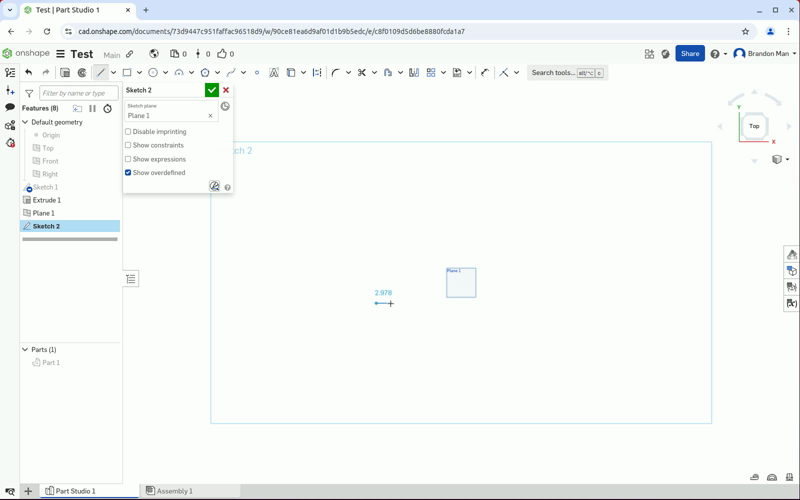
mouse_move(420, 303)
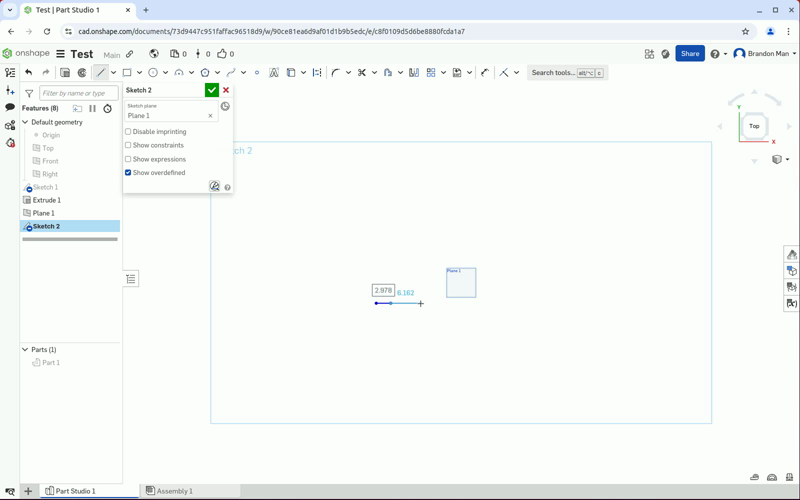
mouse_move(390, 279)
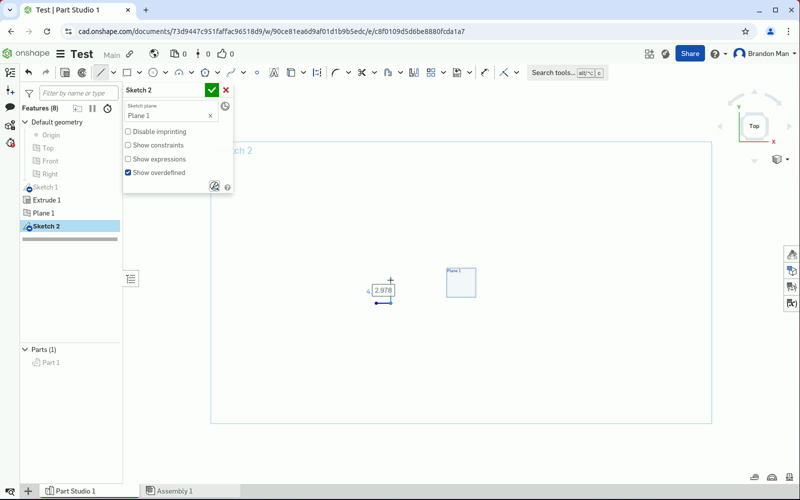
click(390, 279)
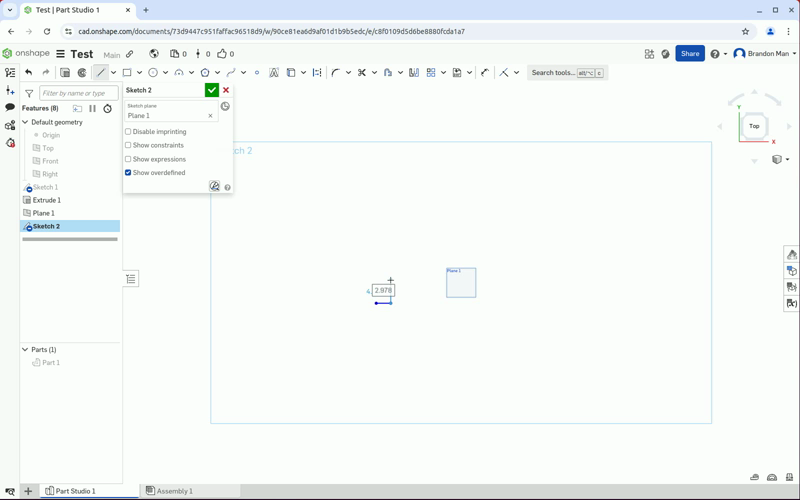
key_up(shift)
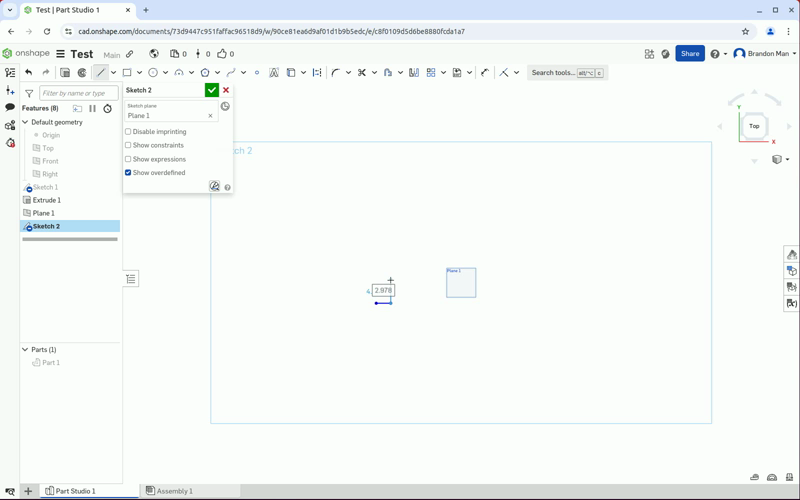
key_down(shift)
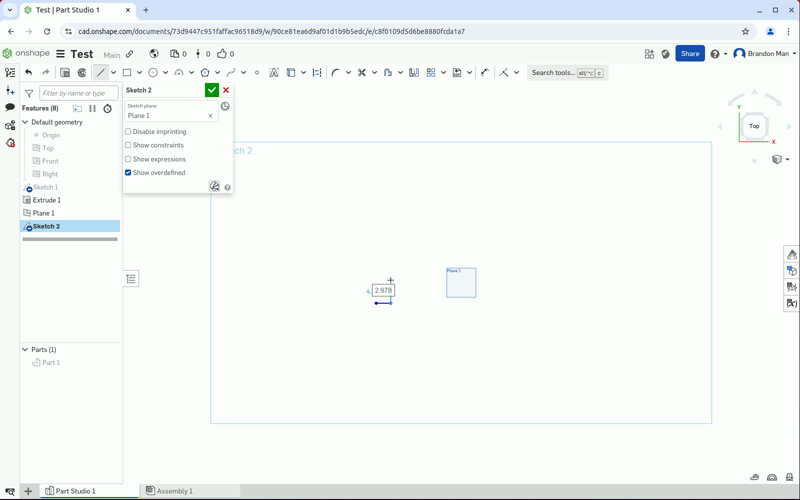
mouse_move(420, 279)
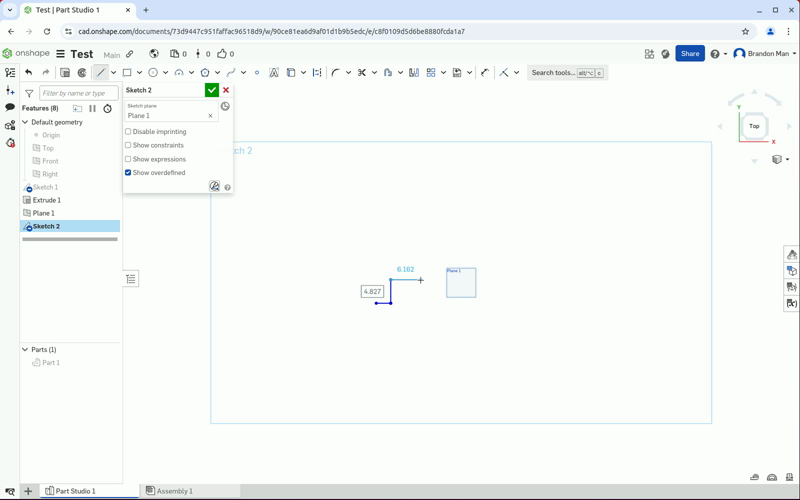
mouse_move(376, 279)
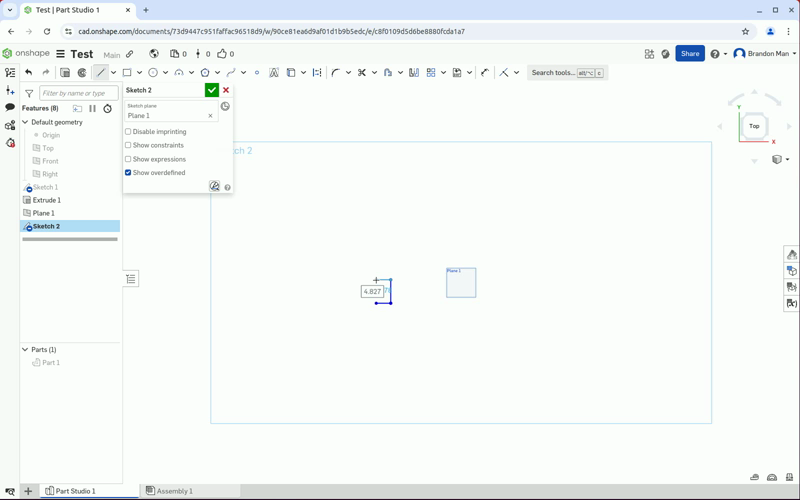
click(376, 279)
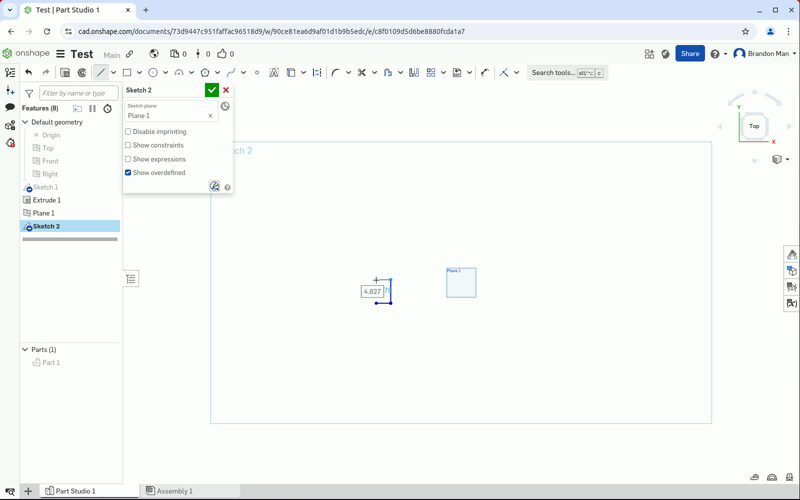
key_up(shift)
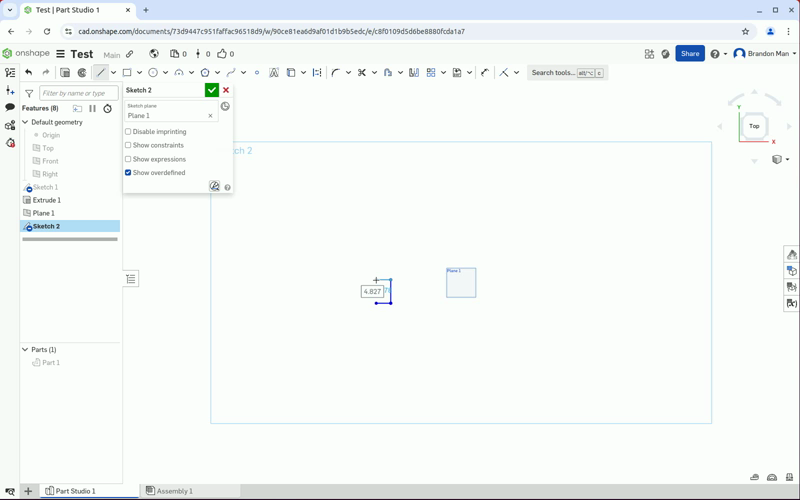
mouse_move(406, 279)
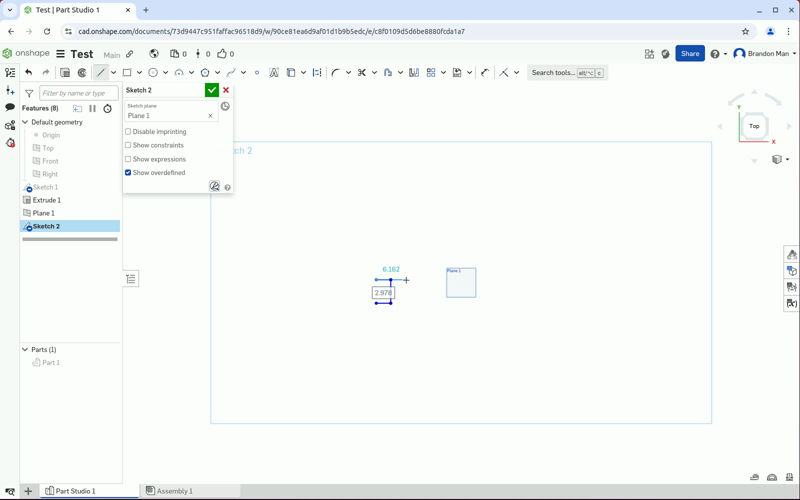
key_down(shift)
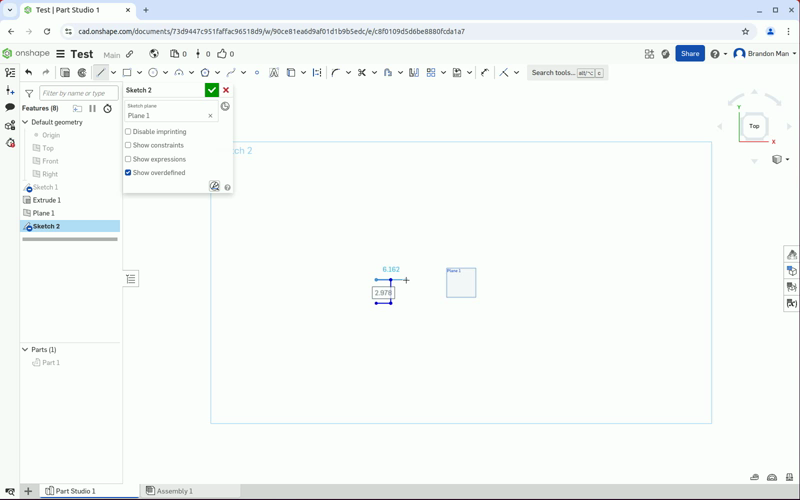
mouse_move(376, 303)
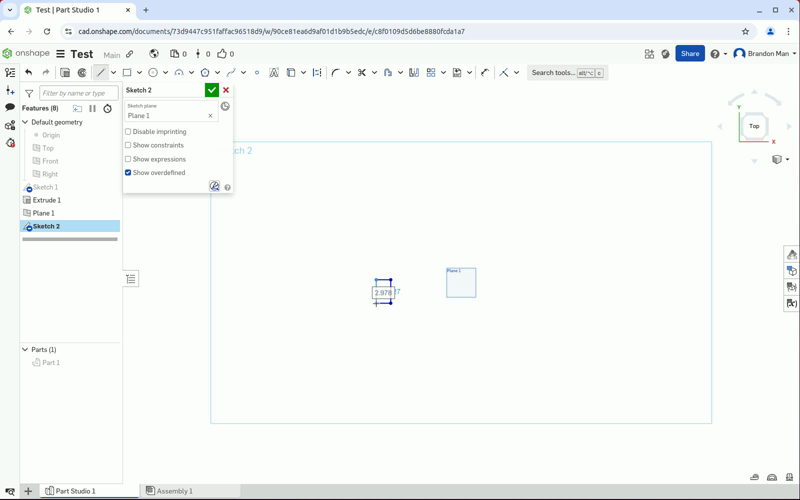
key_up(shift)
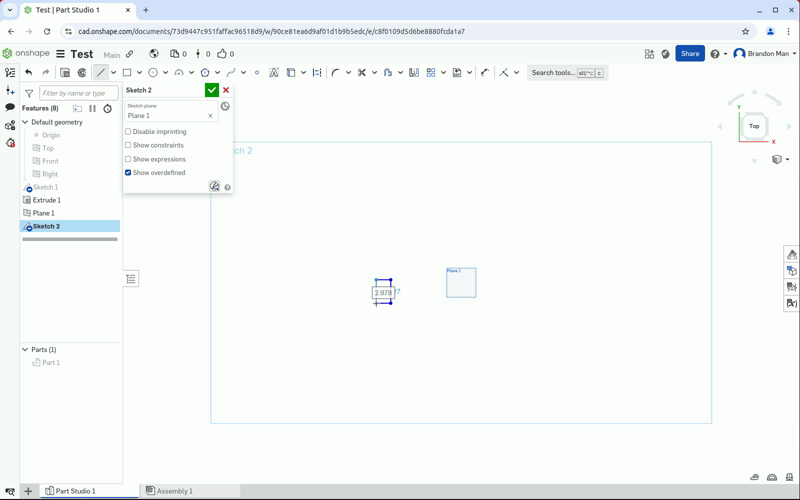
click(376, 303)
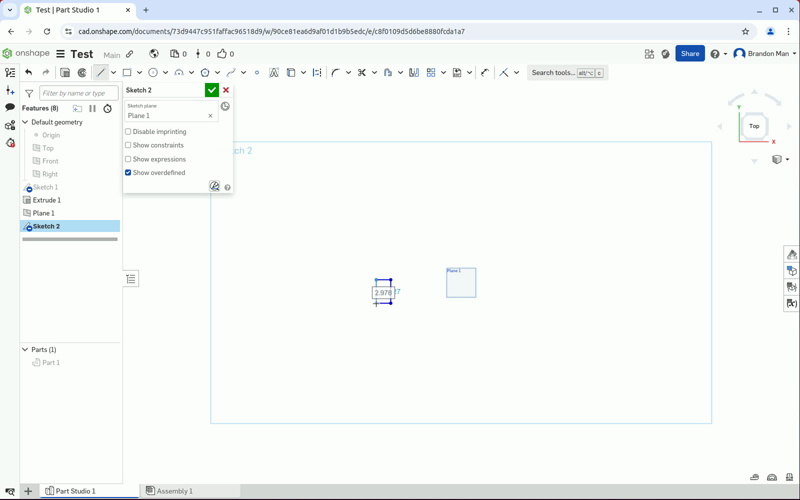
key(esc)
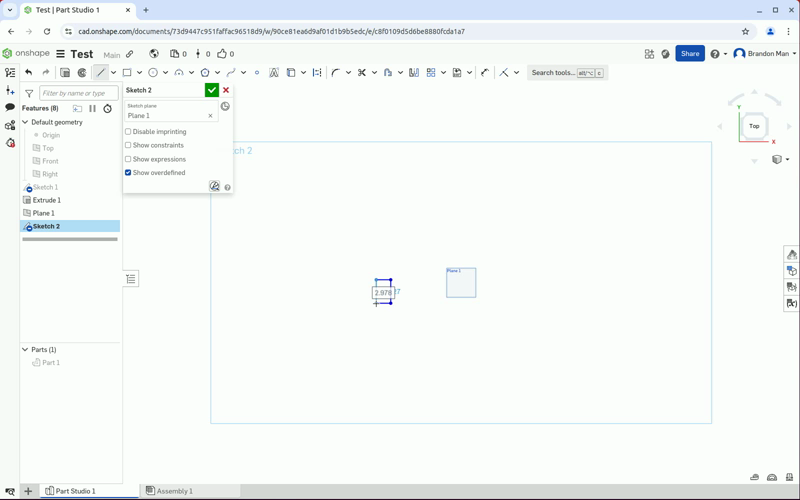
mouse_move(381, 297)
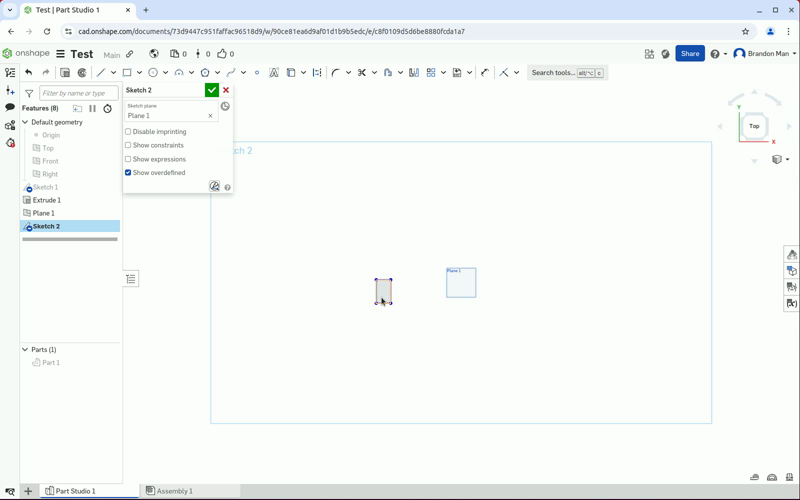
scroll(6)
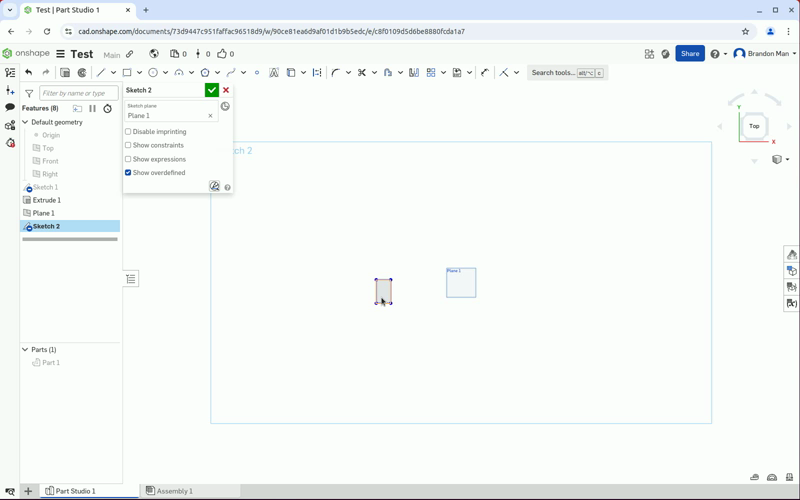
scroll(6)
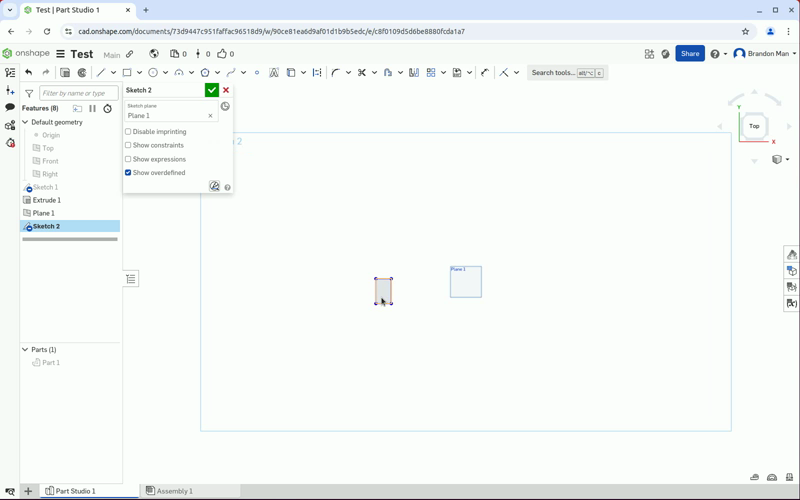
scroll(6)
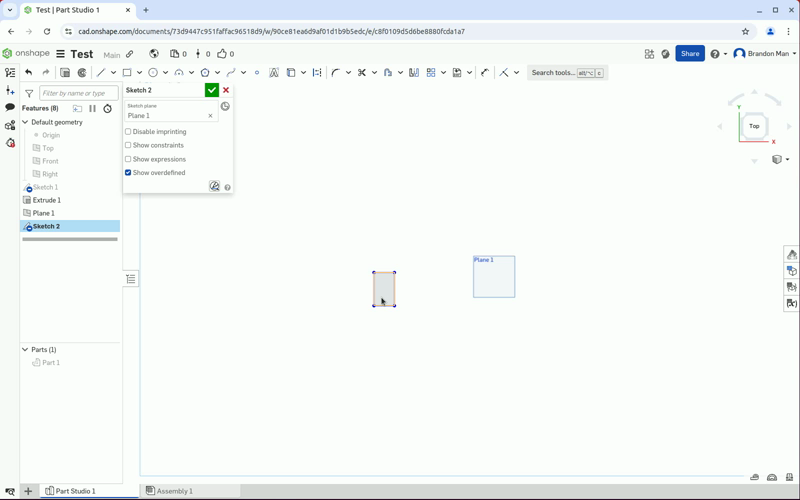
scroll(6)
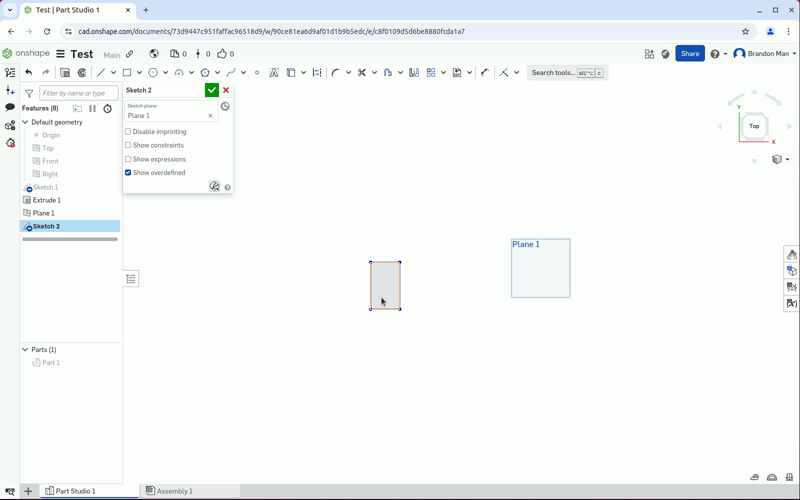
scroll(6)
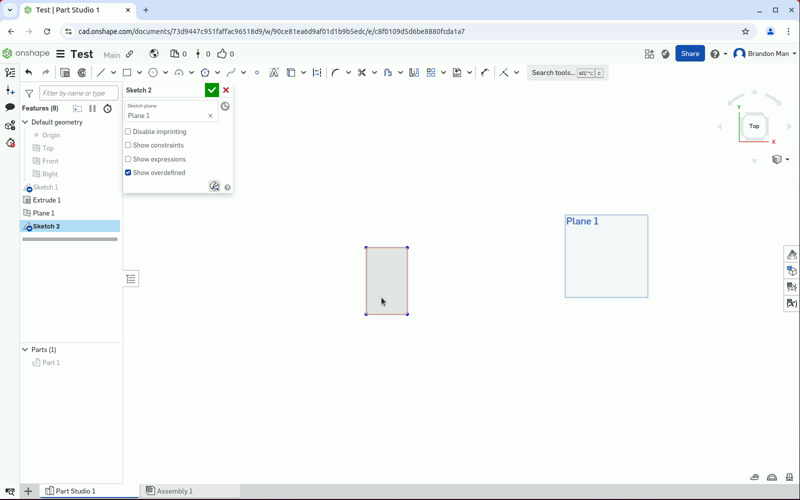
scroll(6)
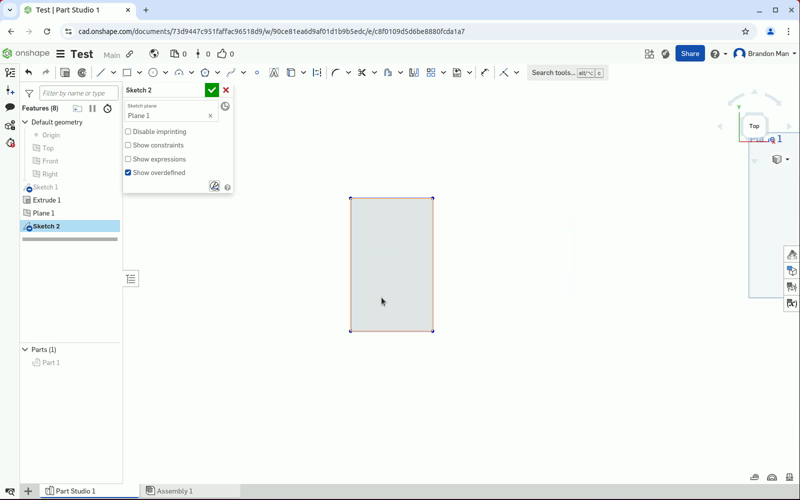
scroll(6)
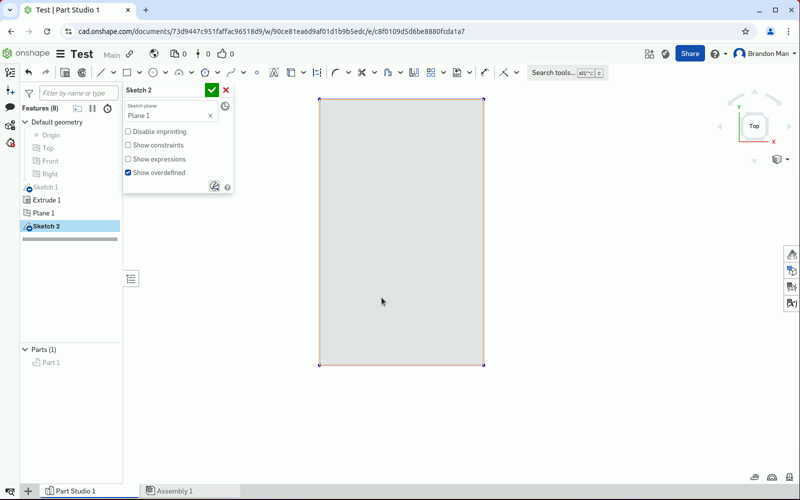
click(381, 297)
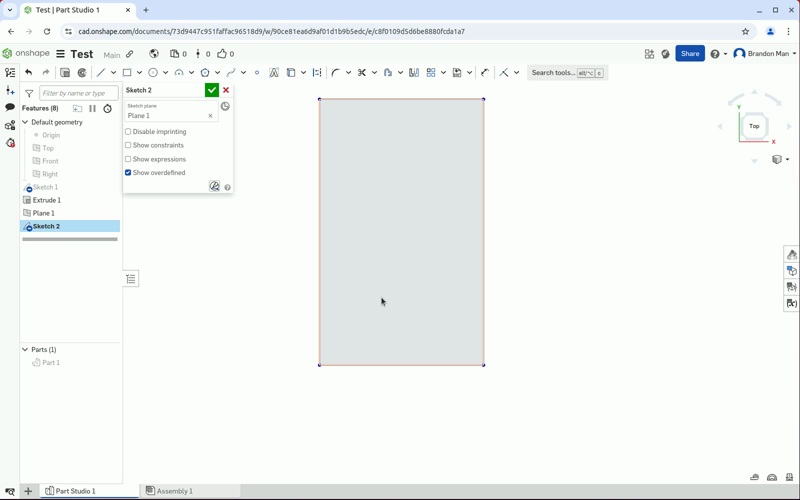
scroll(-6)
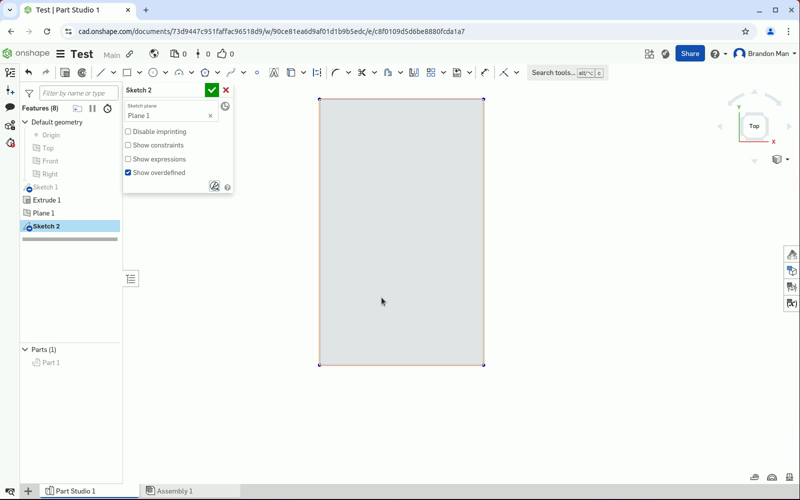
scroll(-6)
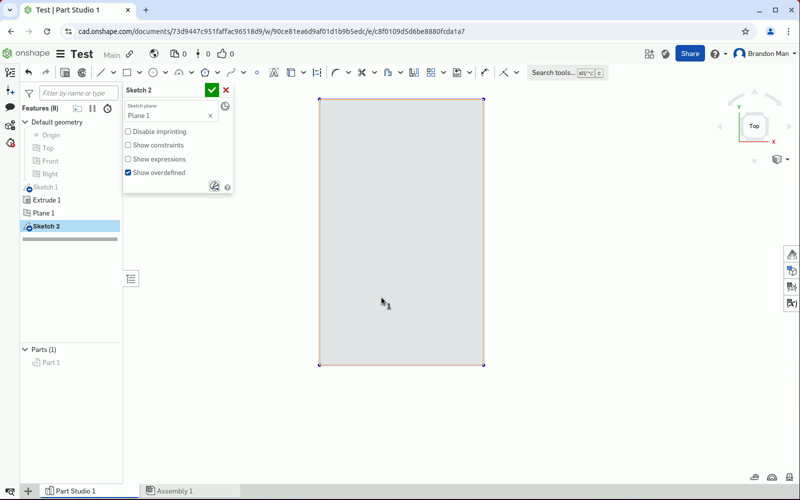
scroll(-6)
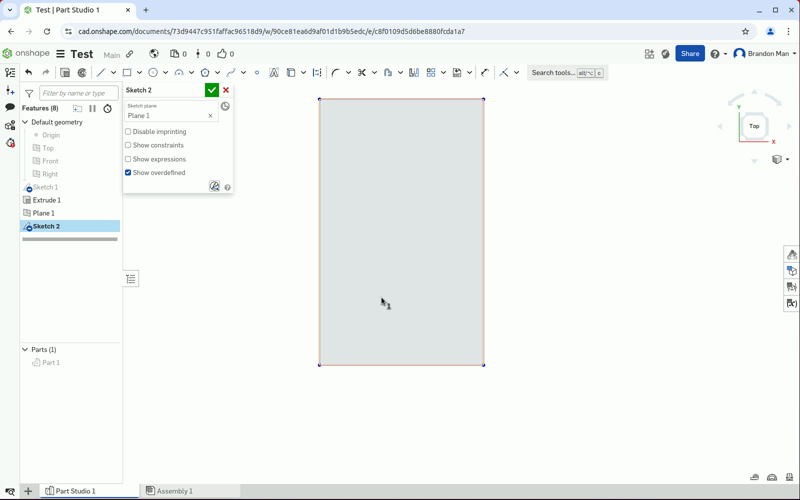
scroll(-6)
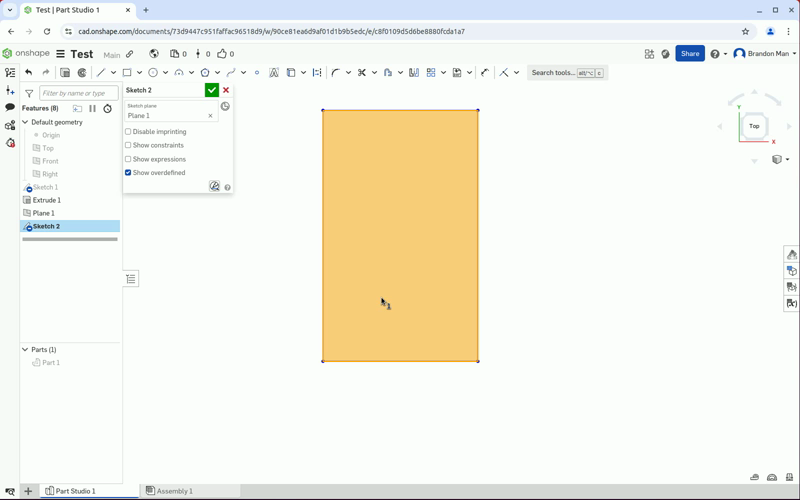
scroll(-6)
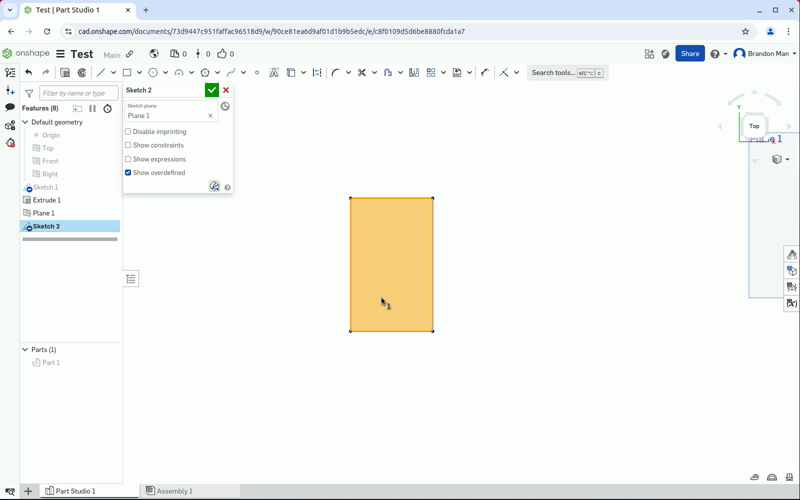
scroll(-6)
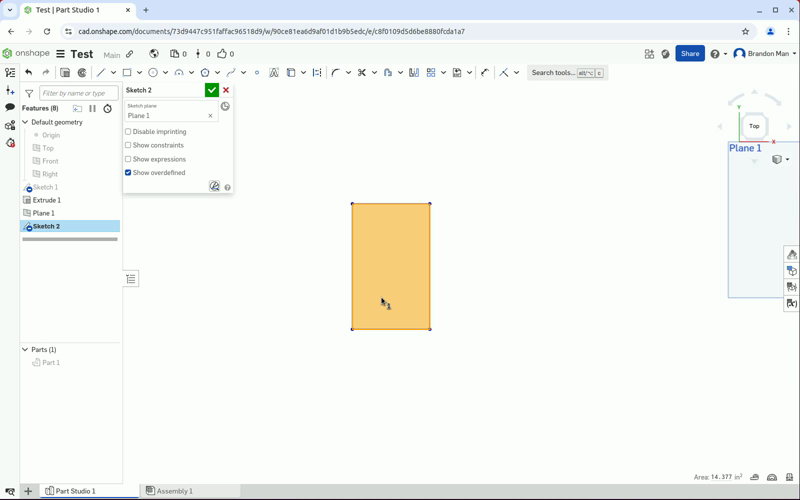
scroll(-6)
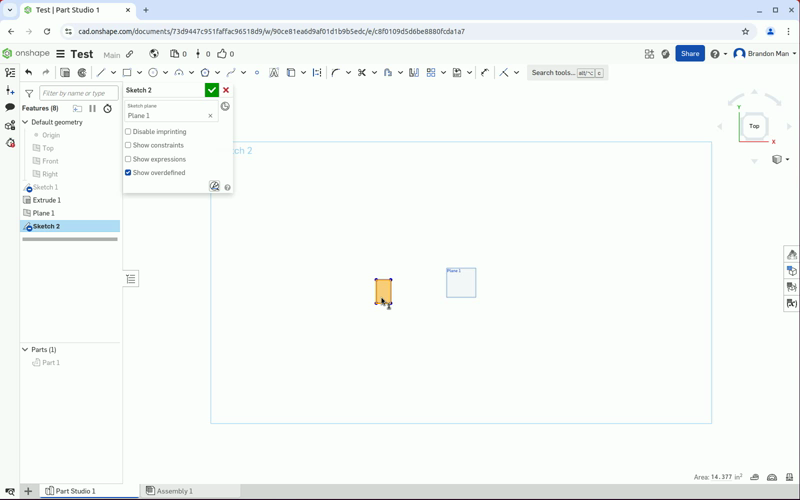
mouse_move(73, 352)
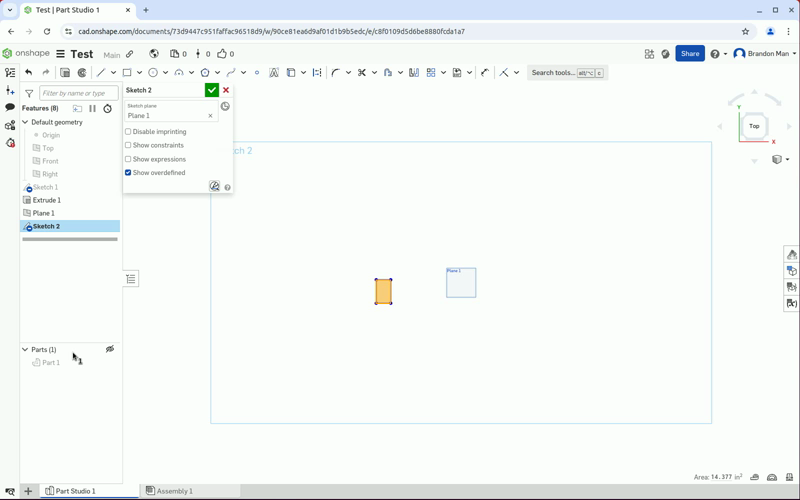
key(shift+y)
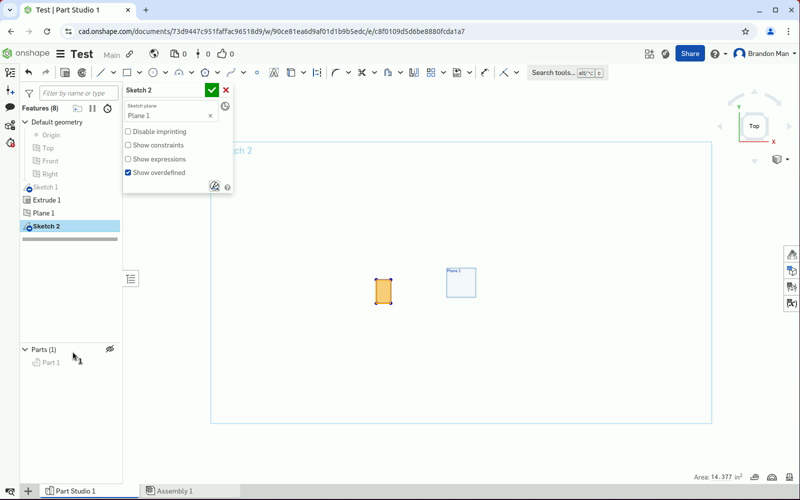
key(shift+e)
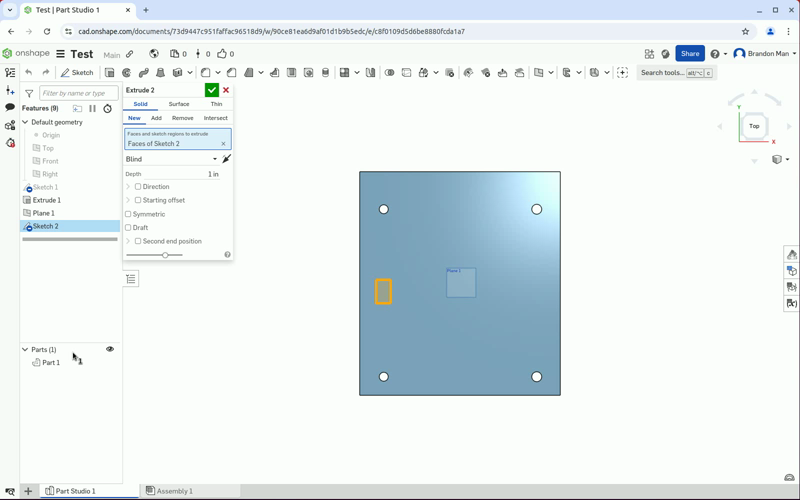
mouse_move(143, 106)
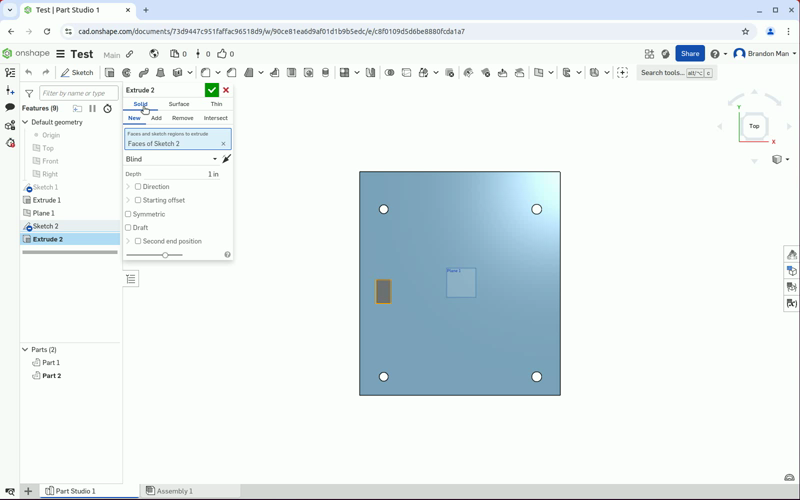
click(143, 106)
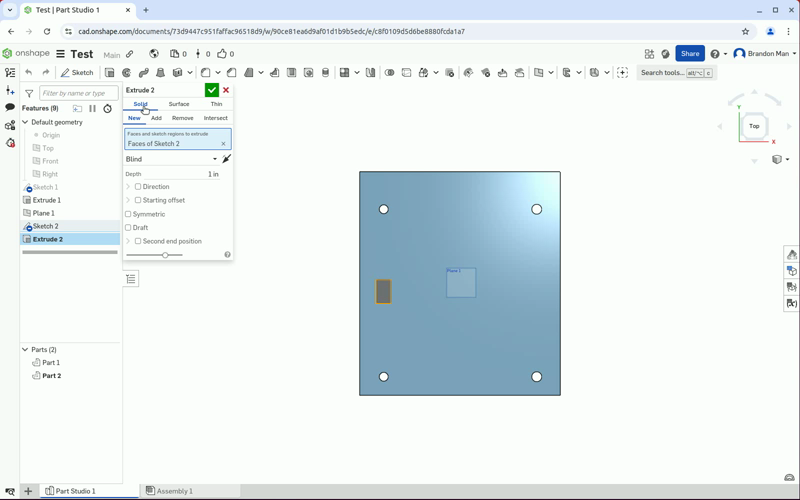
mouse_move(137, 120)
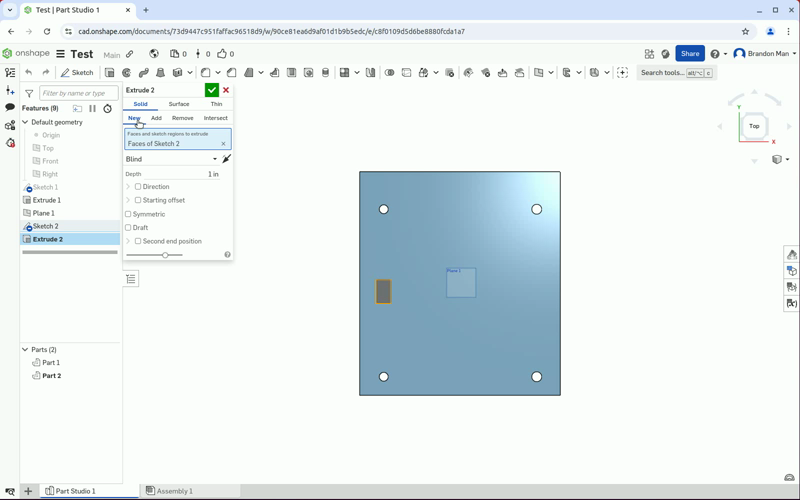
click(137, 120)
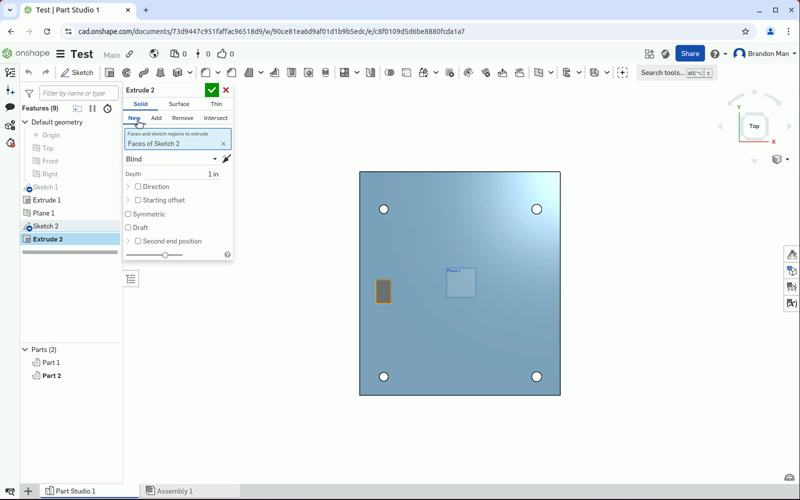
key(tab, 4)
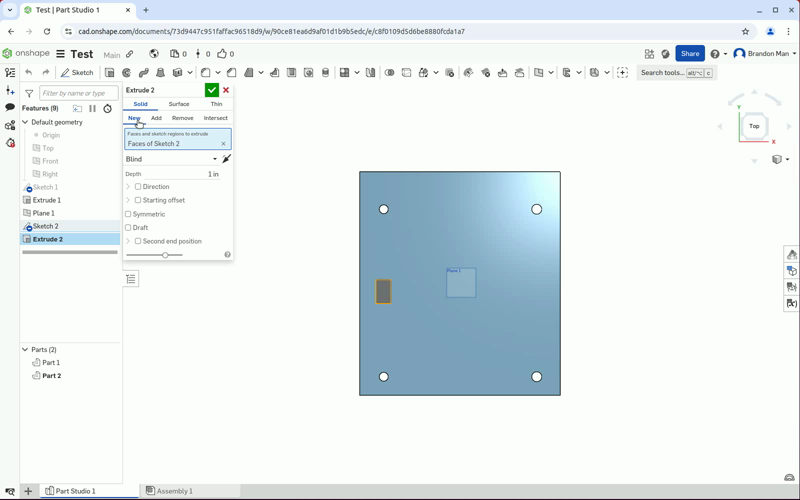
text(4.814)
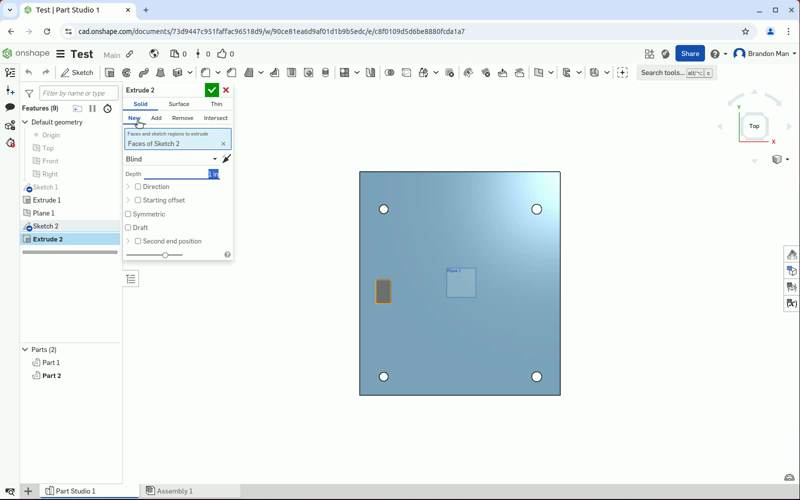
key(enter)
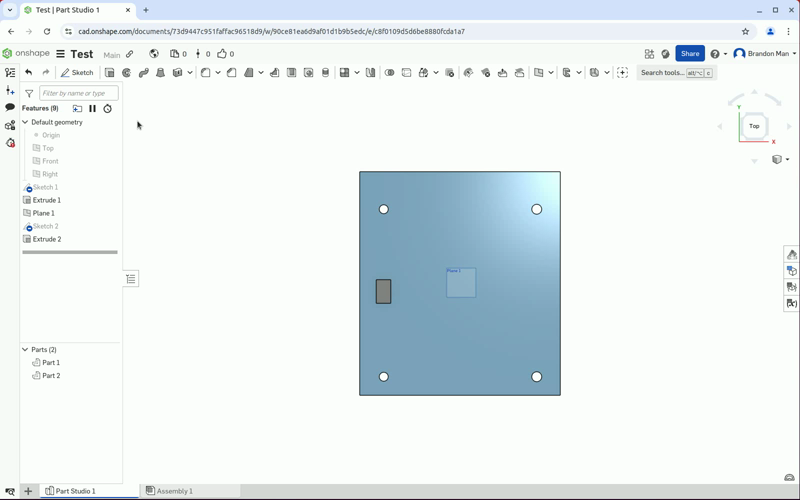
key(shift+h)
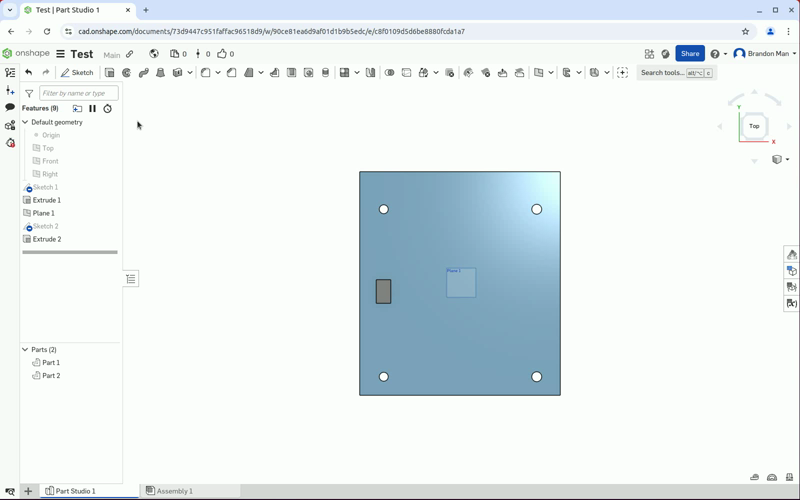
key(shift+h)
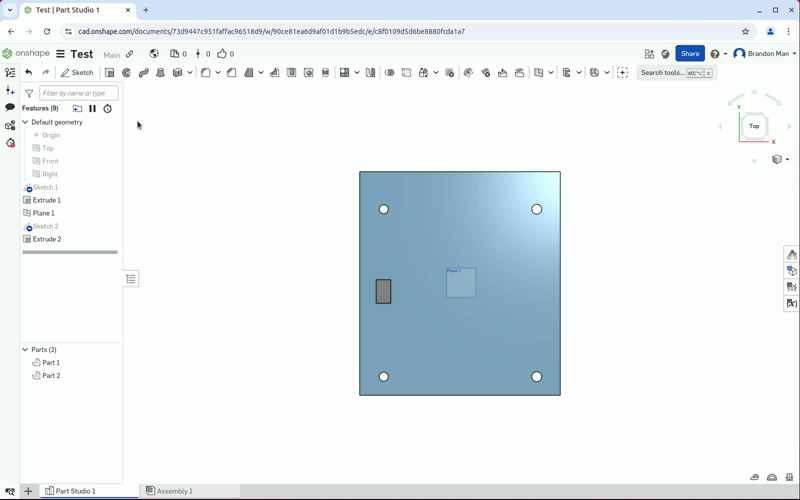
mouse_move(73, 189)
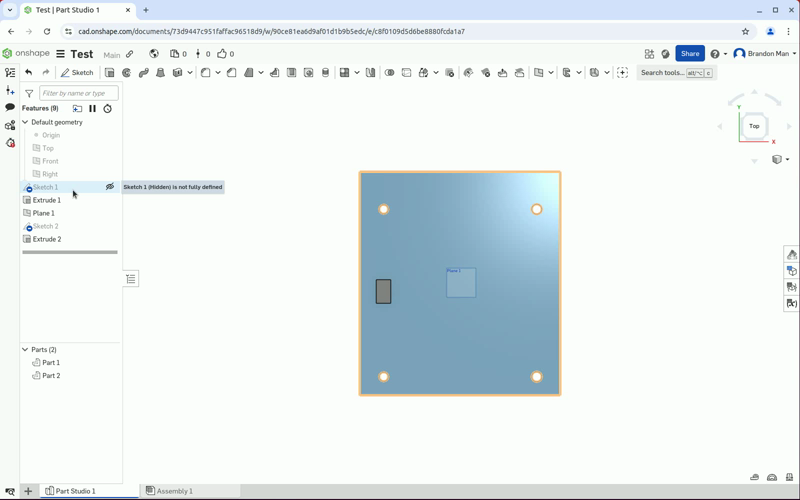
click(73, 189)
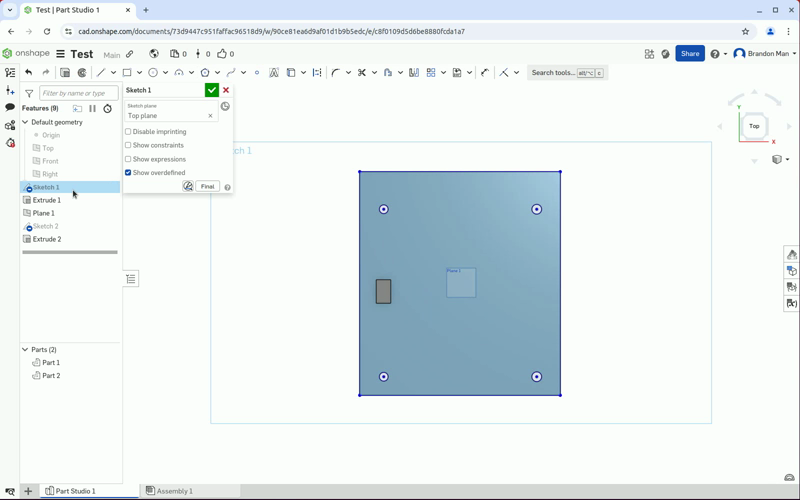
mouse_move(229, 92)
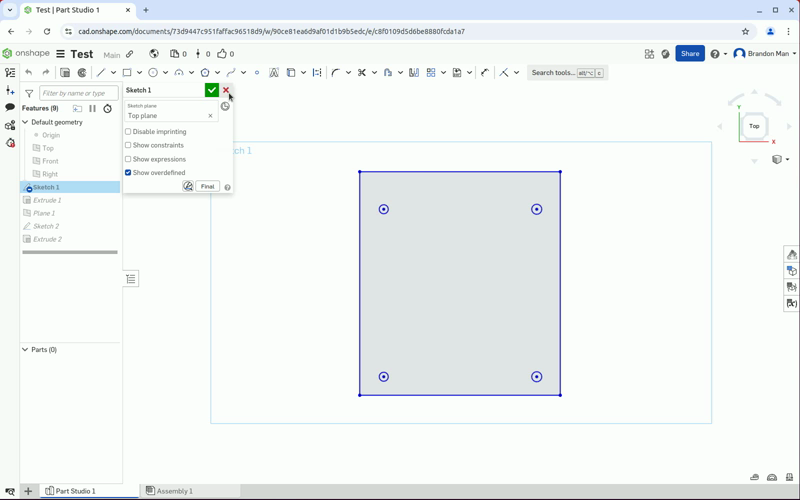
click(229, 92)
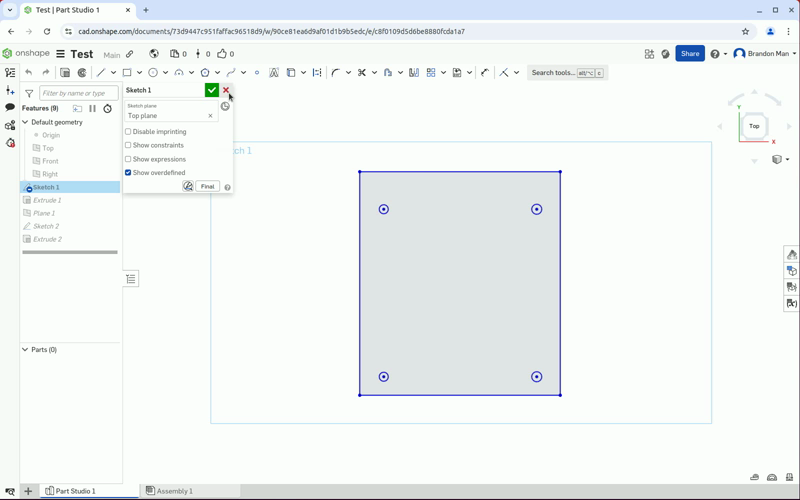
key(shift+s)
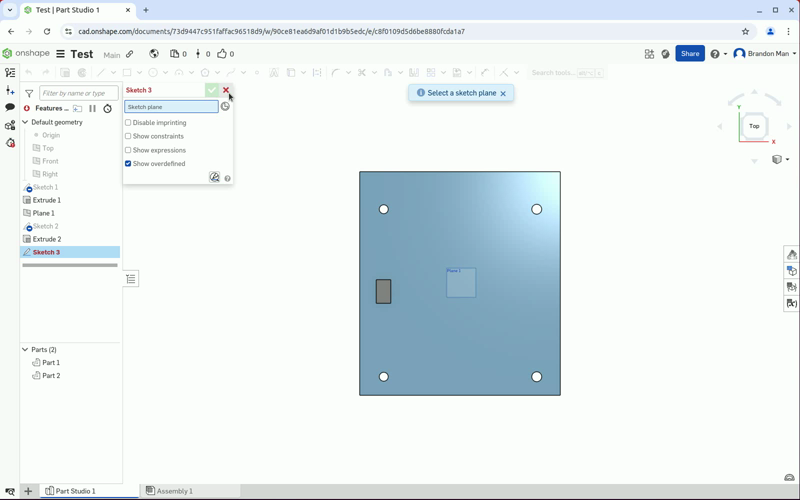
mouse_move(73, 215)
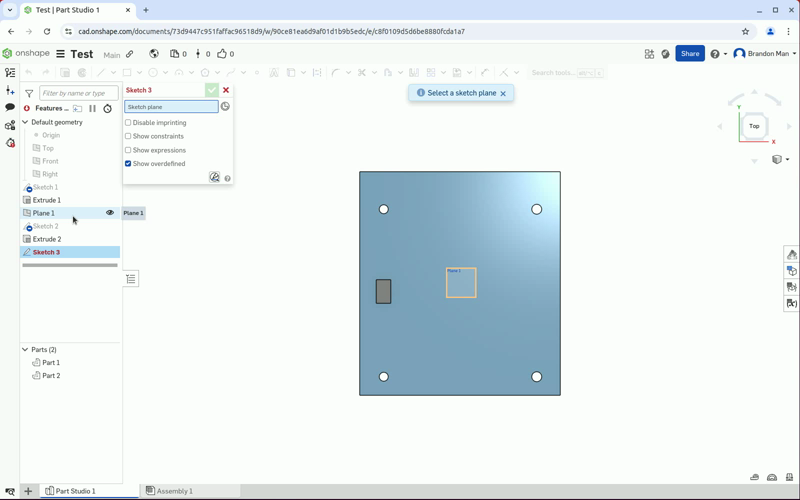
click(73, 215)
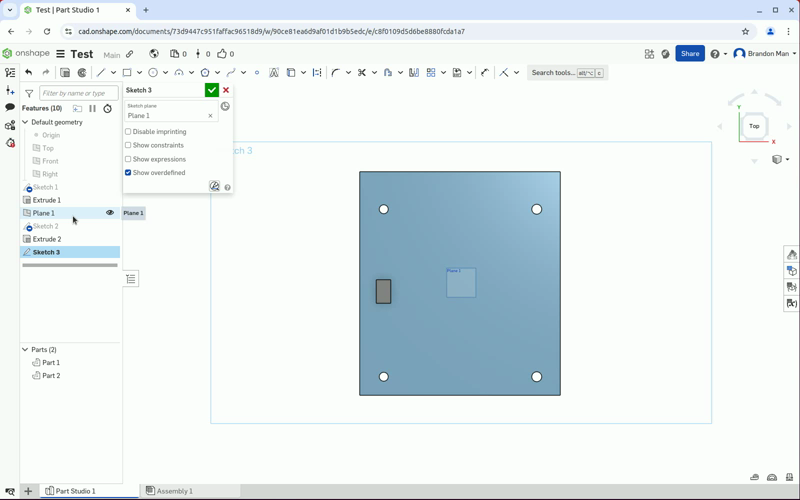
mouse_move(73, 352)
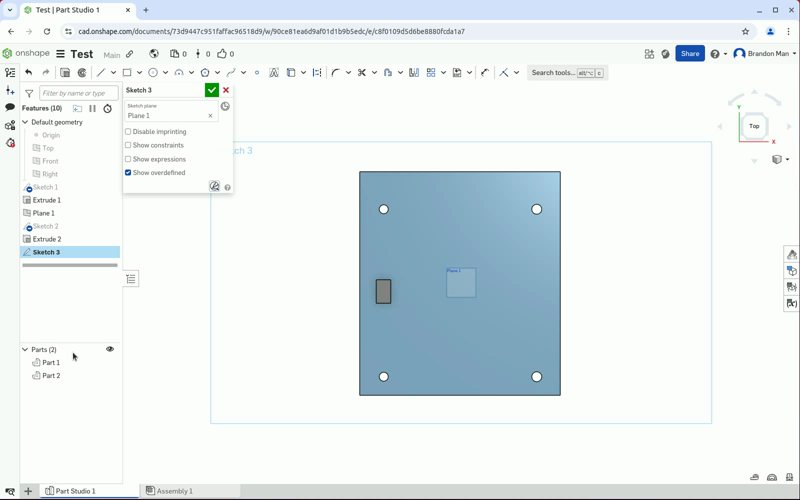
key(y)
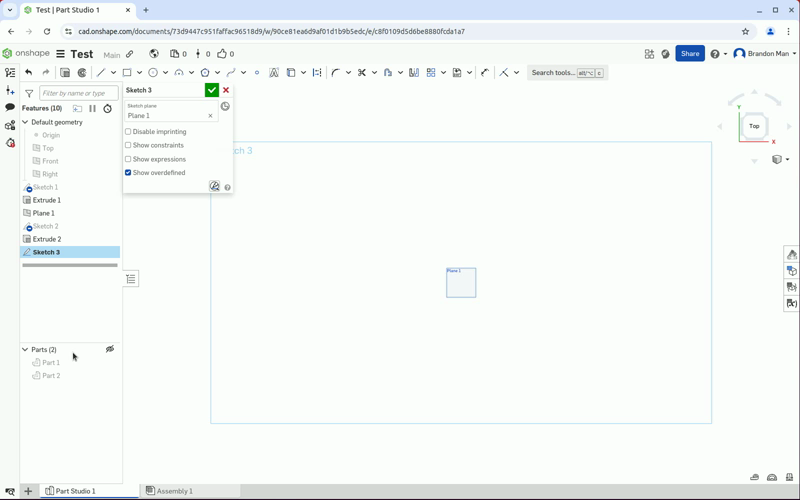
key(l)
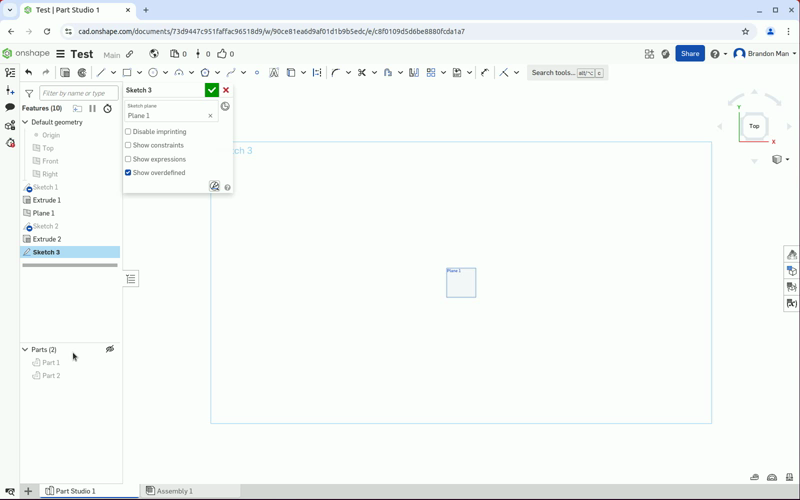
key_down(shift)
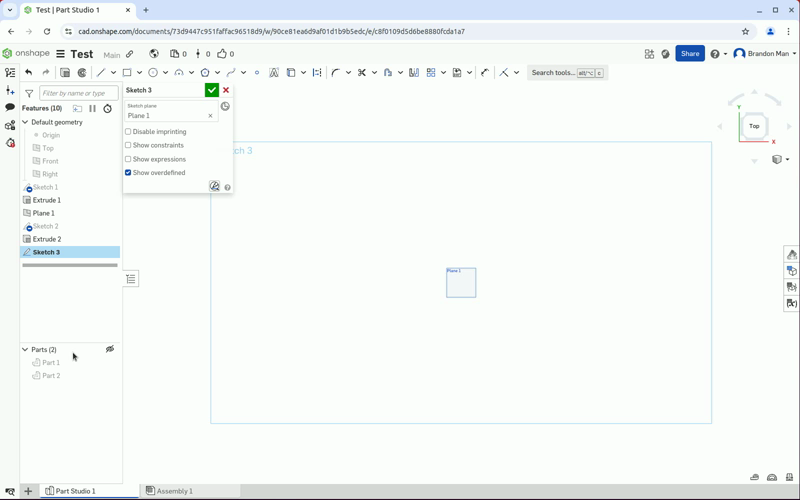
mouse_move(531, 304)
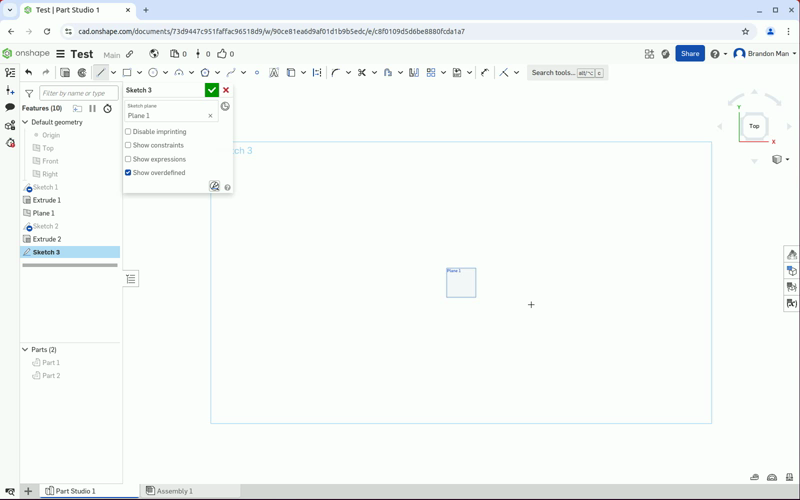
click(531, 304)
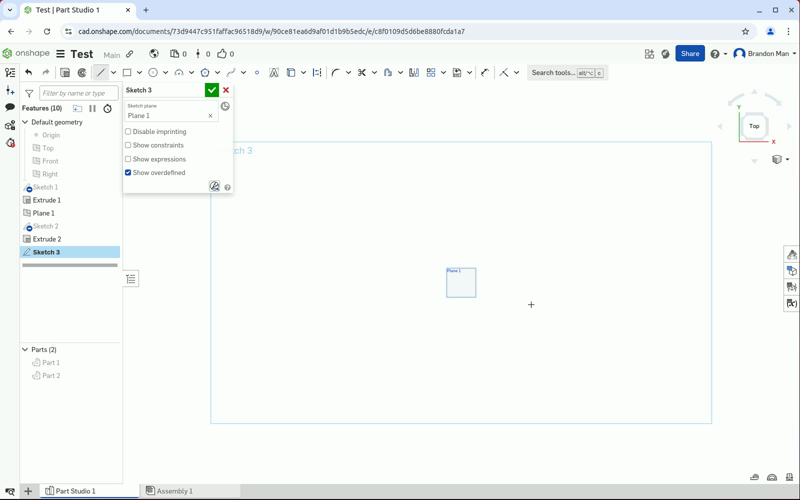
key_up(shift)
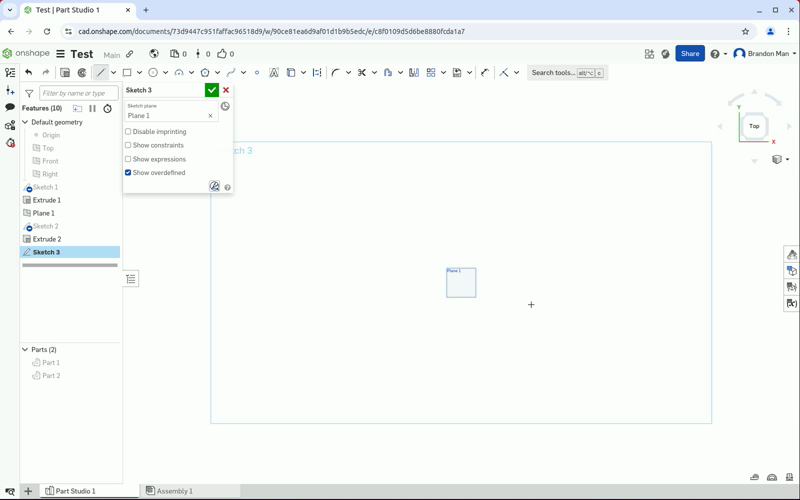
key_down(shift)
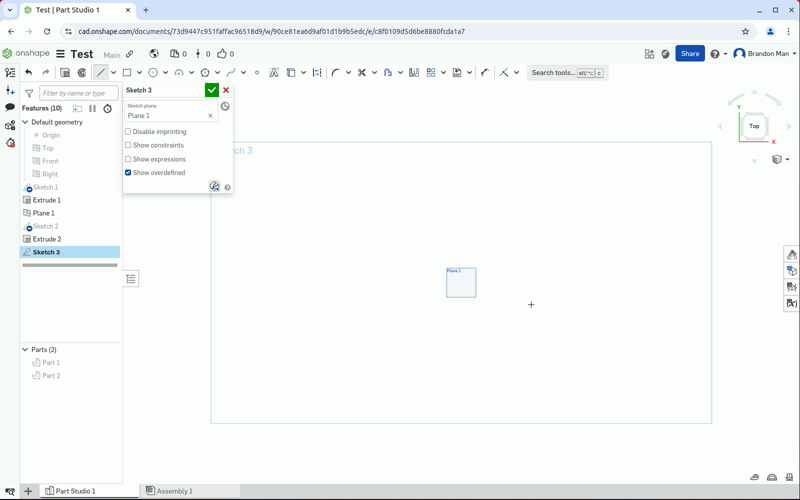
mouse_move(561, 304)
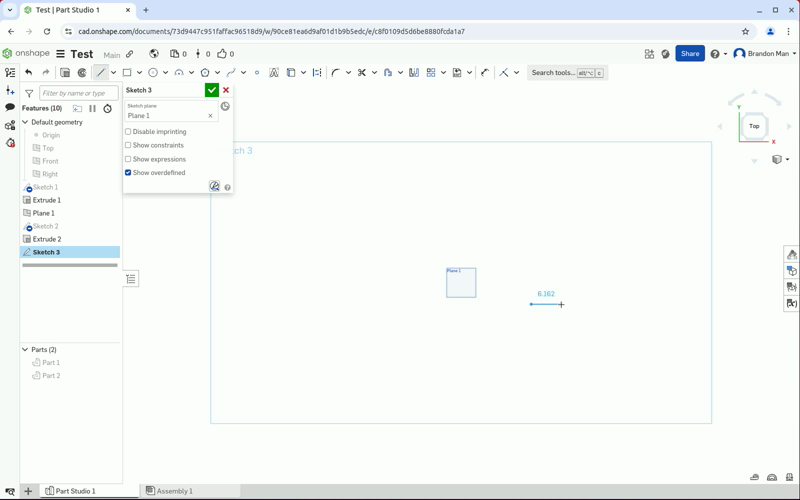
mouse_move(545, 304)
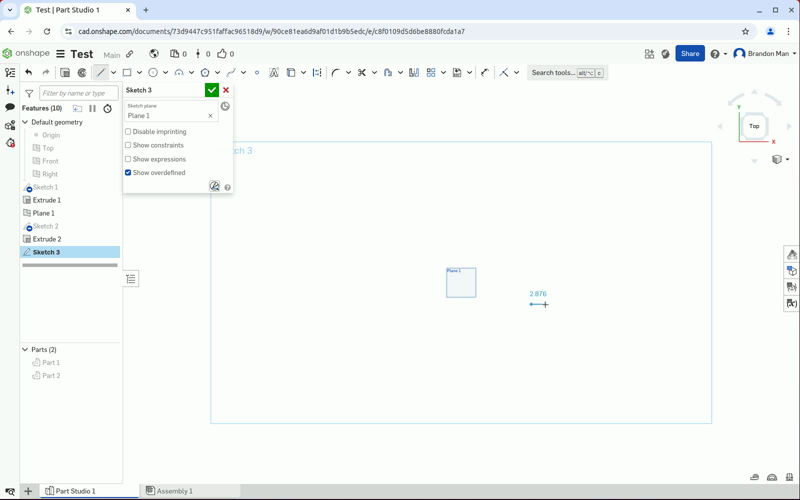
click(545, 304)
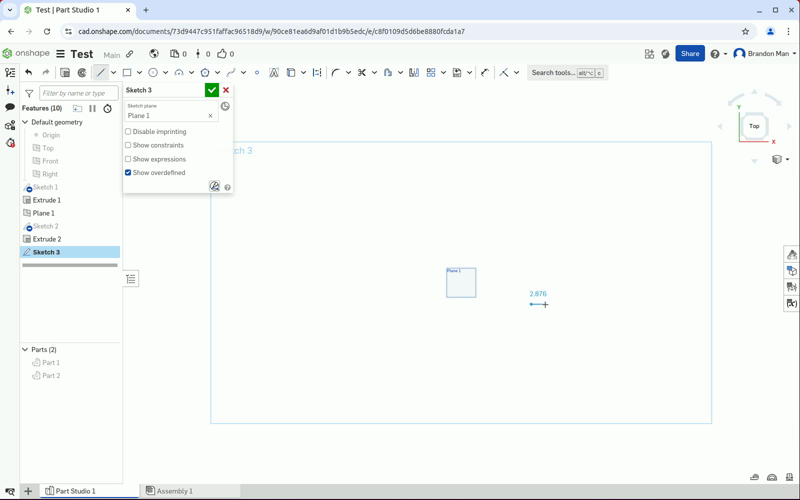
key_up(shift)
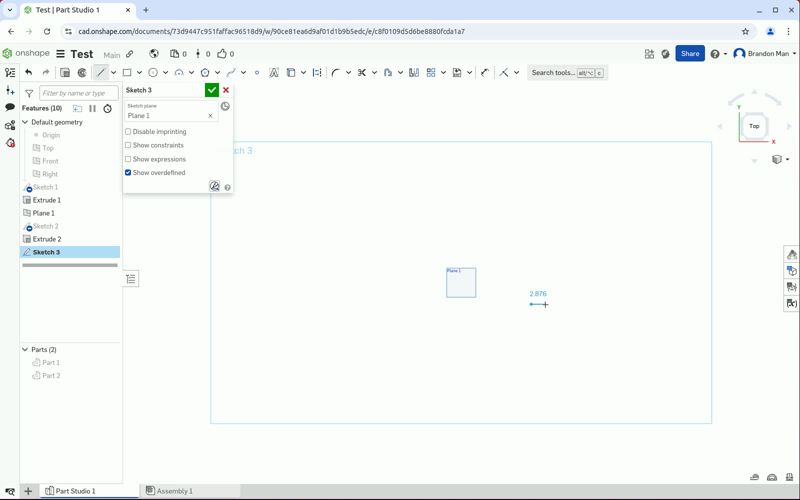
key_down(shift)
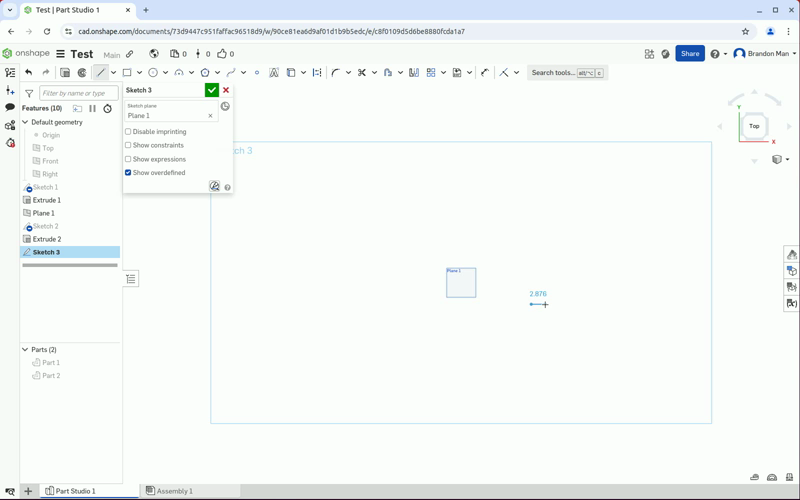
mouse_move(575, 304)
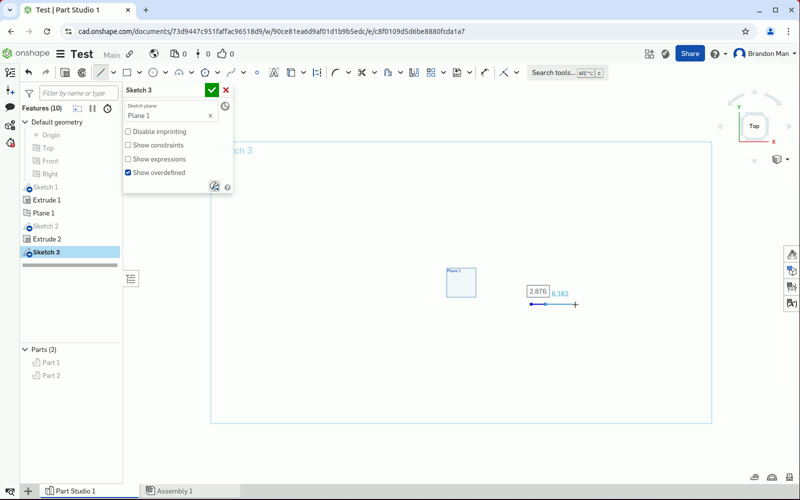
mouse_move(545, 256)
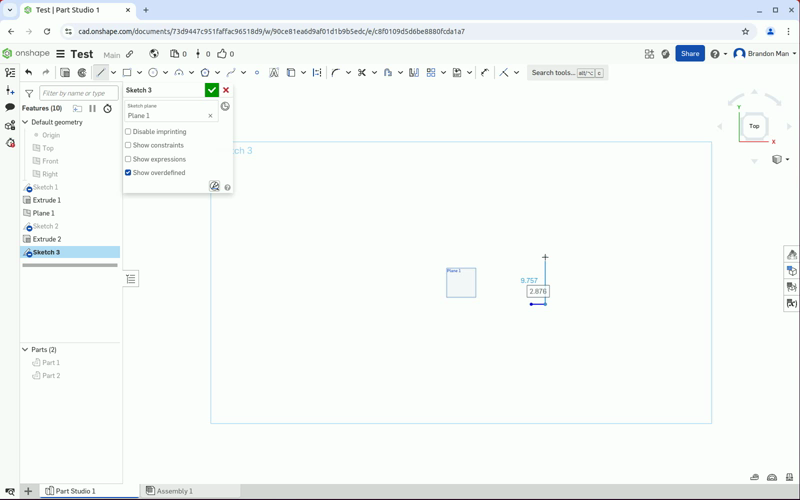
click(545, 256)
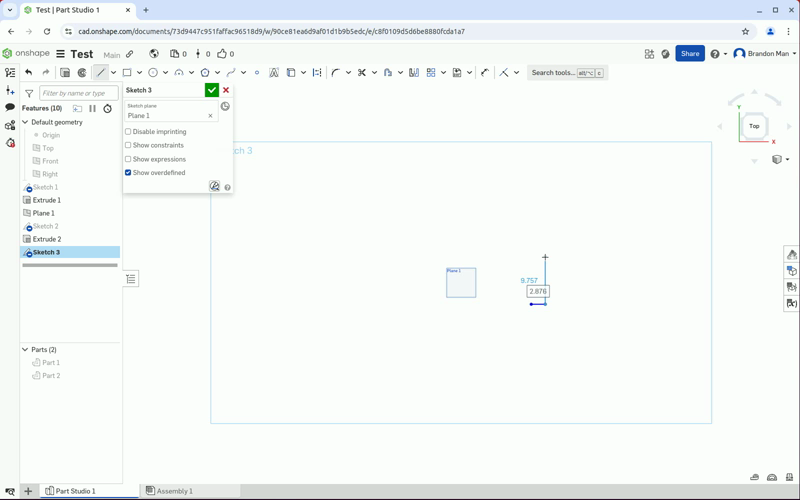
key_up(shift)
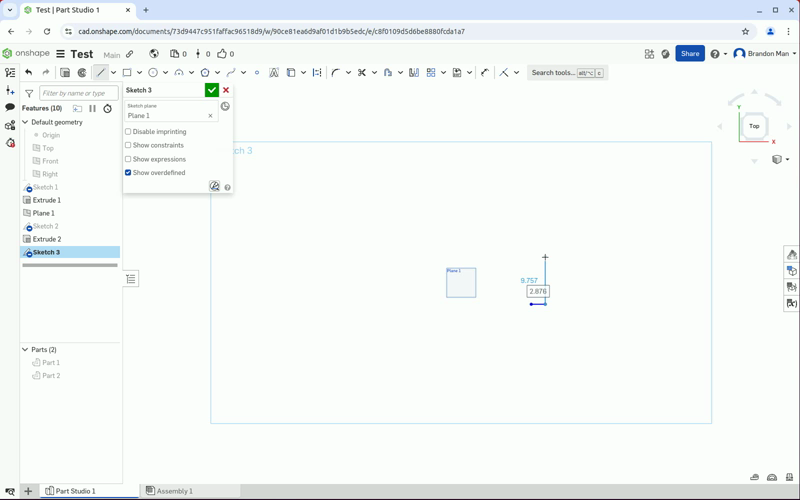
key_down(shift)
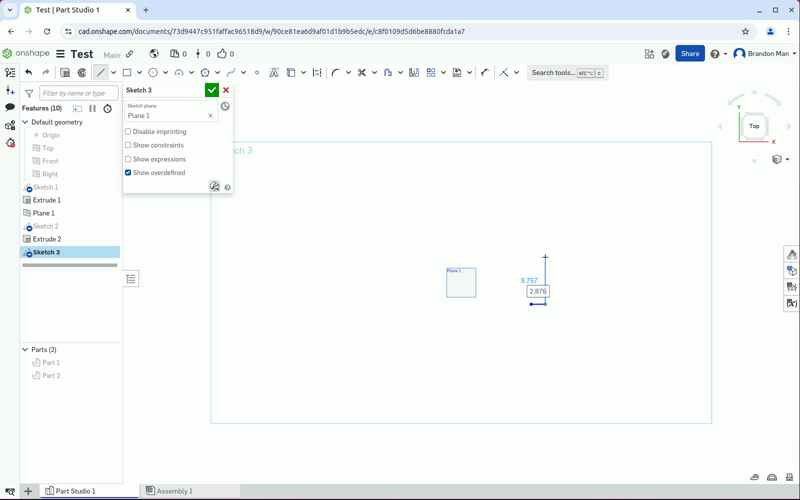
mouse_move(575, 256)
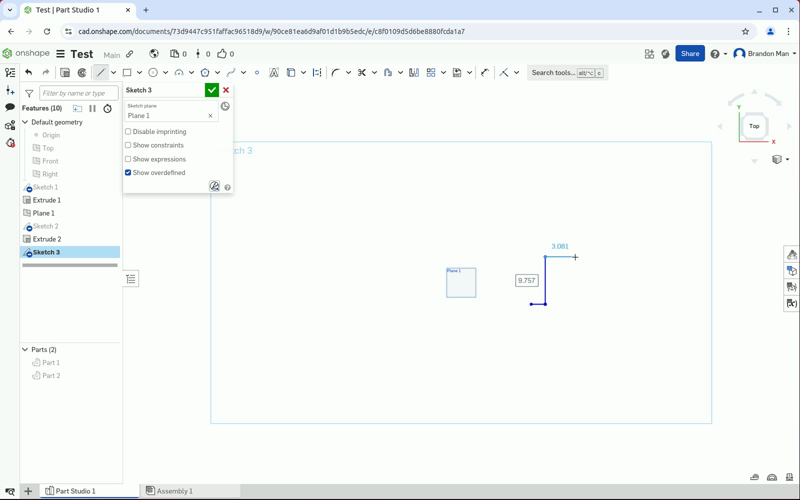
mouse_move(531, 256)
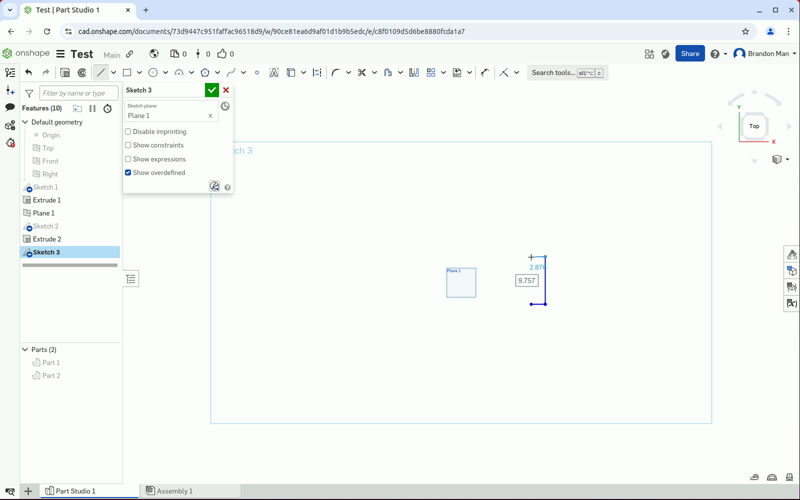
click(531, 256)
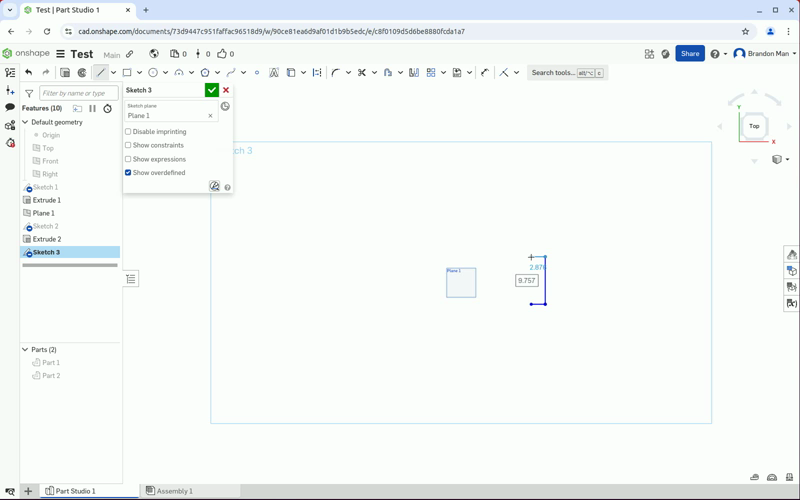
key_up(shift)
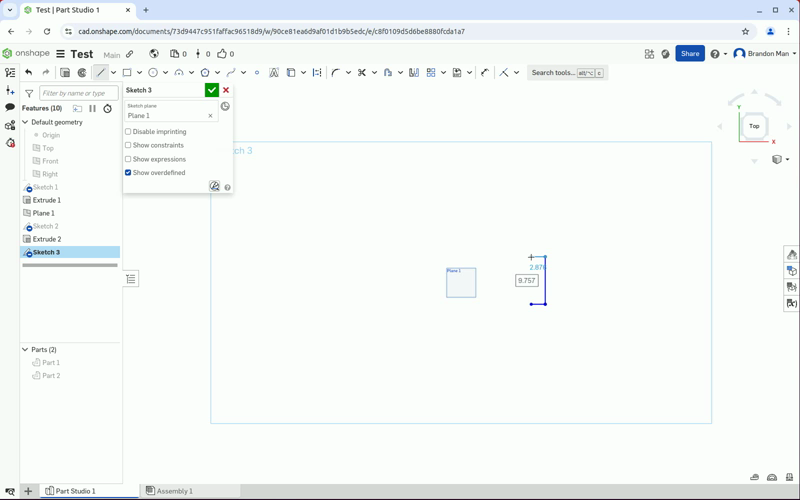
mouse_move(561, 256)
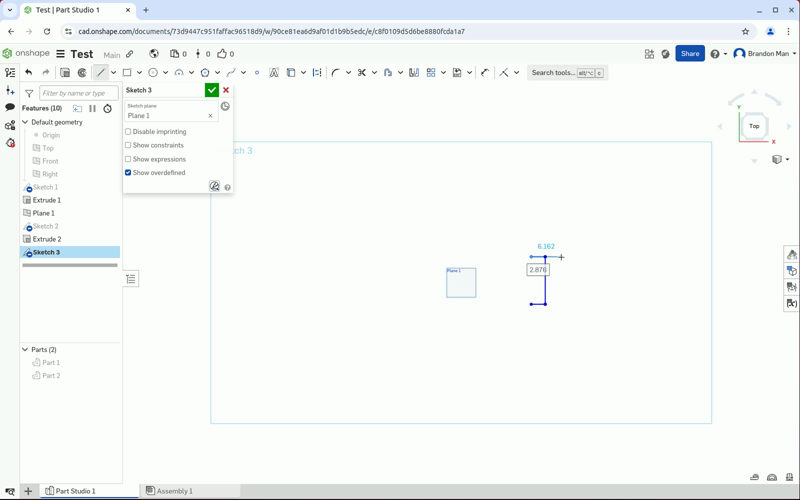
key_down(shift)
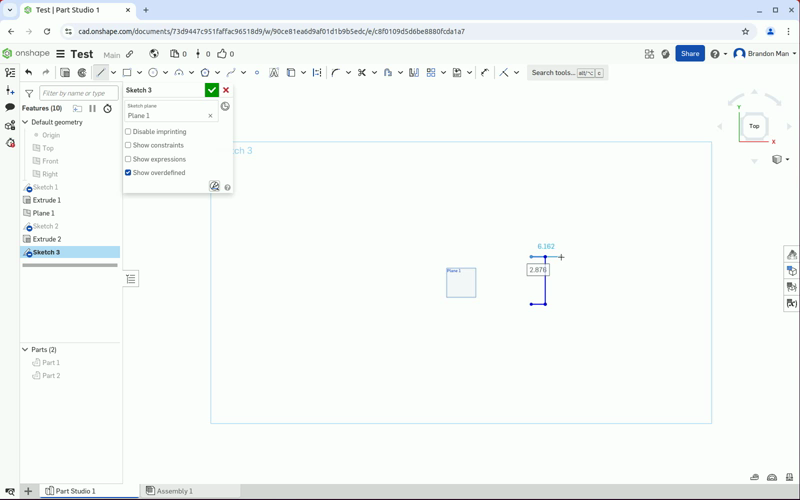
mouse_move(531, 304)
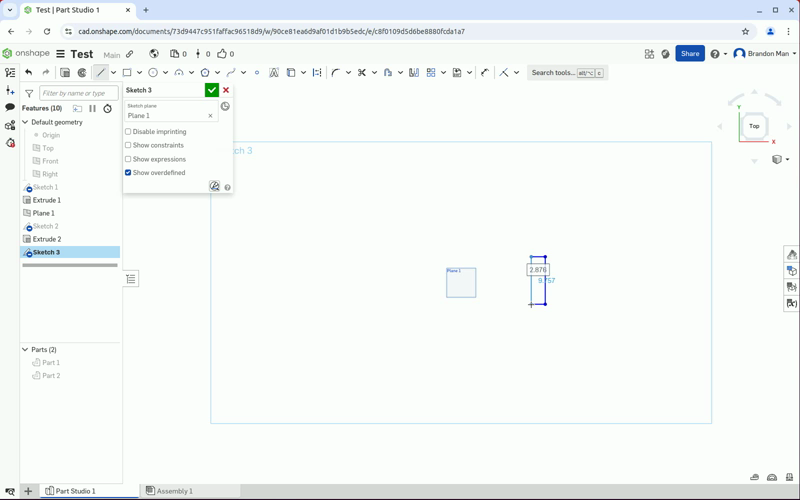
key_up(shift)
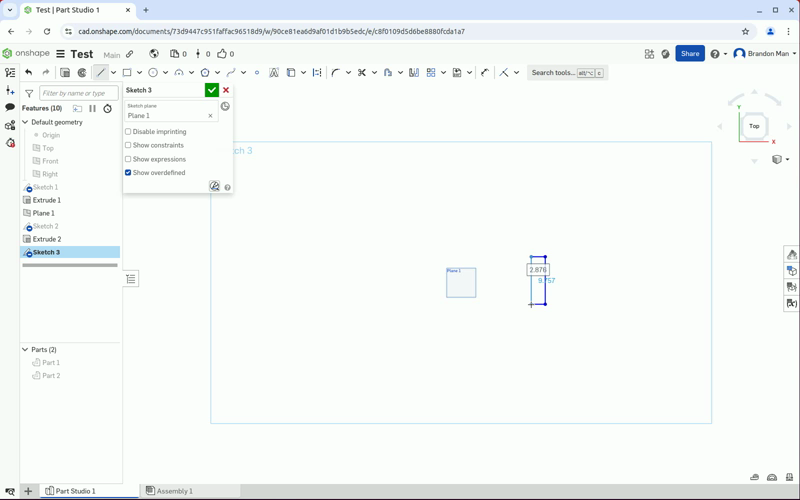
click(531, 304)
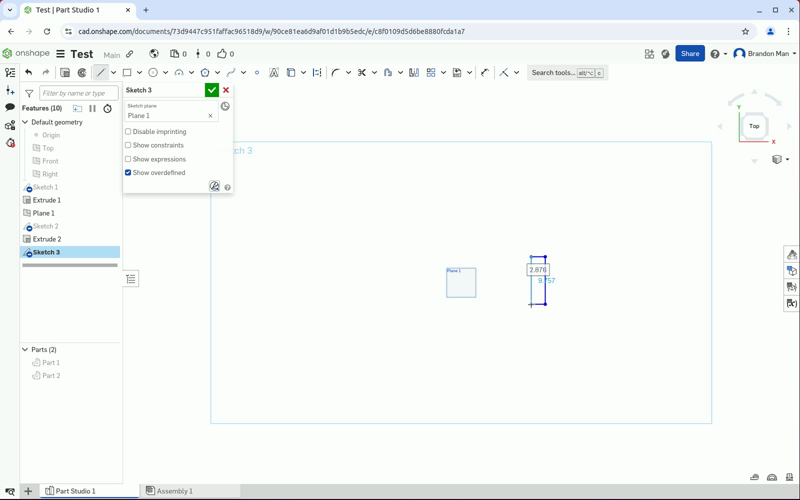
key(esc)
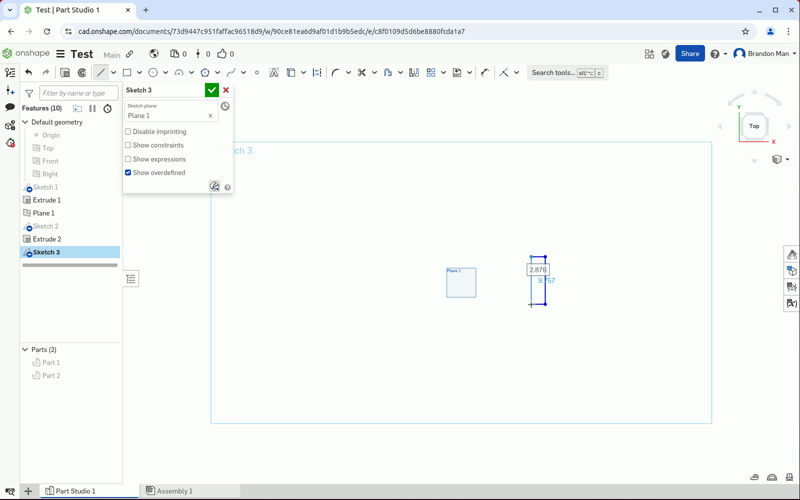
mouse_move(539, 270)
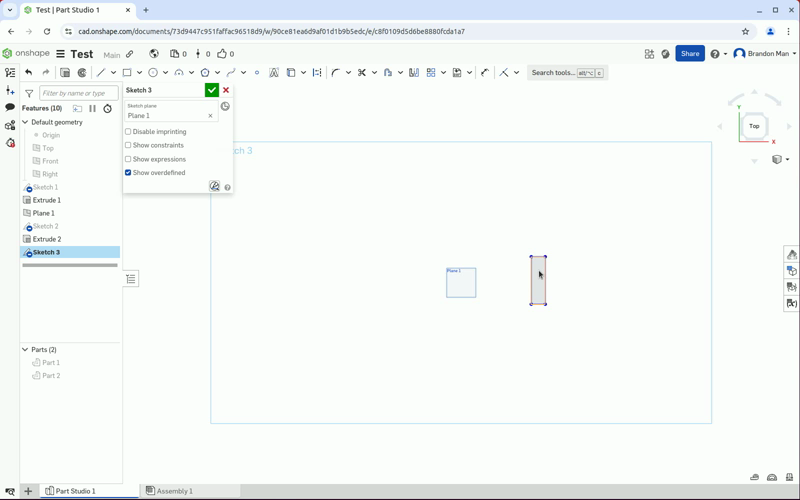
scroll(6)
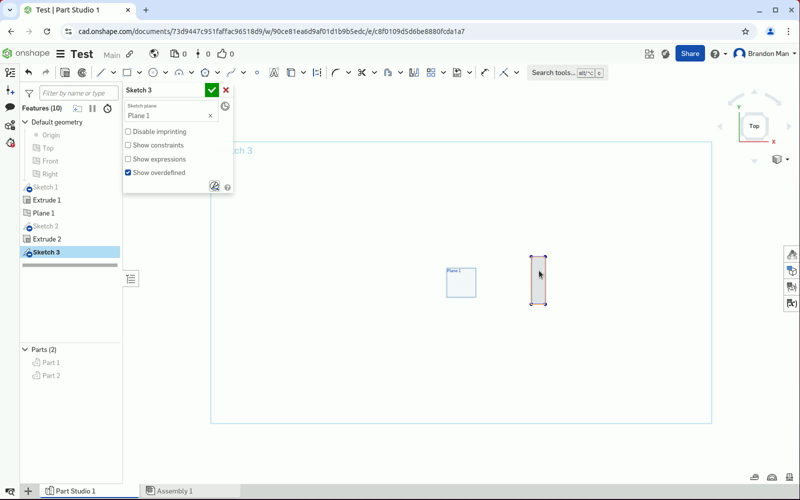
scroll(6)
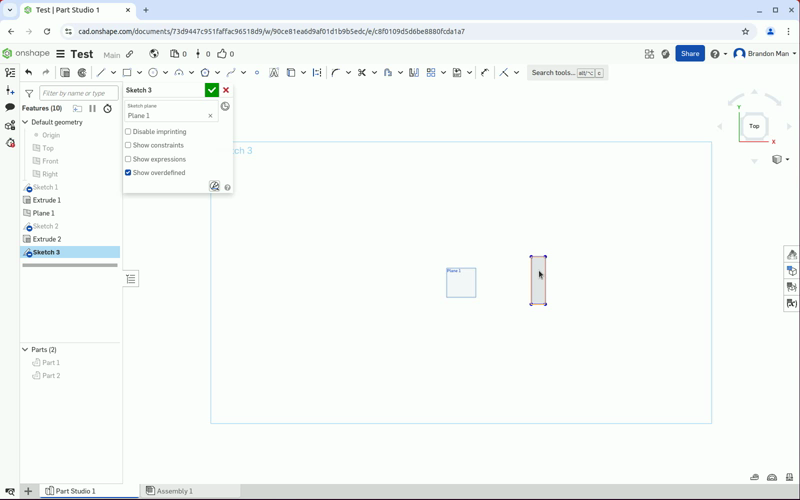
scroll(6)
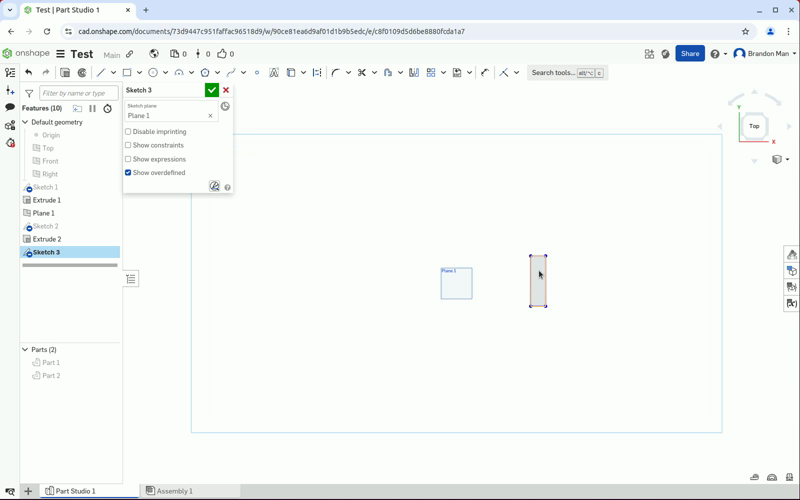
scroll(6)
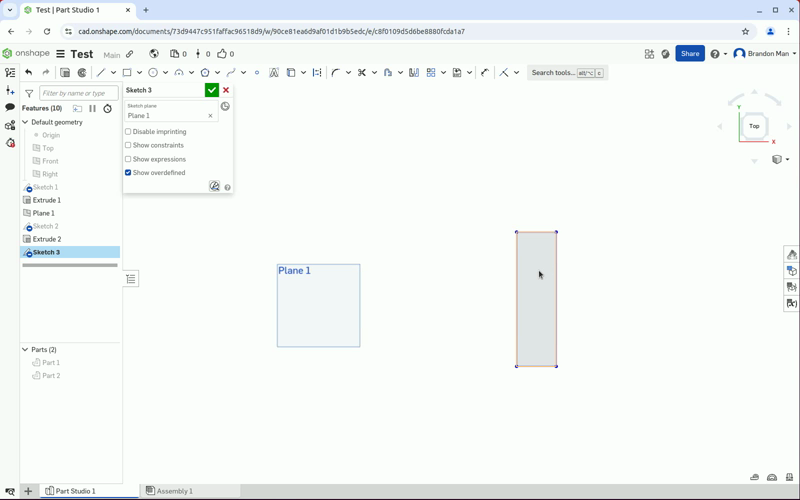
scroll(6)
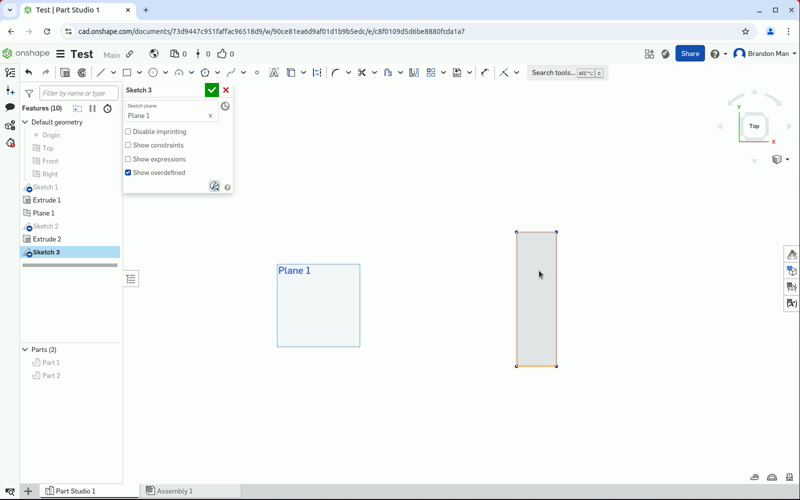
scroll(6)
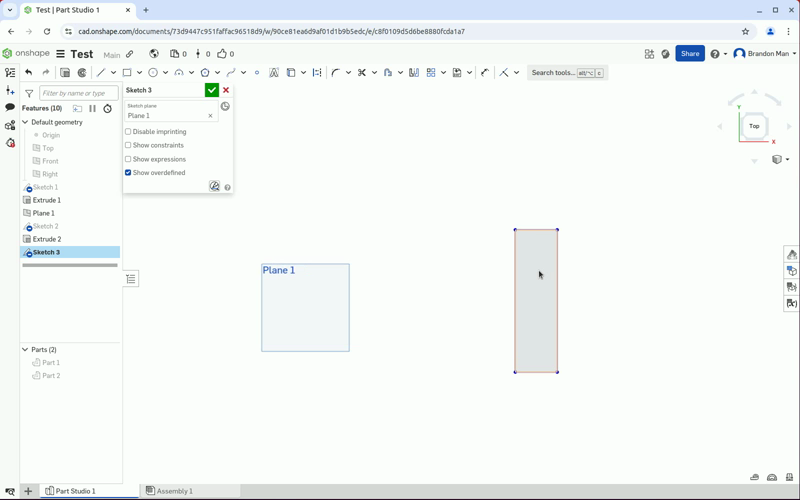
scroll(6)
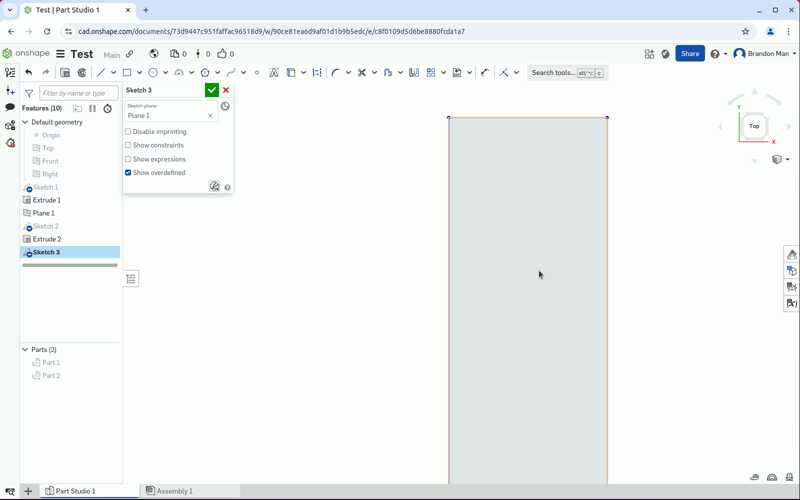
click(539, 270)
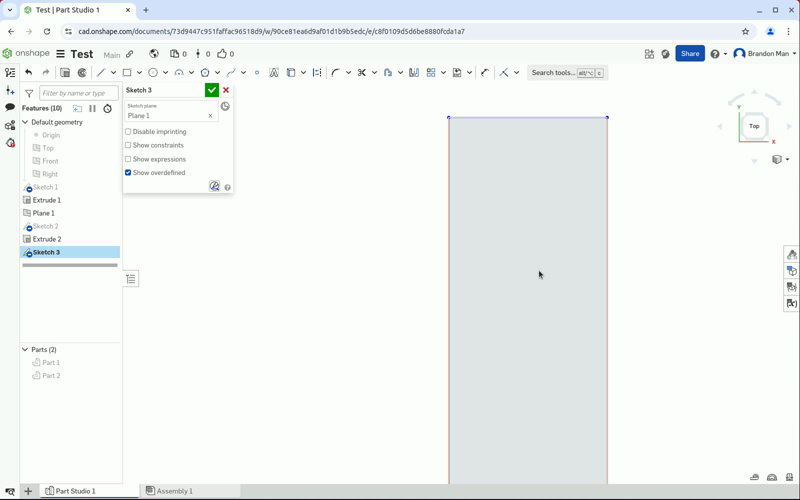
scroll(-6)
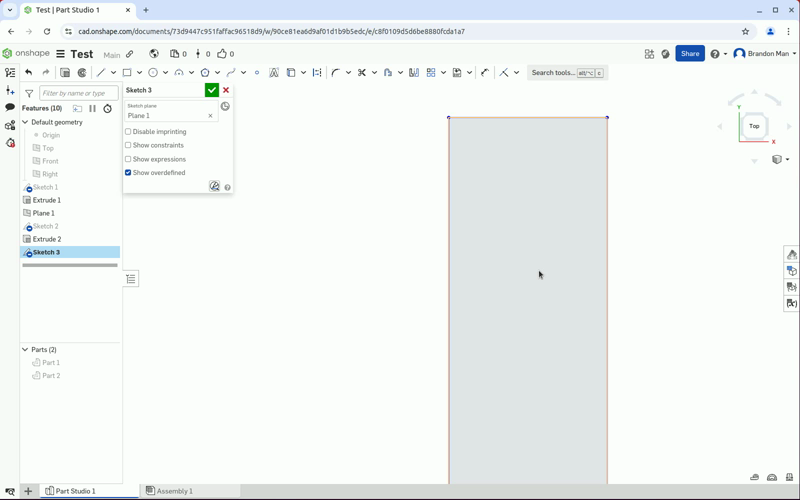
scroll(-6)
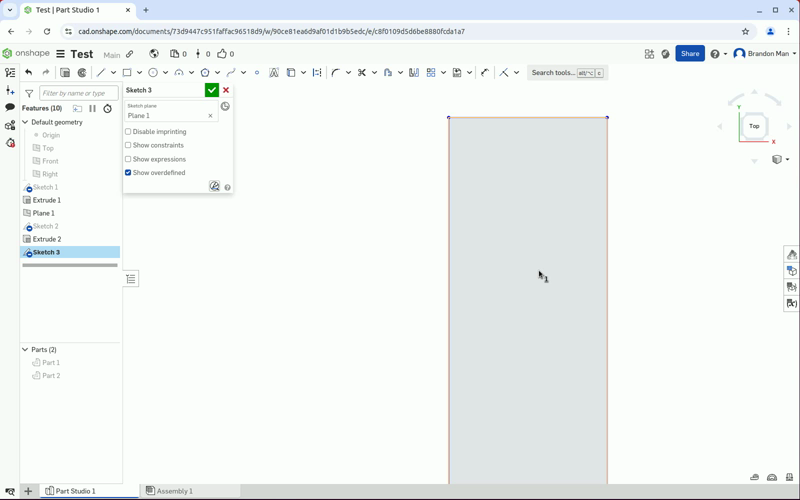
scroll(-6)
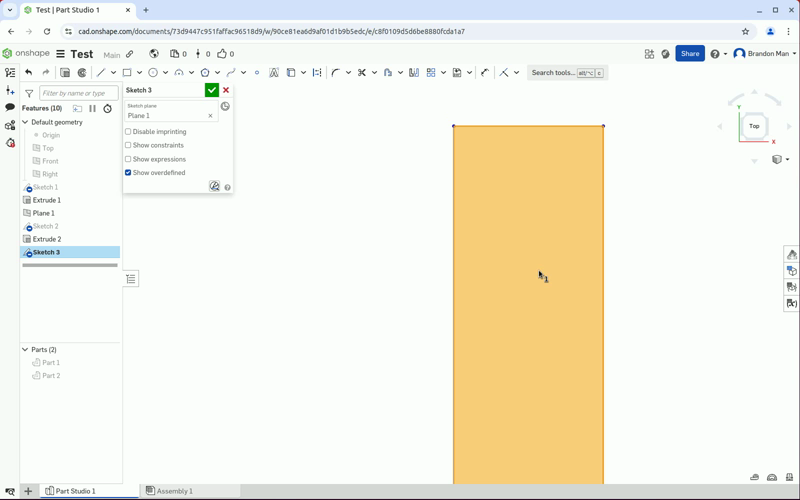
scroll(-6)
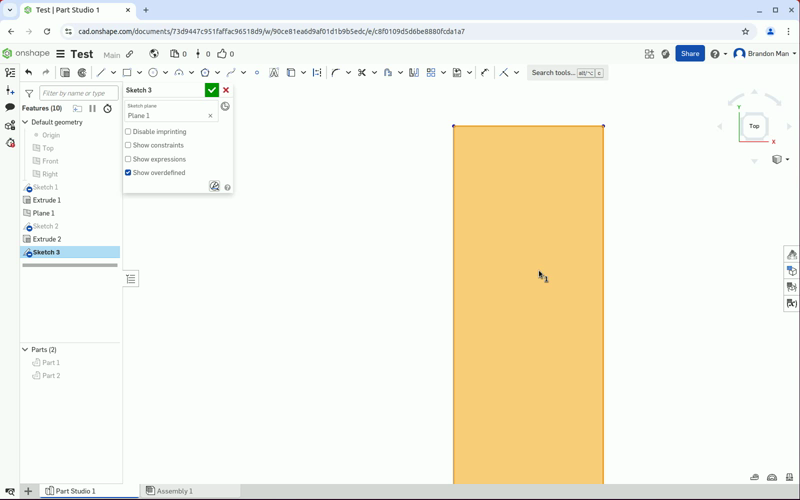
scroll(-6)
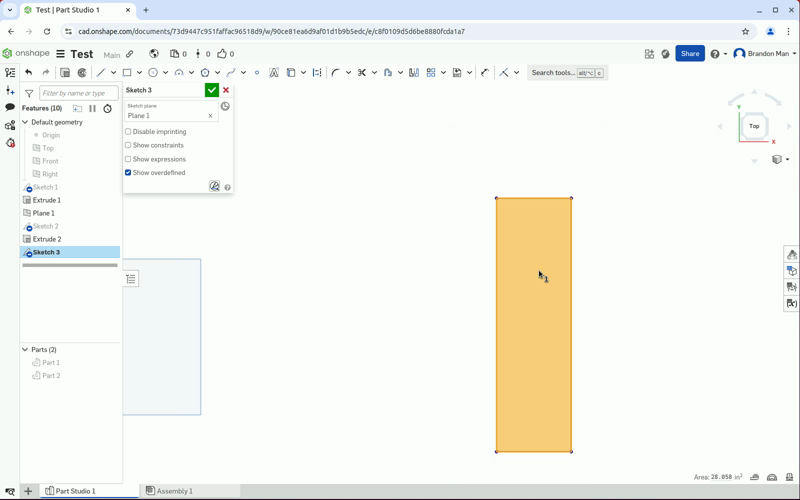
scroll(-6)
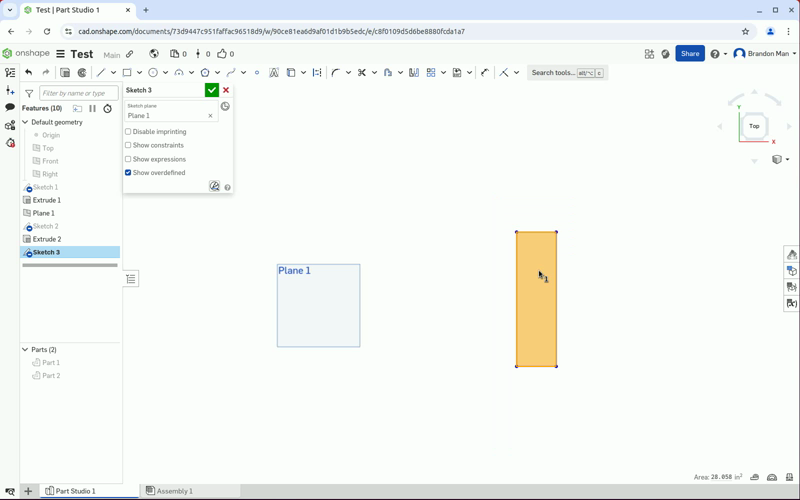
scroll(-6)
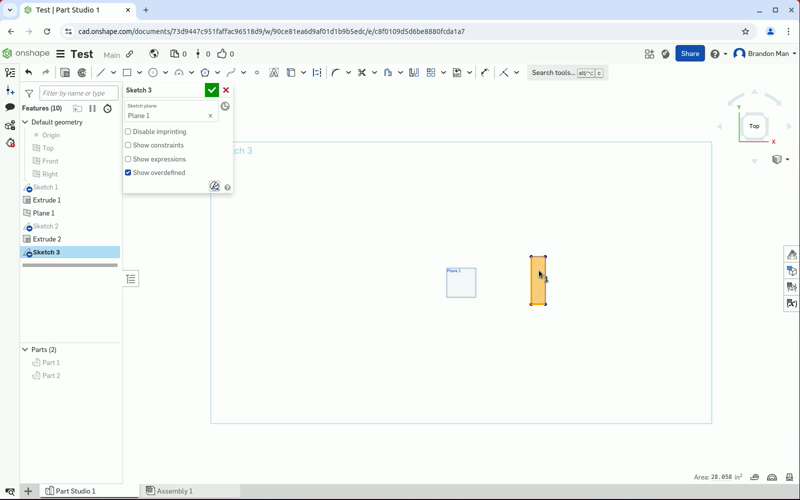
mouse_move(73, 352)
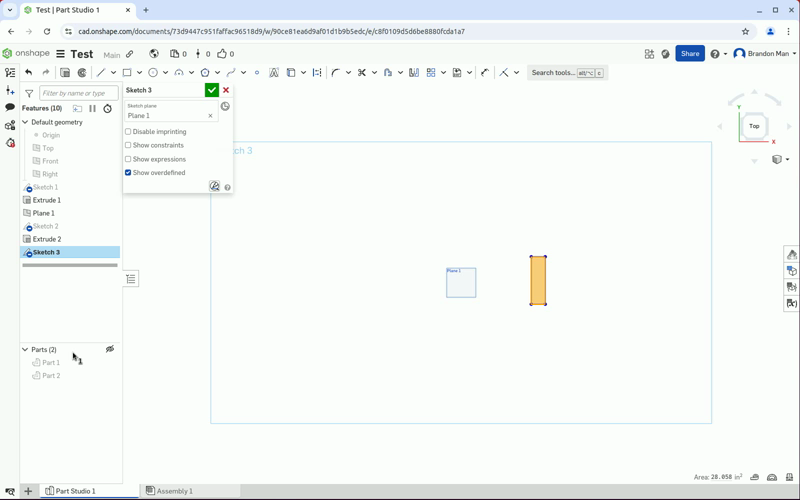
key(shift+y)
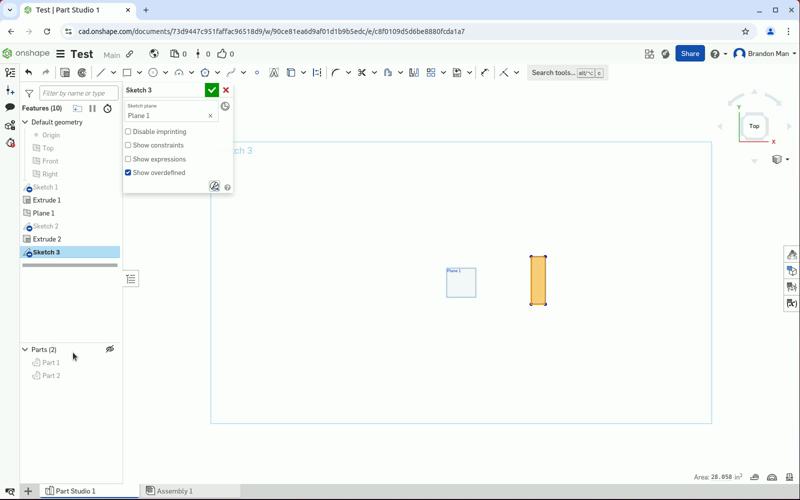
key(shift+e)
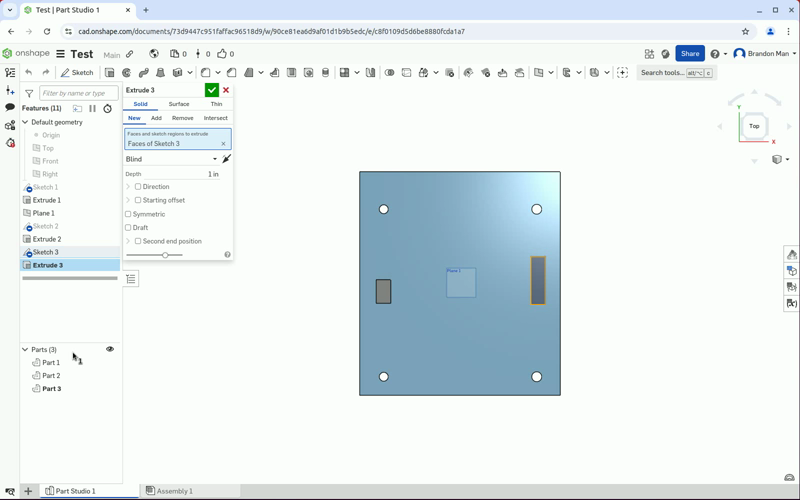
mouse_move(143, 106)
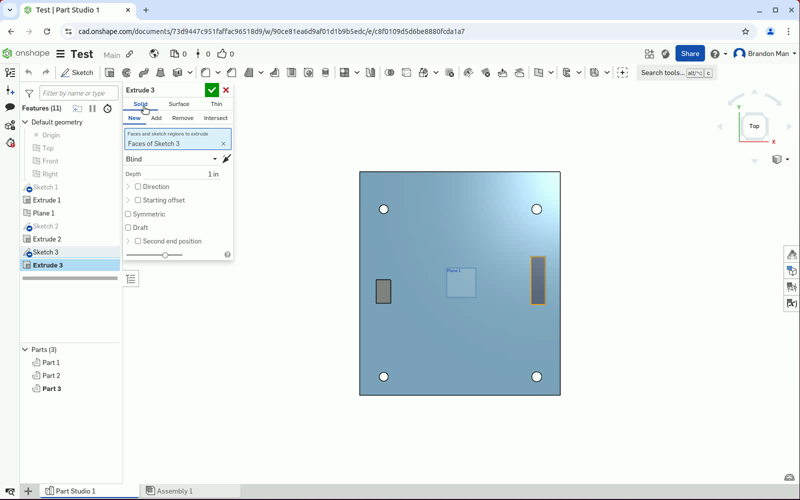
click(143, 106)
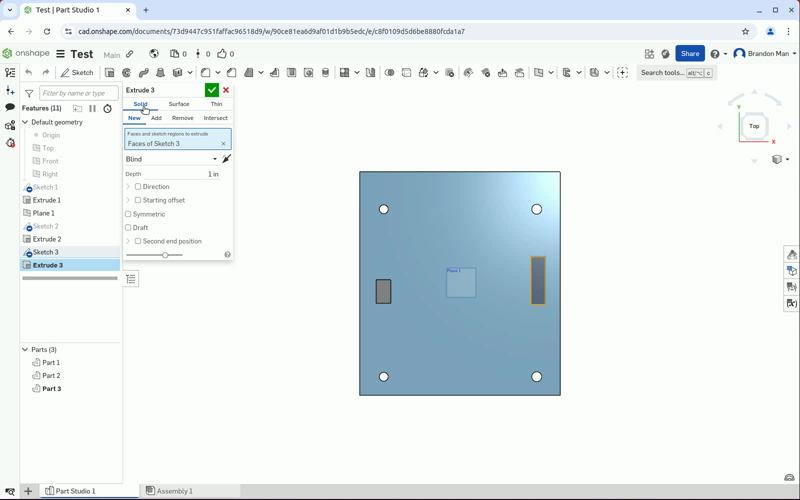
mouse_move(137, 120)
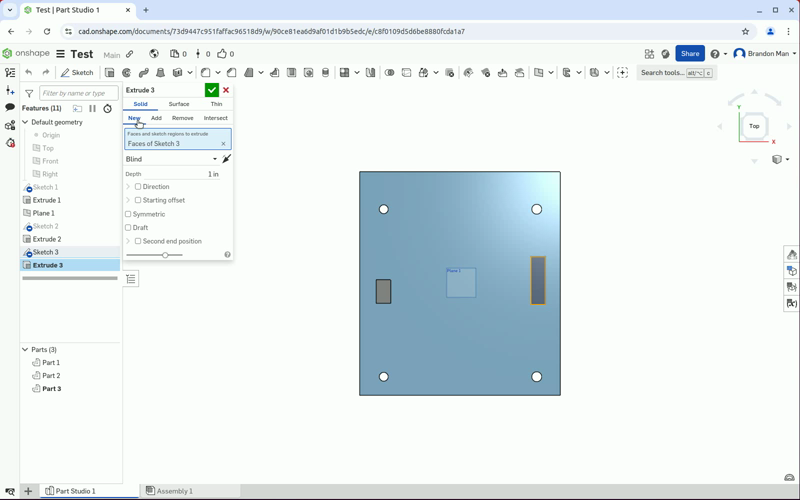
click(137, 120)
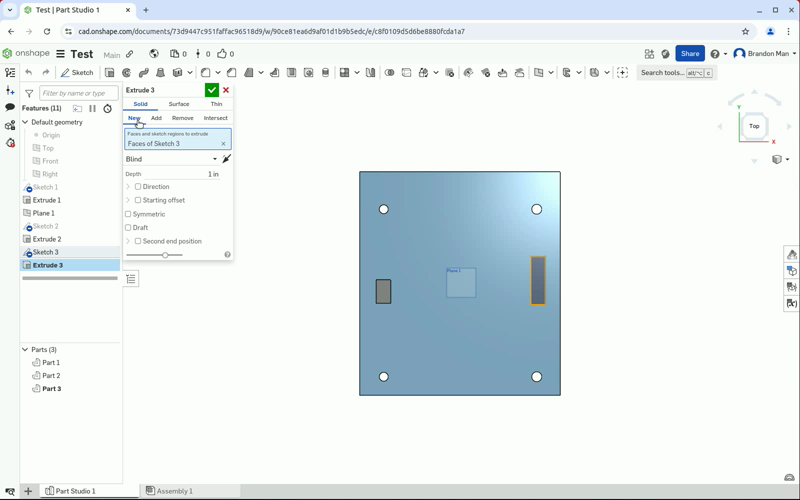
key(tab, 4)
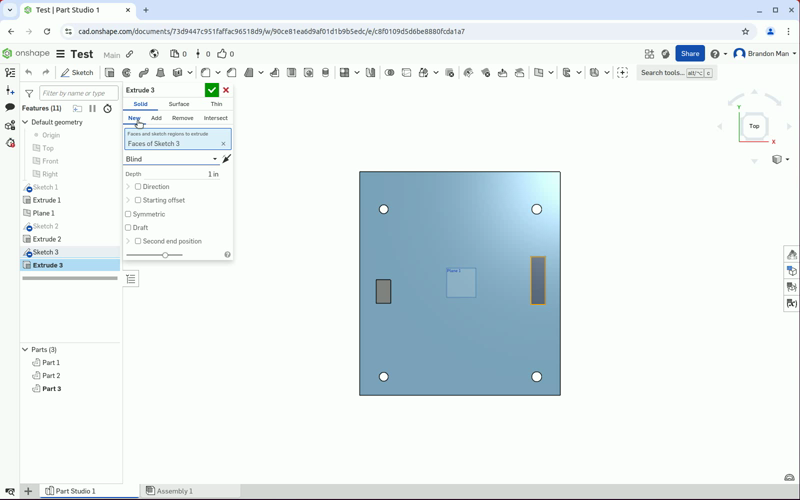
text(4.814)
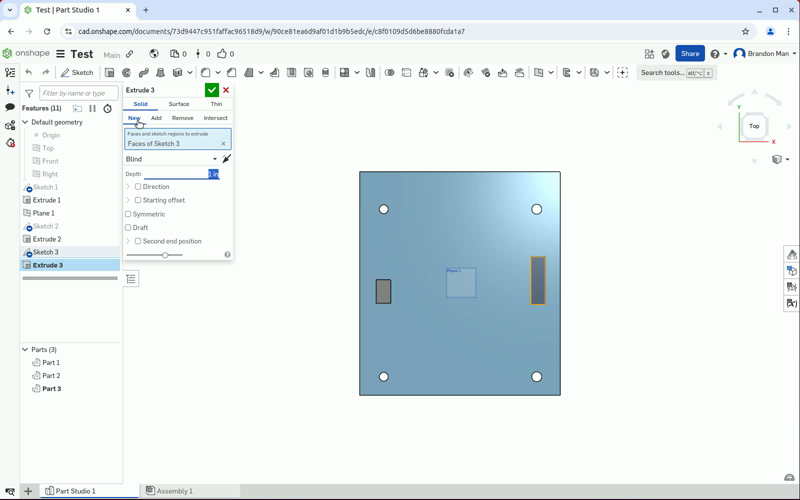
key(enter)
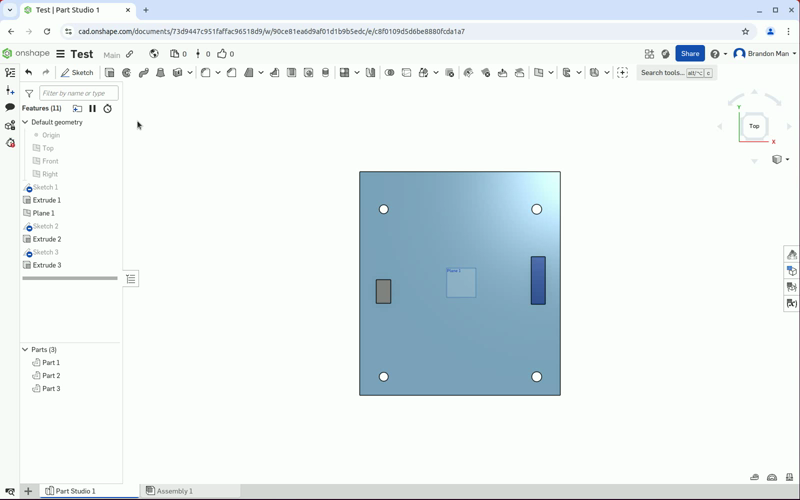
key(shift+h)
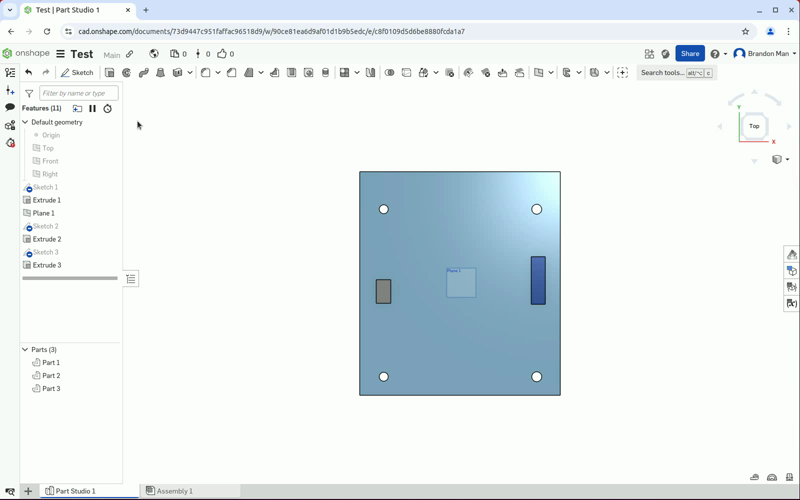
key(shift+h)
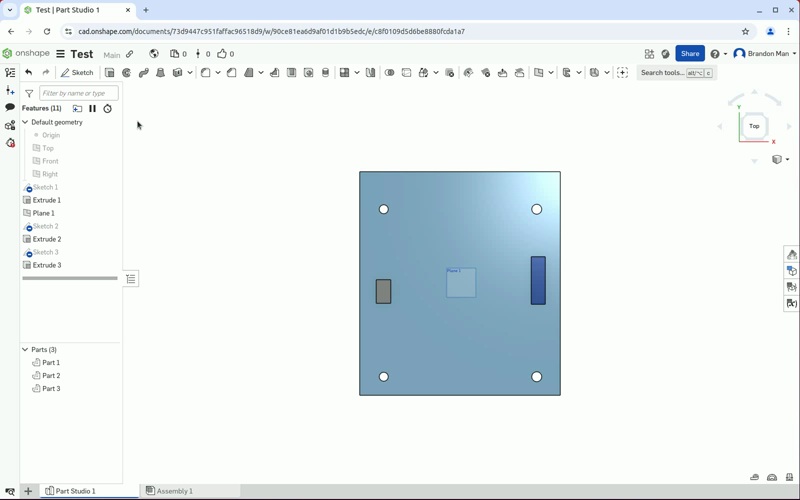
key(shift+7)
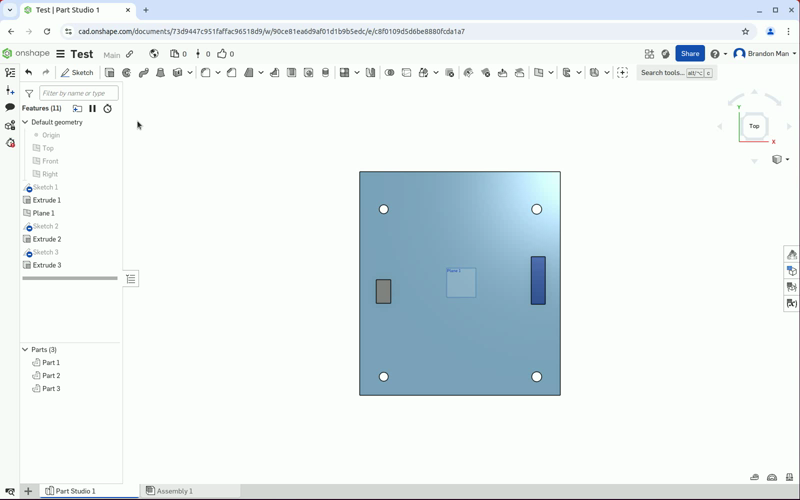
key(up, 3)
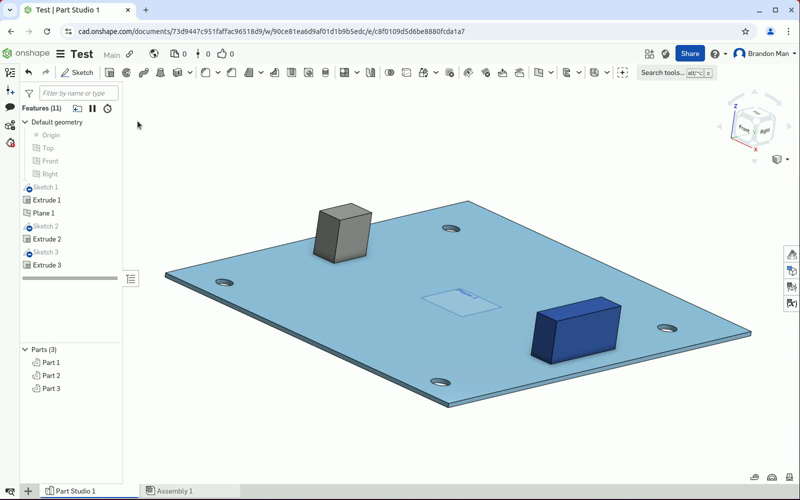
key(left, 3)
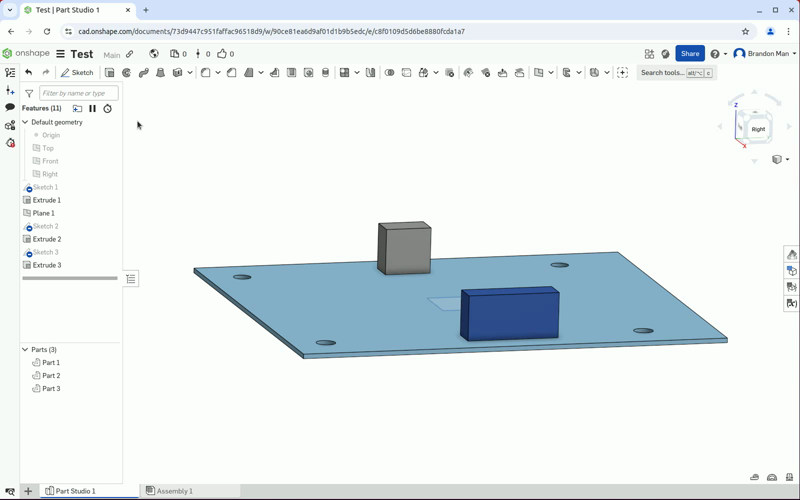
key(right, 3)
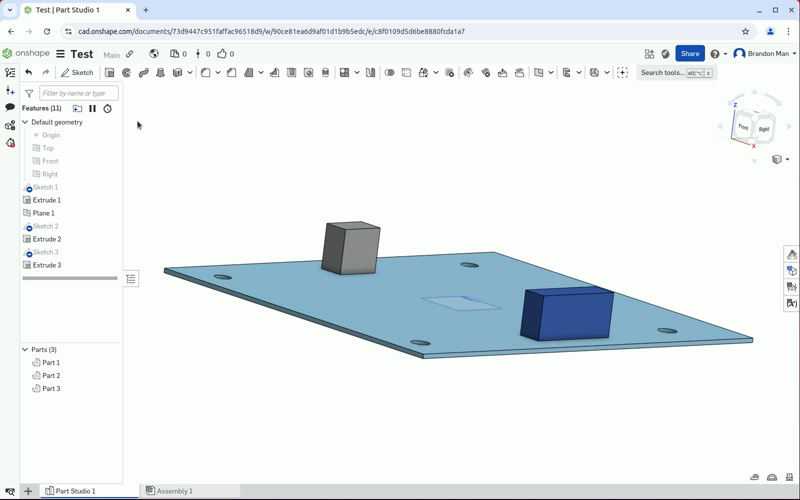
key(down, 3)
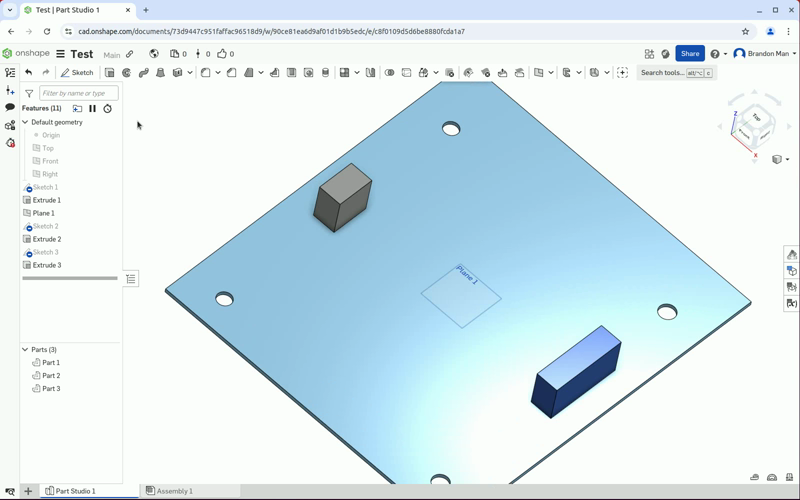
mouse_move(73, 189)
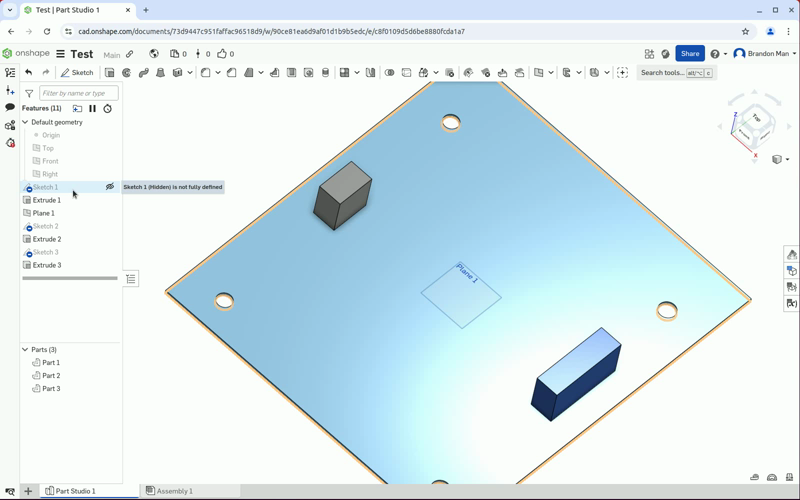
click(73, 189)